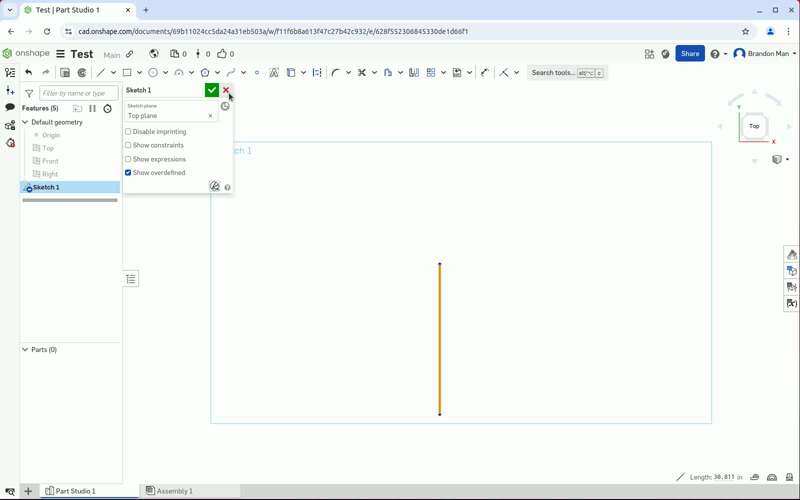
key(shift+h)
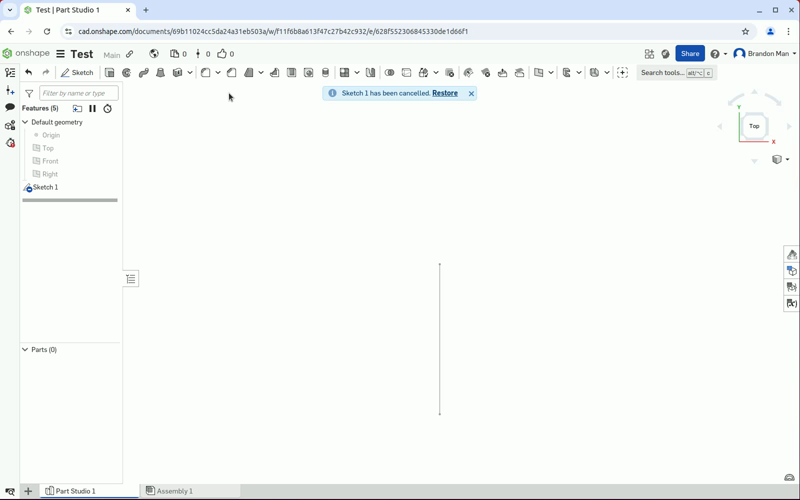
mouse_move(73, 352)
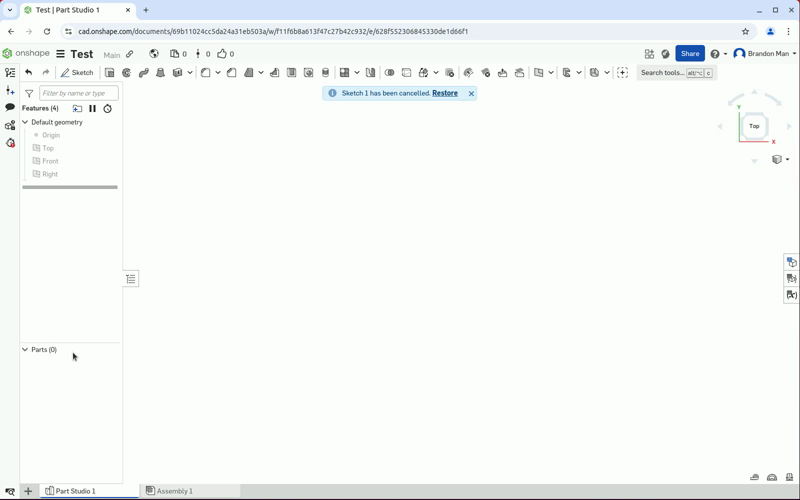
key(y)
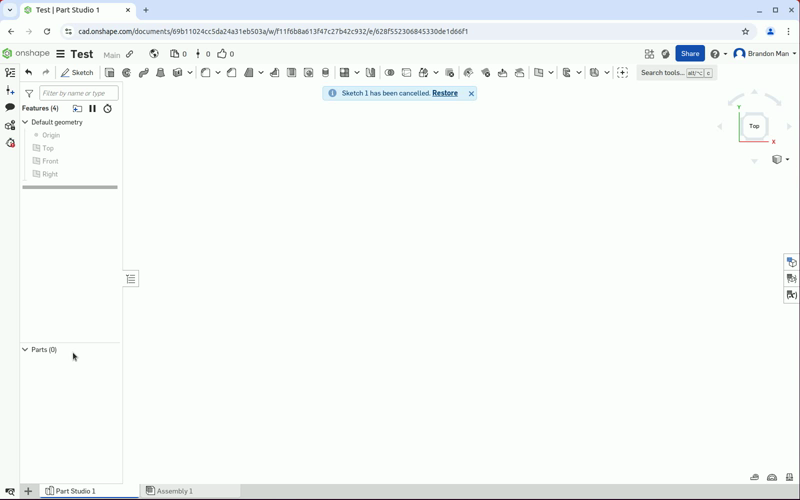
key(shift+p)
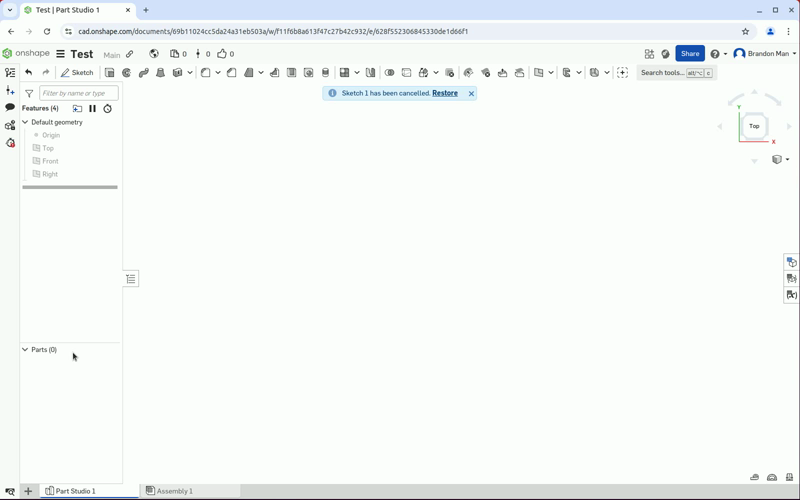
key(space)
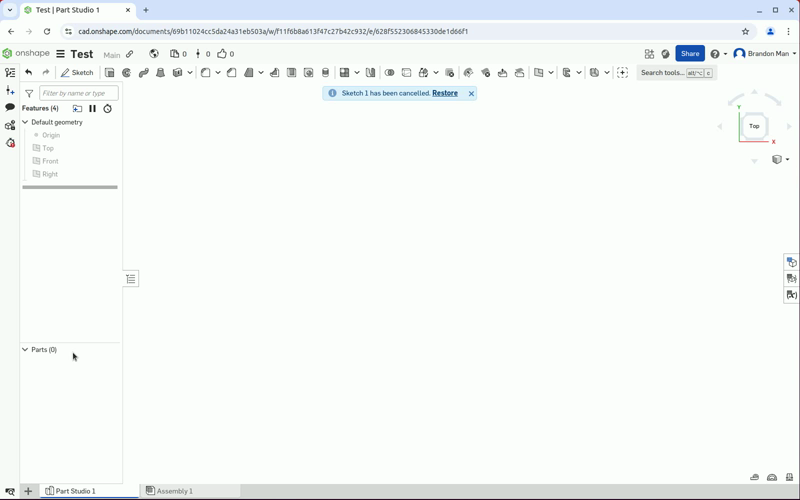
key_down(shift)
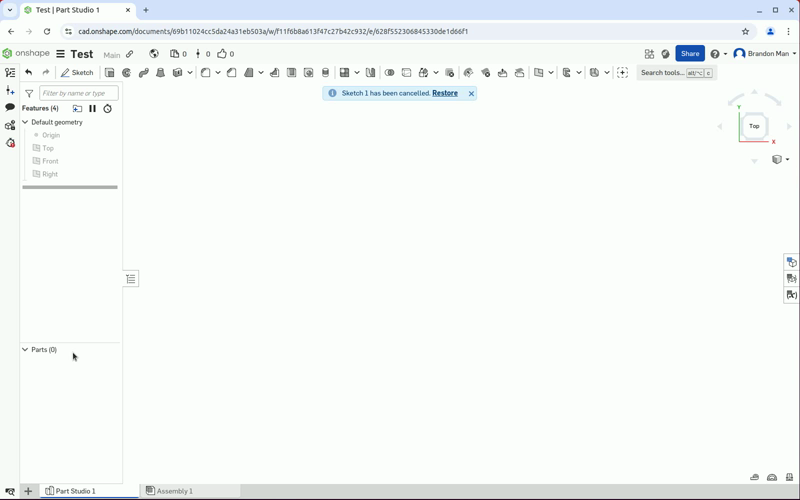
key(up)
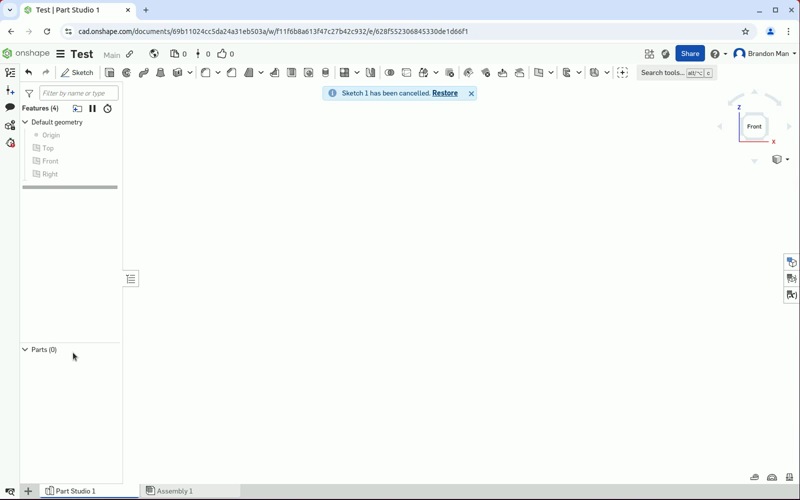
key_up(shift)
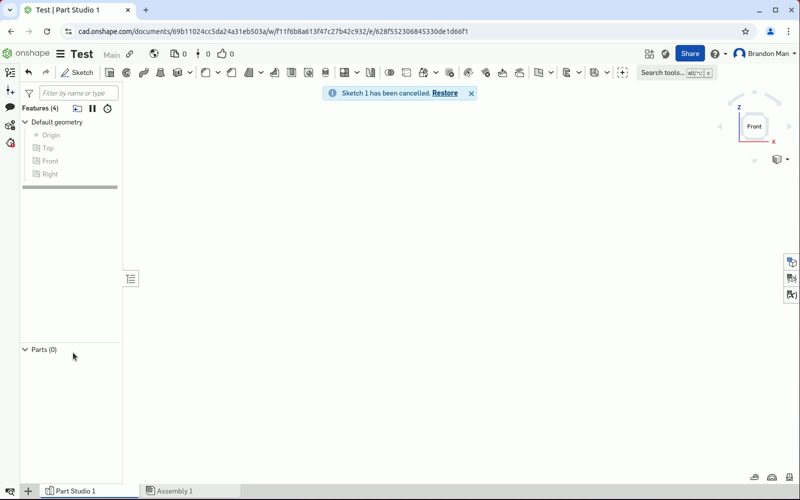
mouse_move(73, 352)
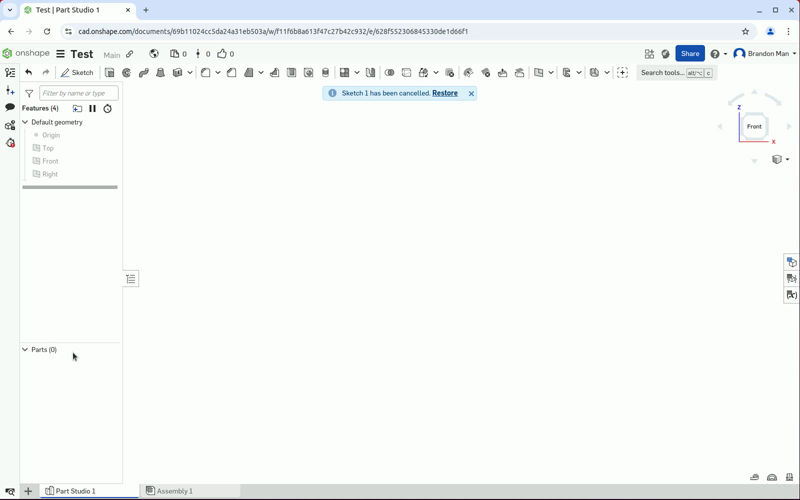
key(shift+y)
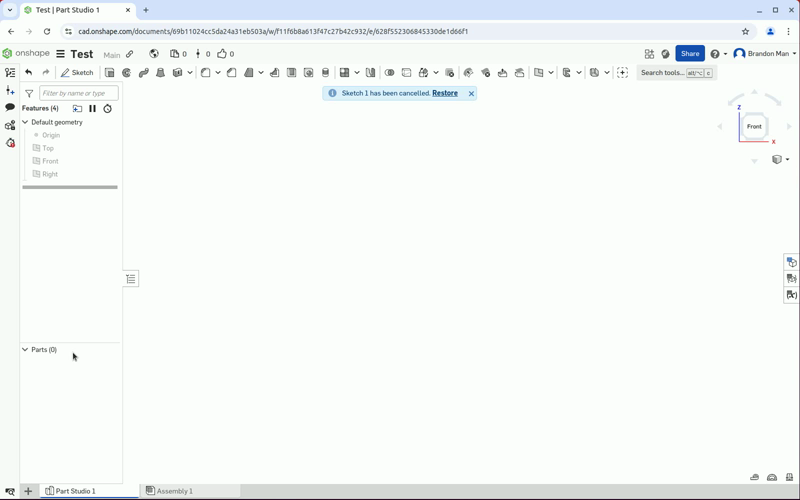
key(shift+s)
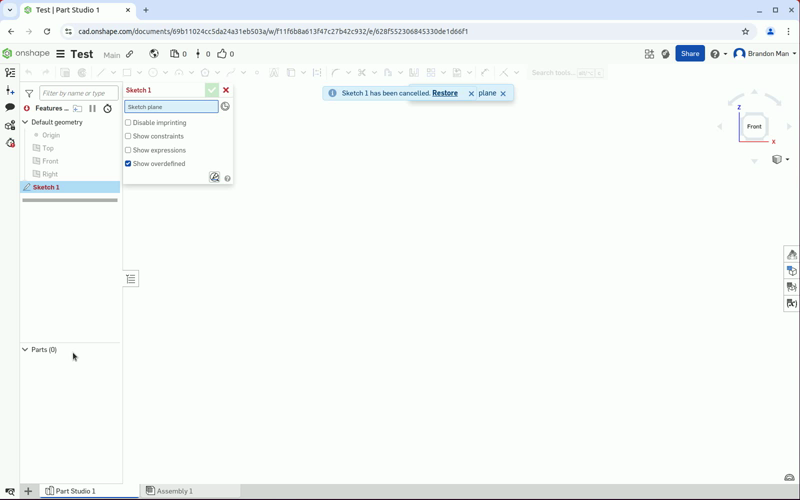
mouse_move(73, 163)
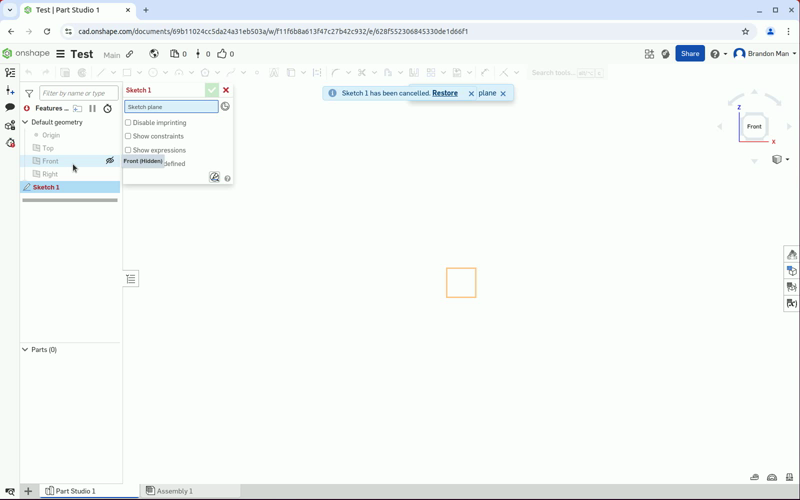
click(73, 163)
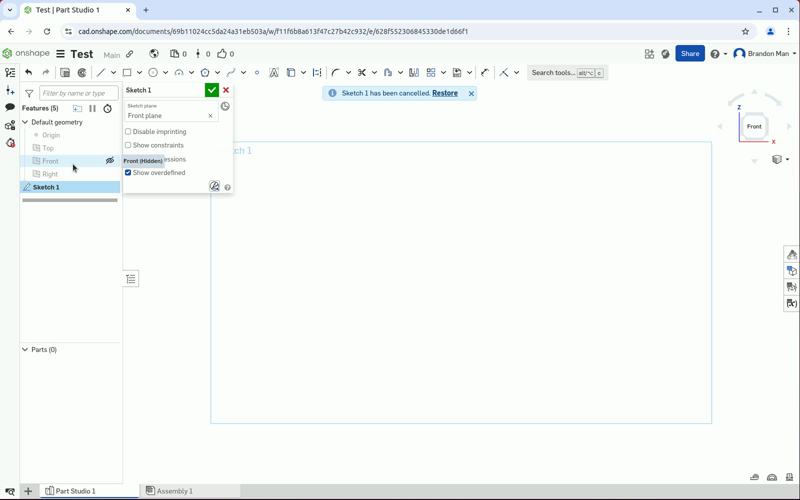
mouse_move(73, 352)
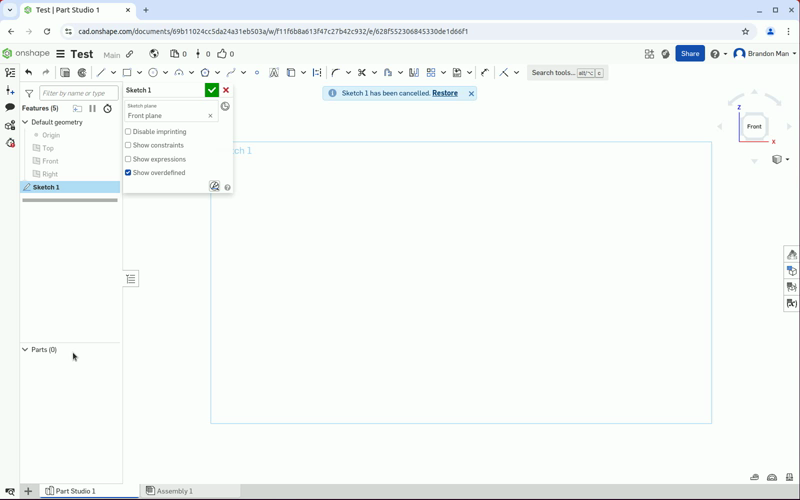
key(y)
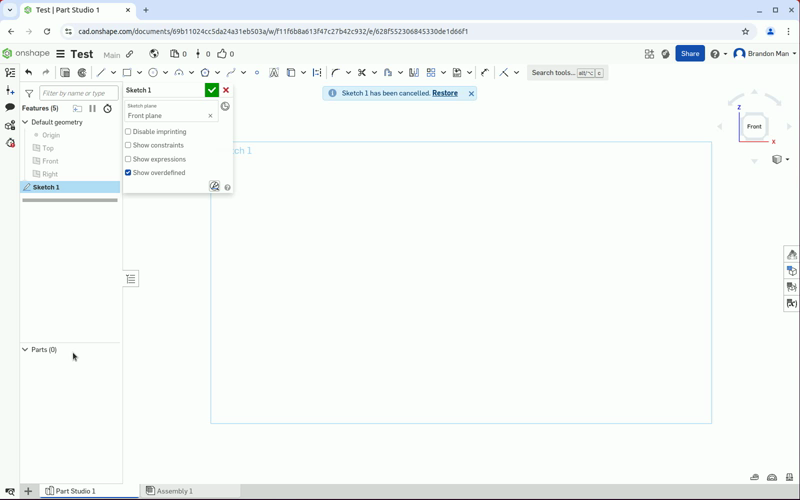
key(l)
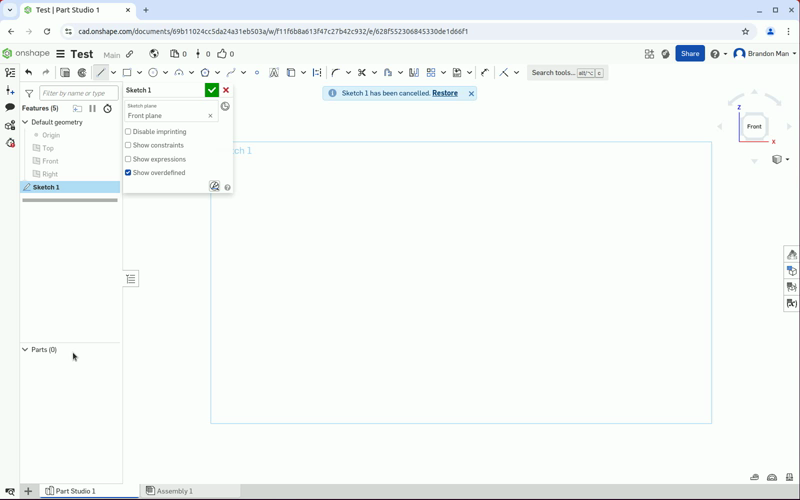
key_down(shift)
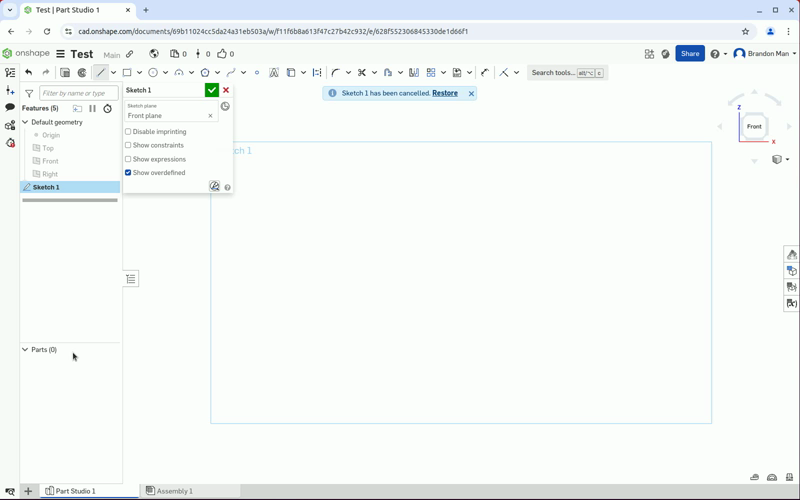
mouse_move(460, 288)
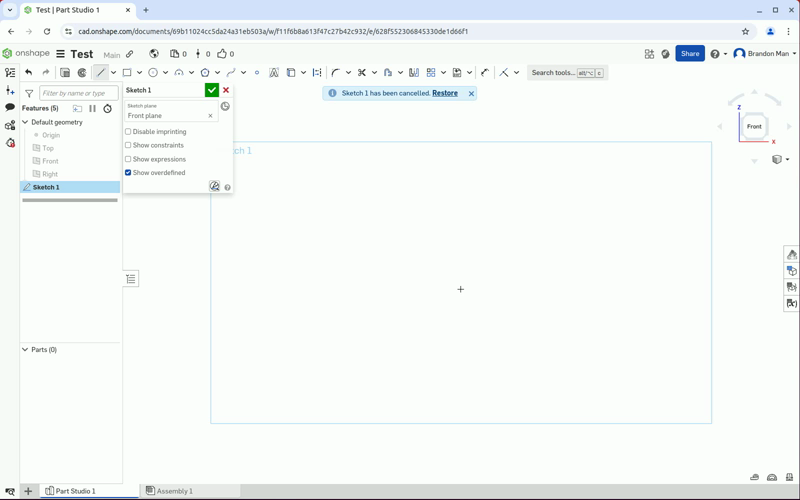
click(460, 288)
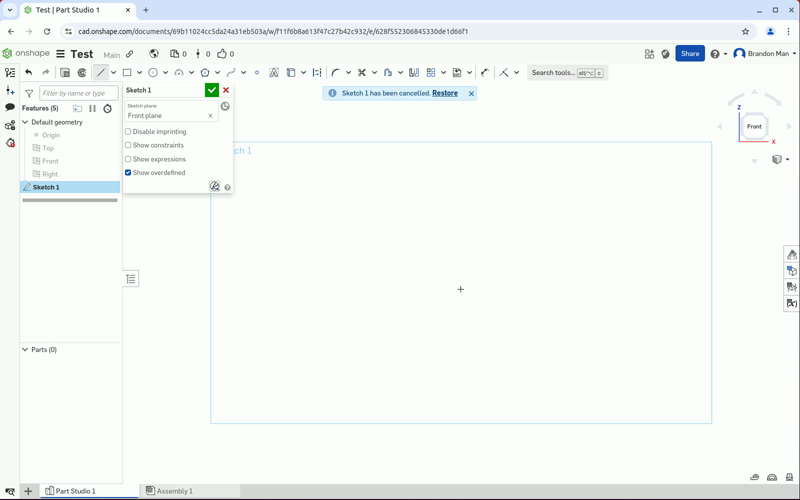
key_up(shift)
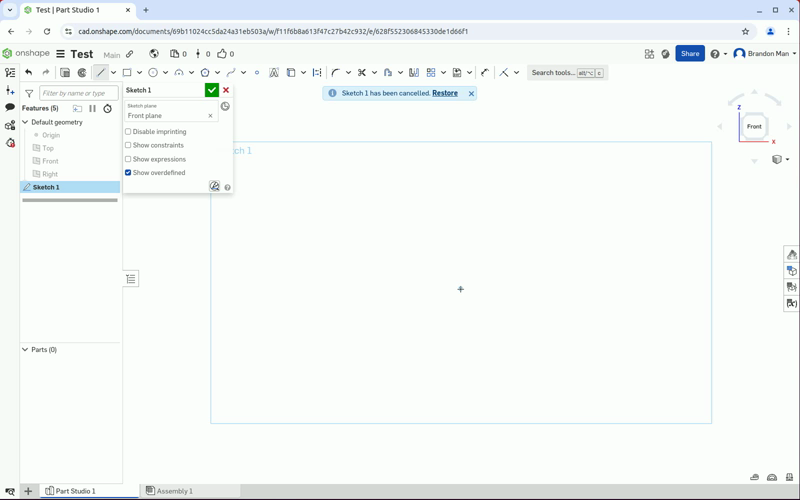
key_down(shift)
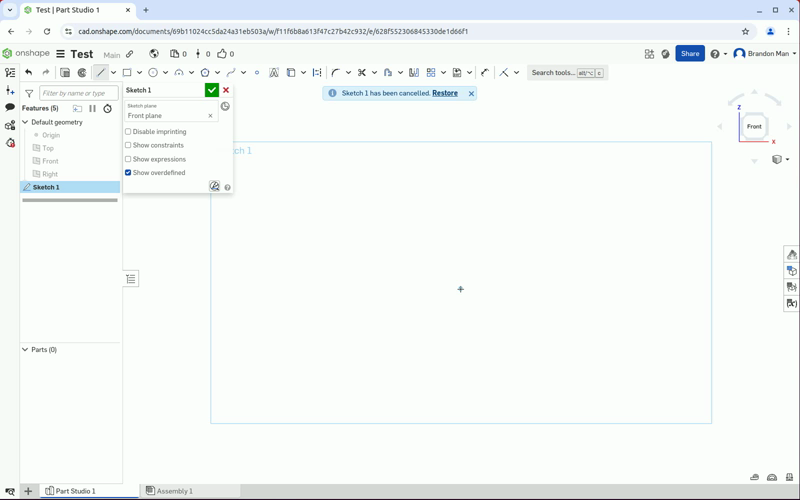
mouse_move(490, 288)
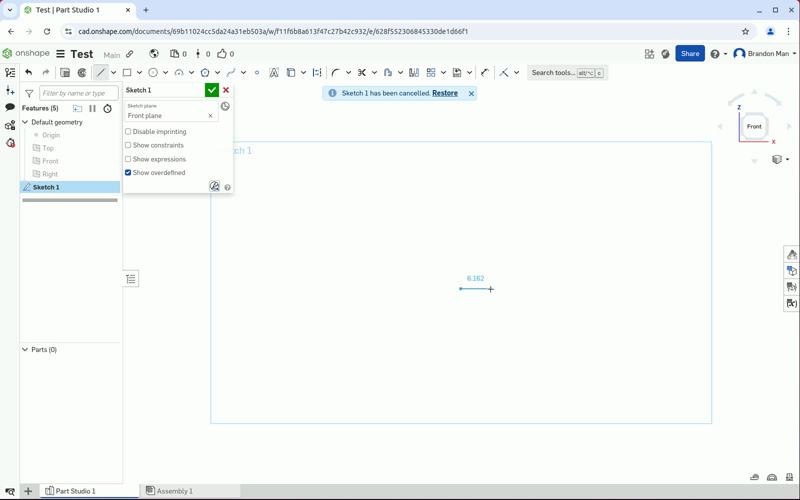
mouse_move(463, 288)
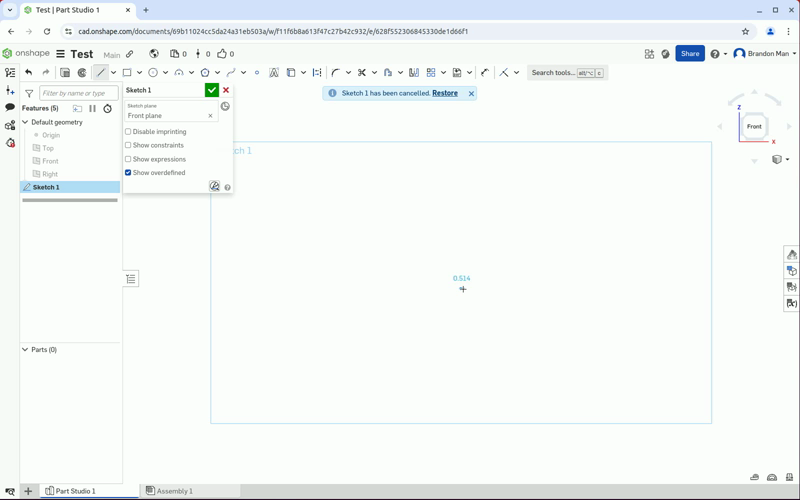
scroll(6)
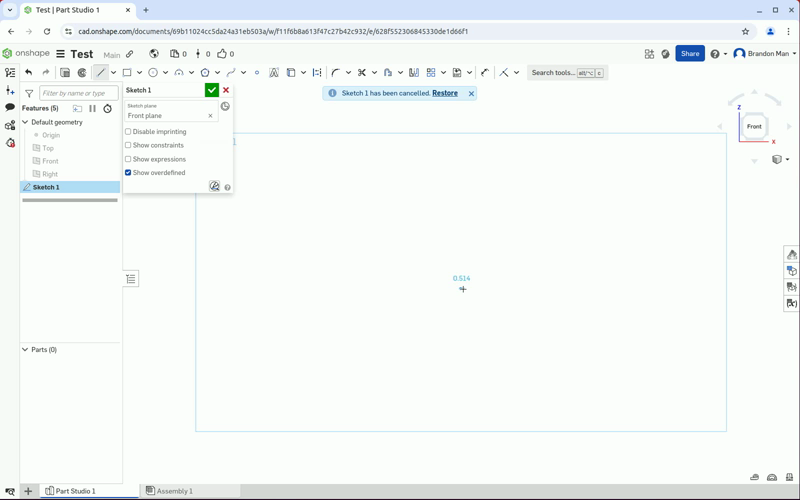
scroll(6)
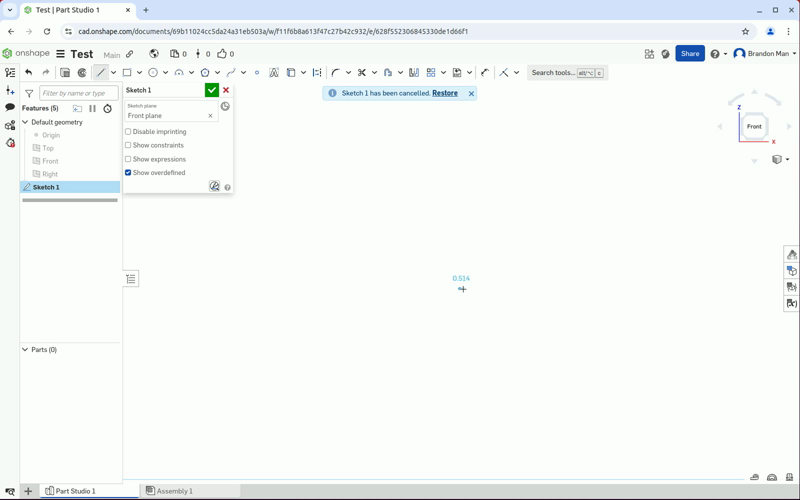
scroll(6)
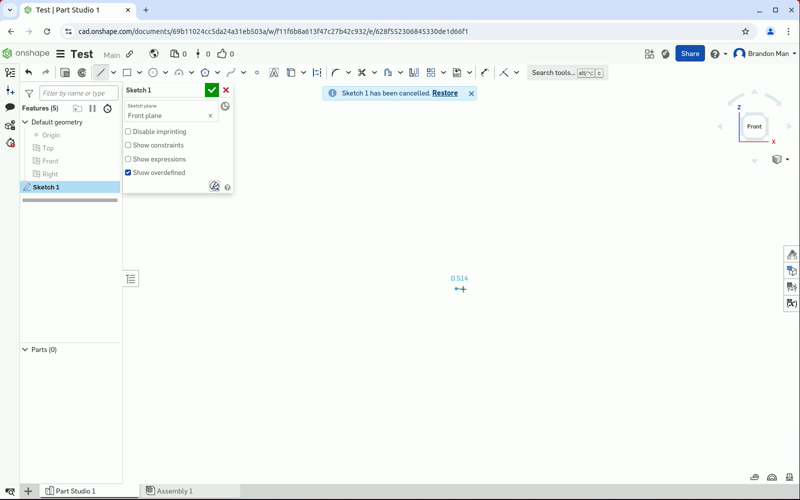
scroll(6)
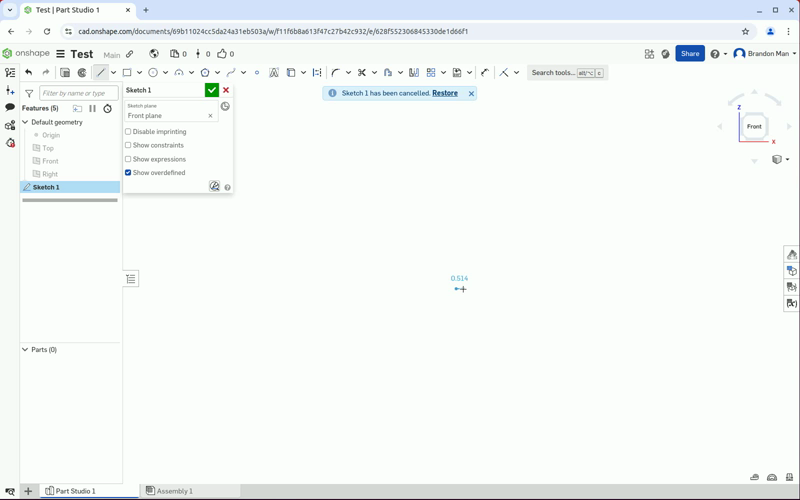
scroll(6)
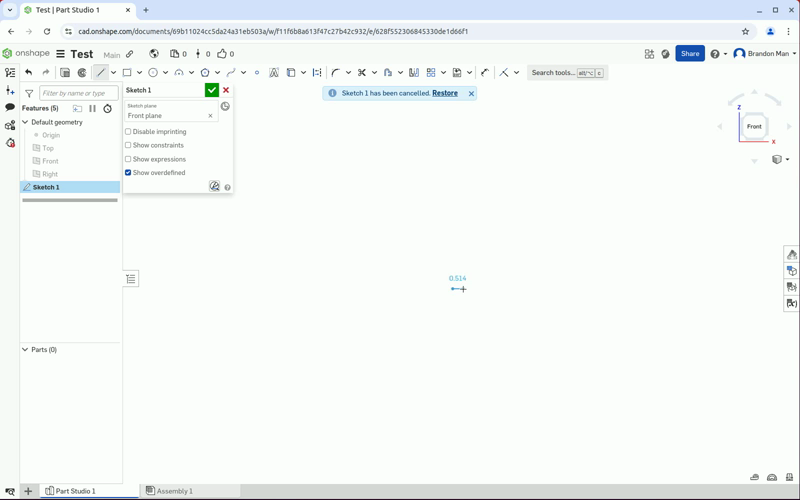
scroll(6)
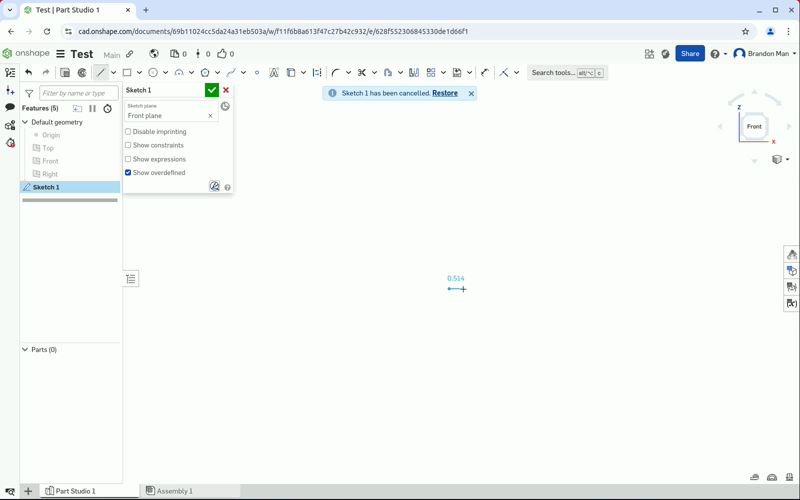
scroll(6)
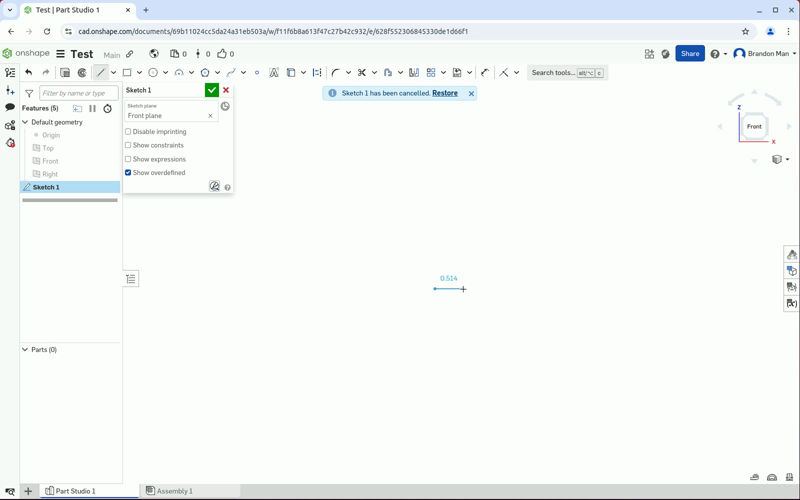
click(463, 288)
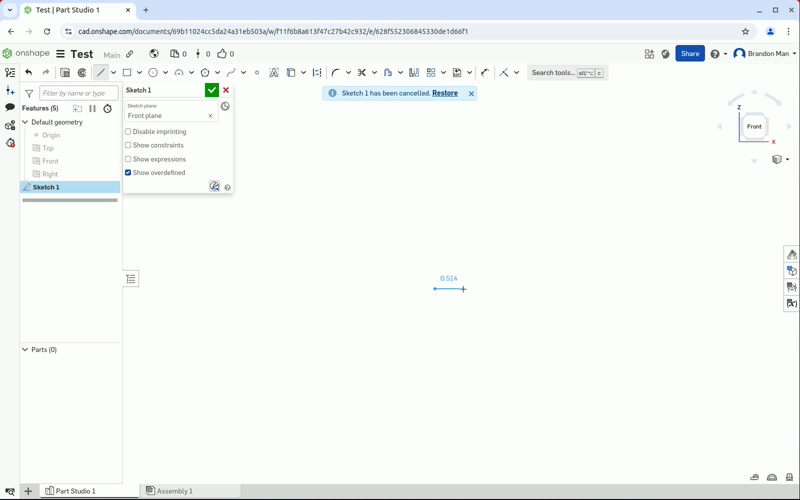
scroll(-6)
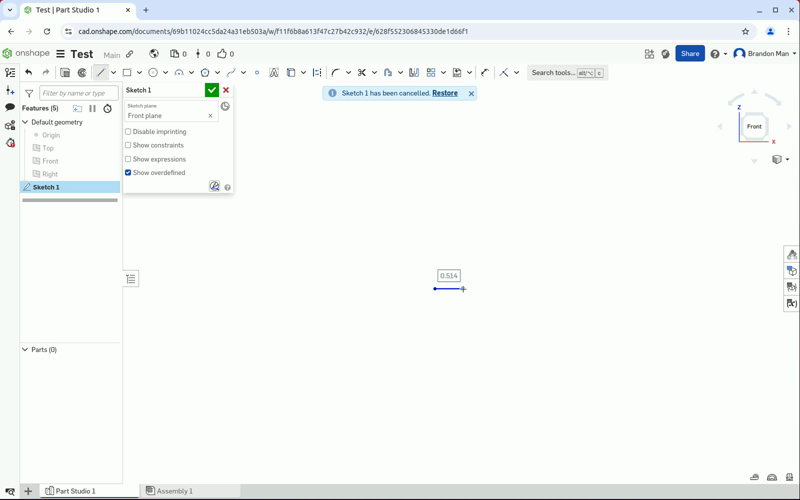
scroll(-6)
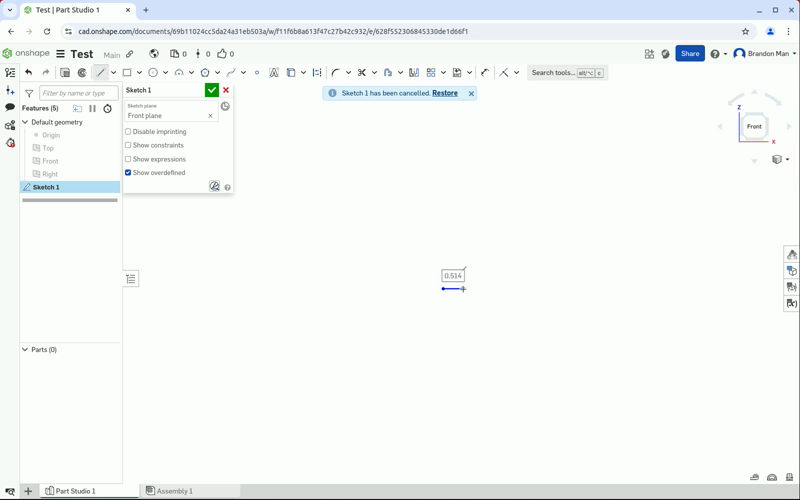
scroll(-6)
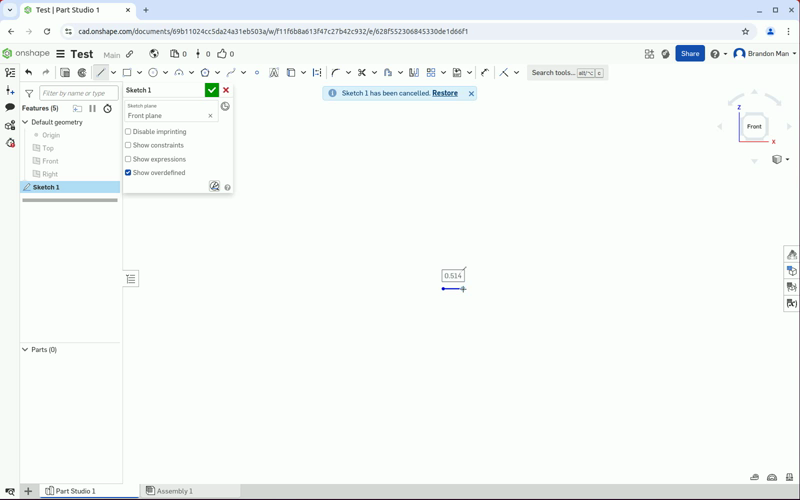
scroll(-6)
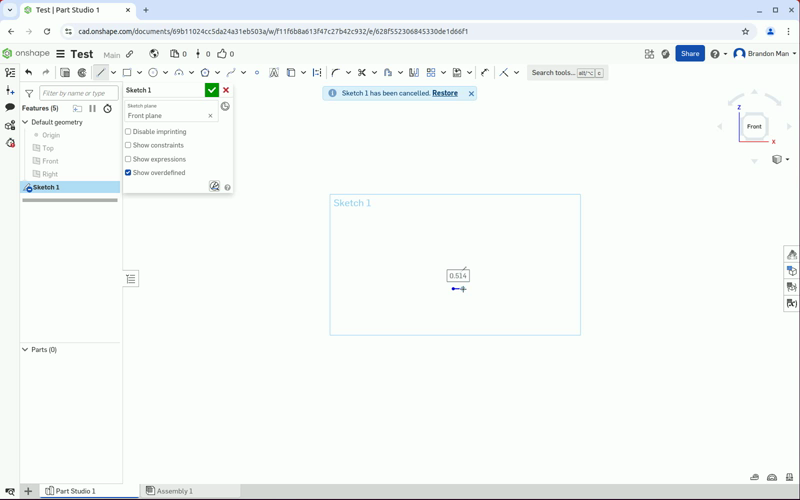
scroll(-6)
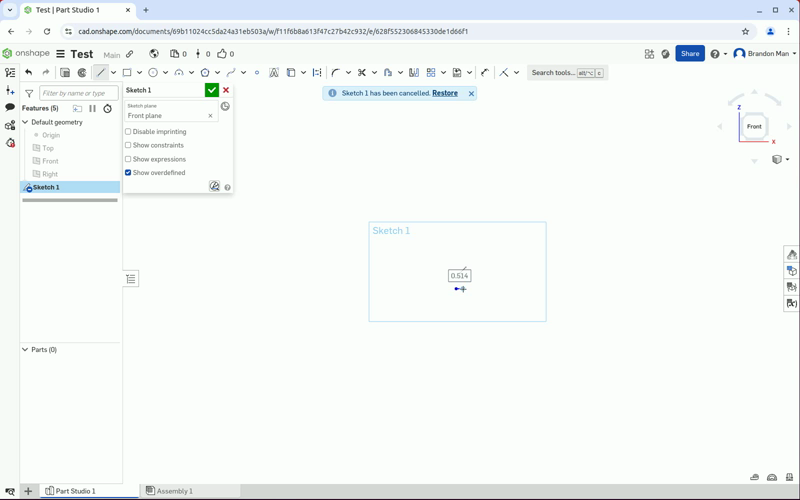
scroll(-6)
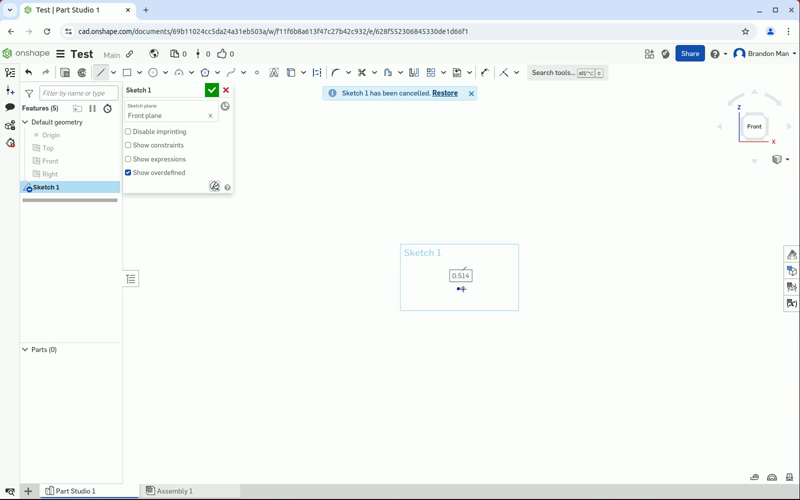
scroll(-6)
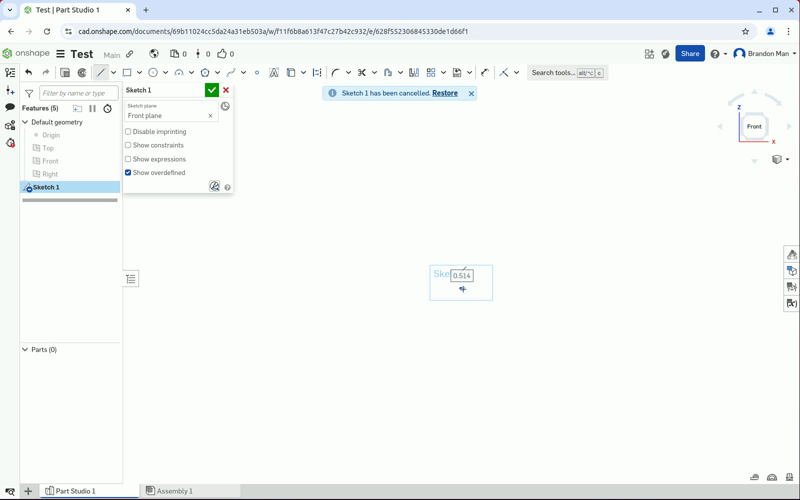
key_up(shift)
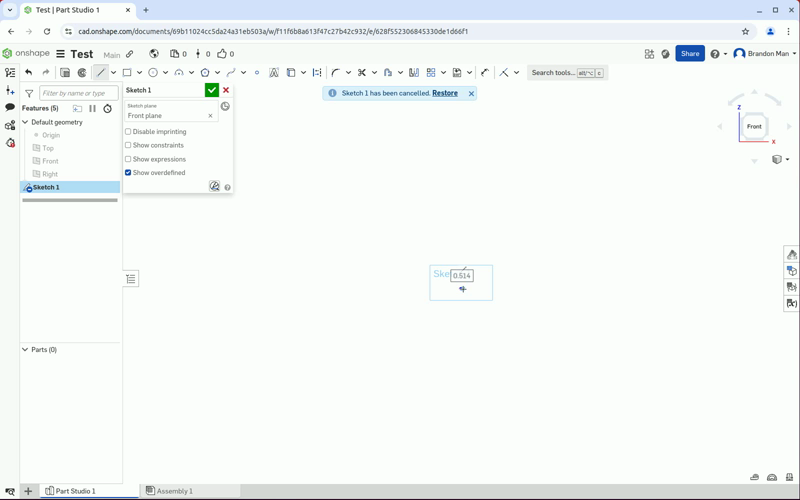
key_down(shift)
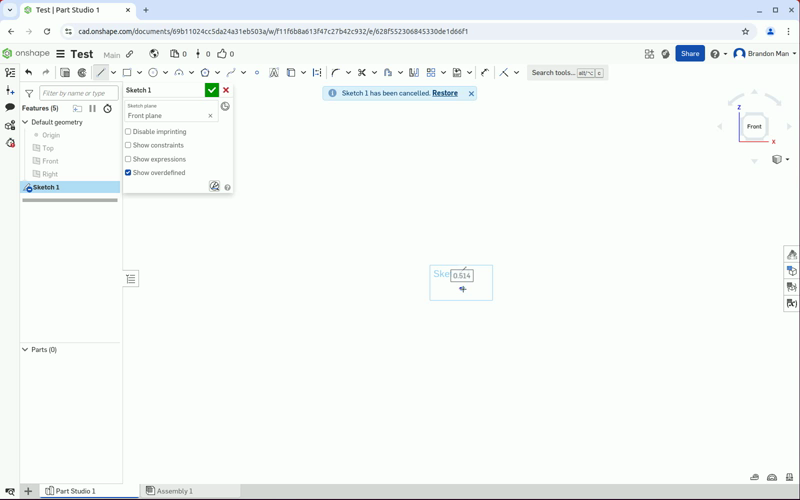
mouse_move(493, 288)
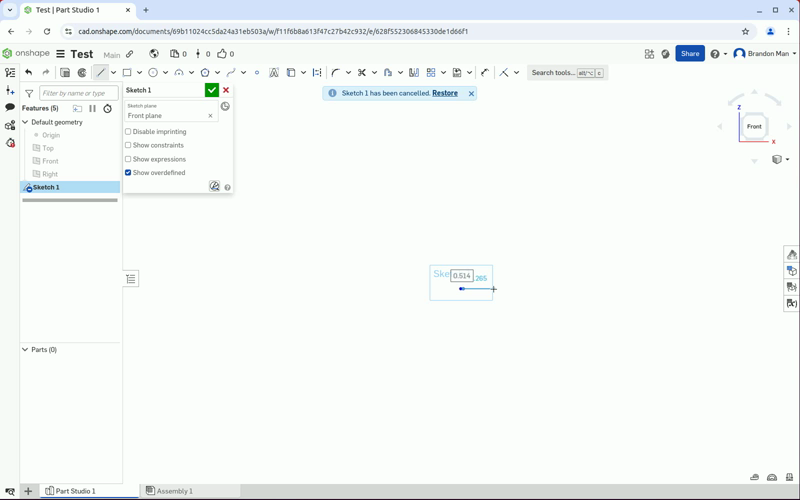
mouse_move(463, 281)
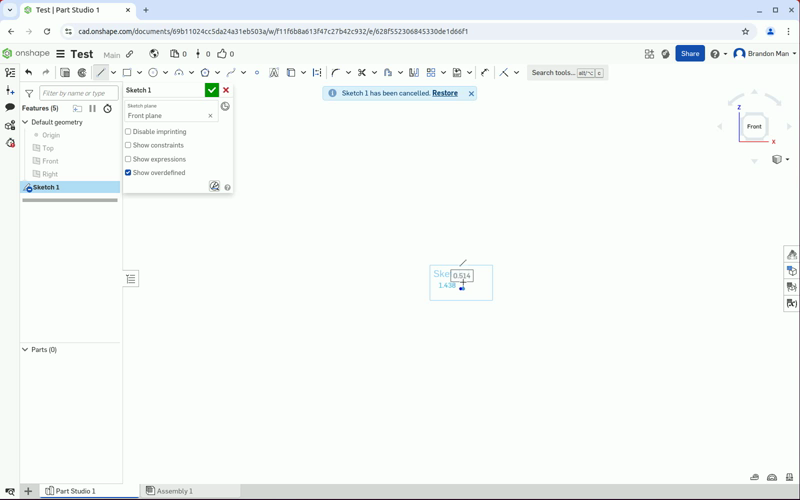
scroll(6)
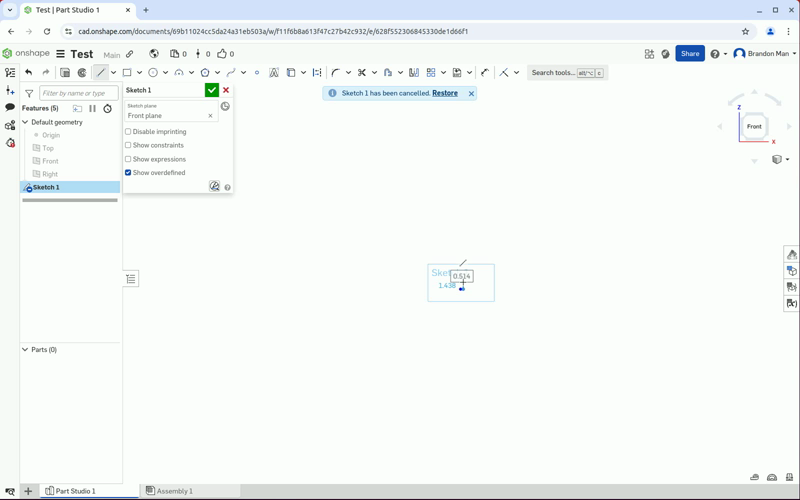
scroll(6)
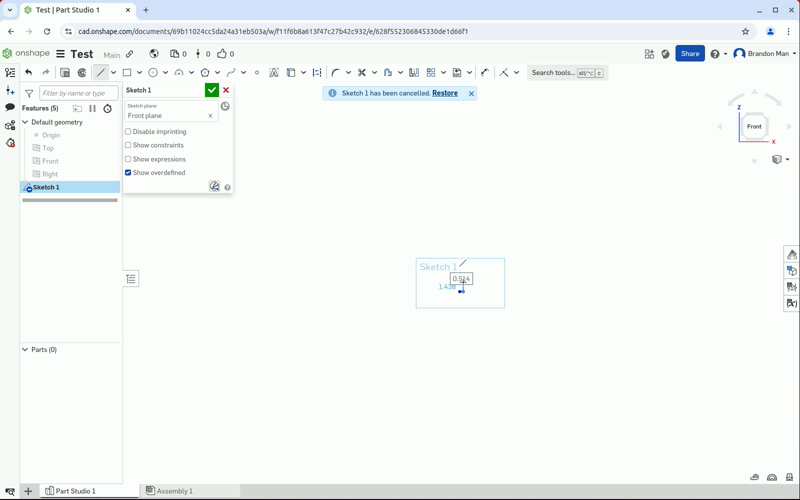
scroll(6)
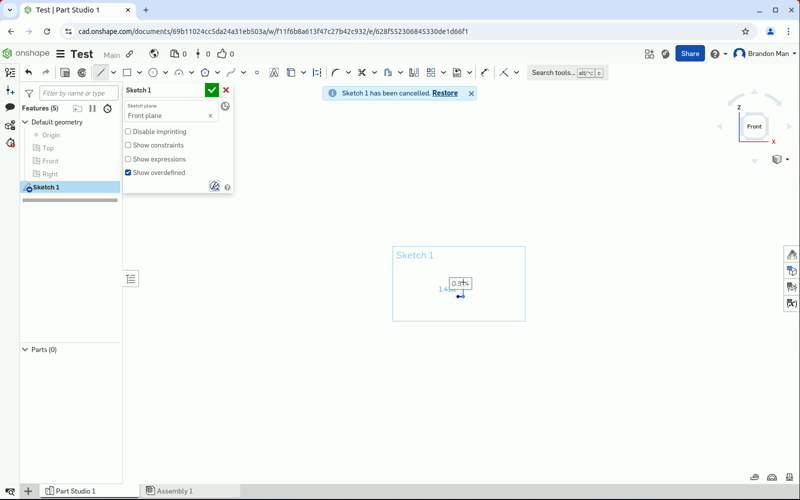
scroll(6)
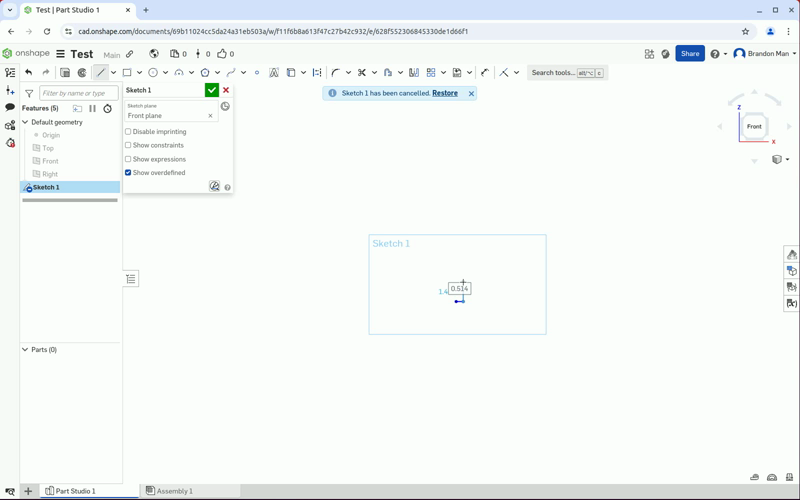
scroll(6)
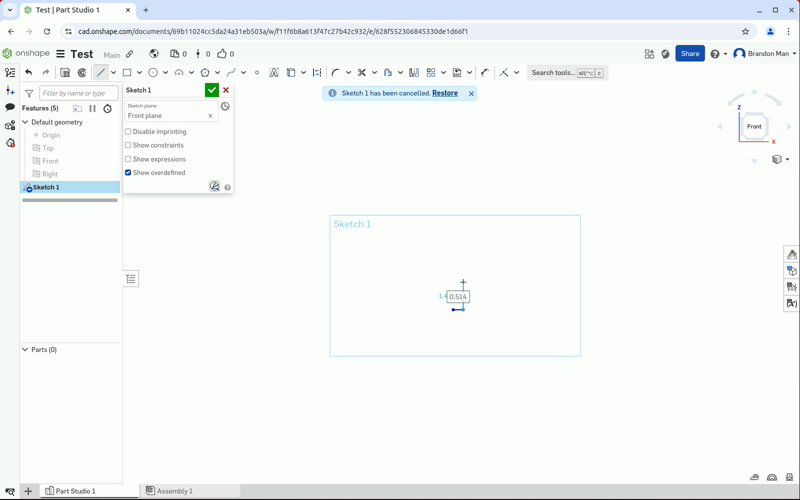
scroll(6)
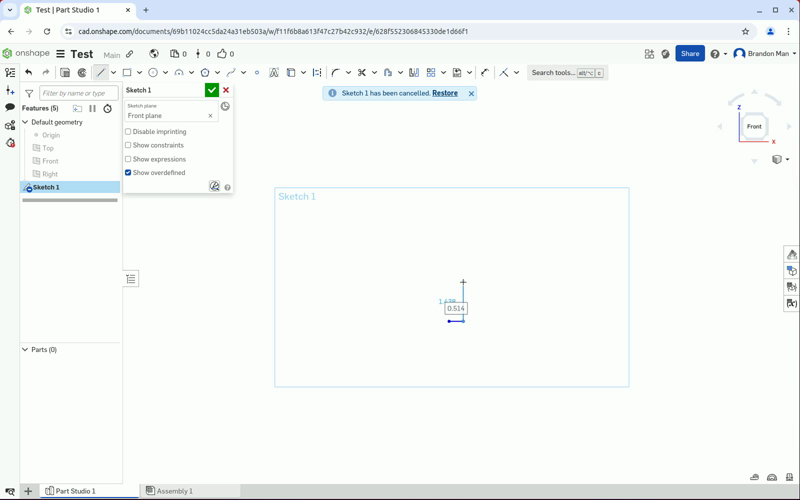
scroll(6)
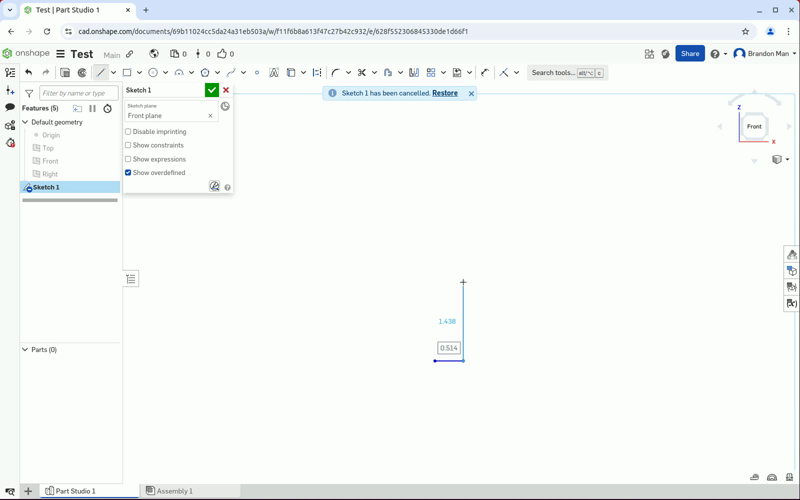
click(463, 281)
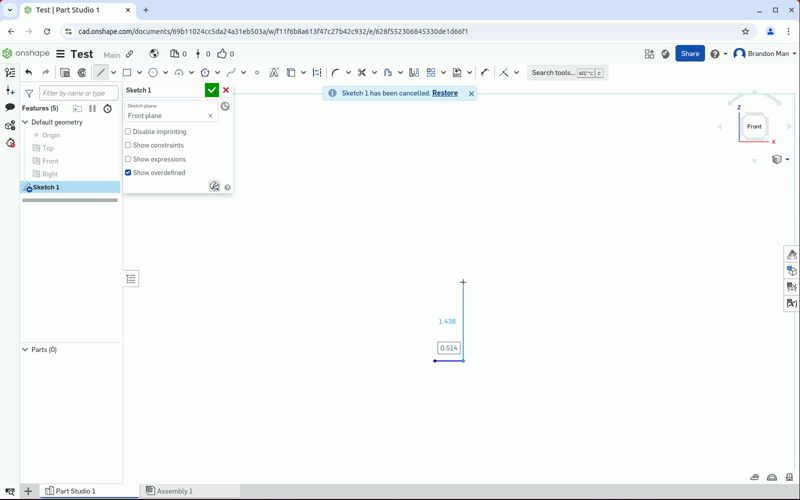
scroll(-6)
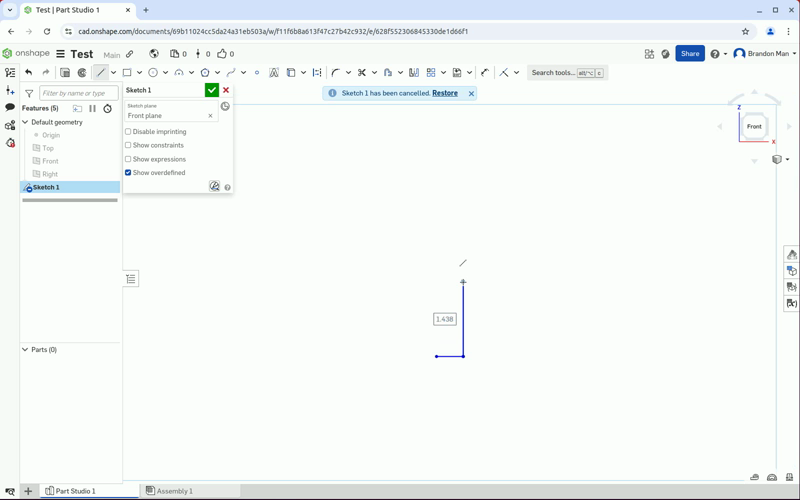
scroll(-6)
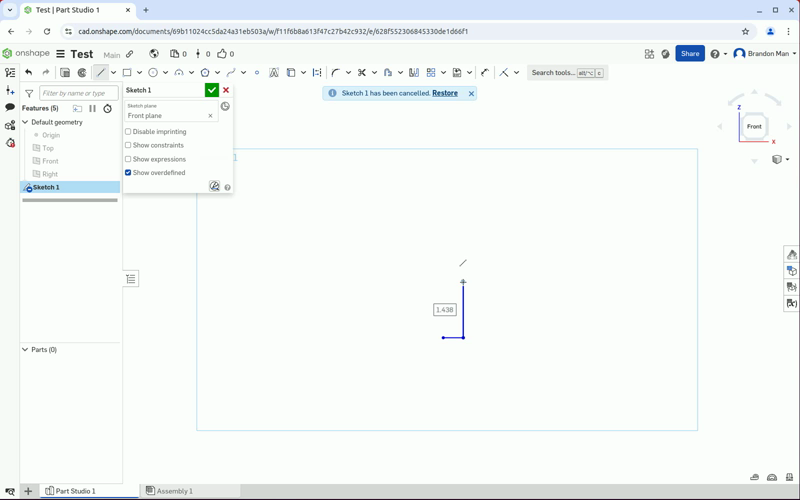
scroll(-6)
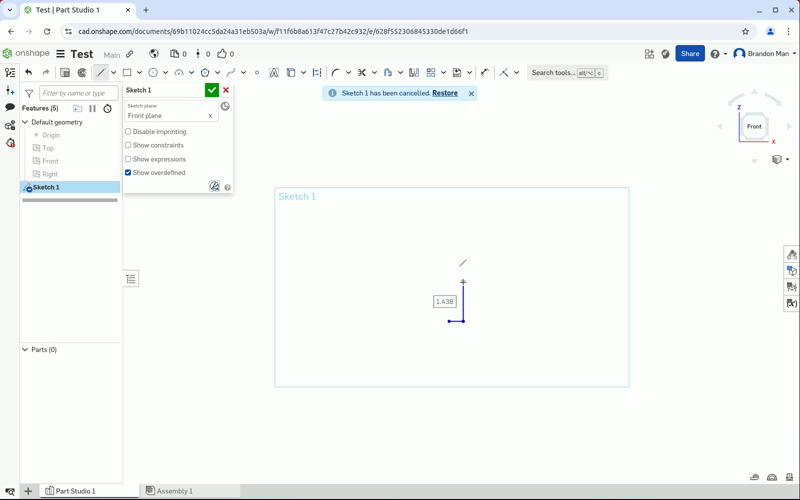
scroll(-6)
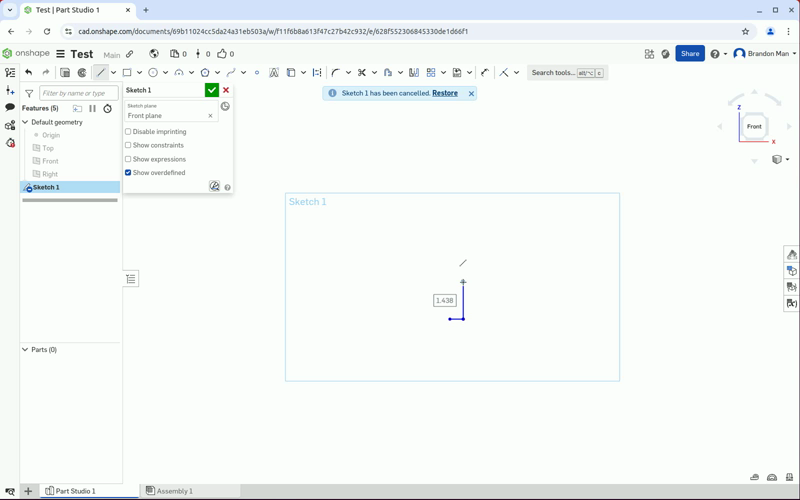
scroll(-6)
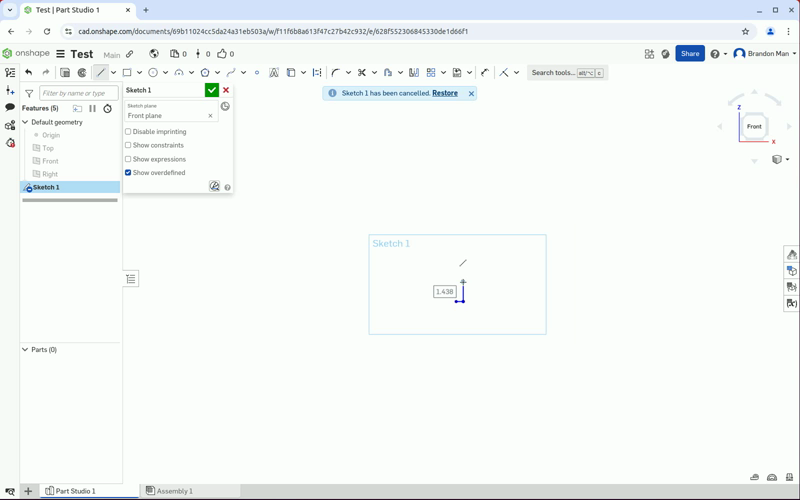
scroll(-6)
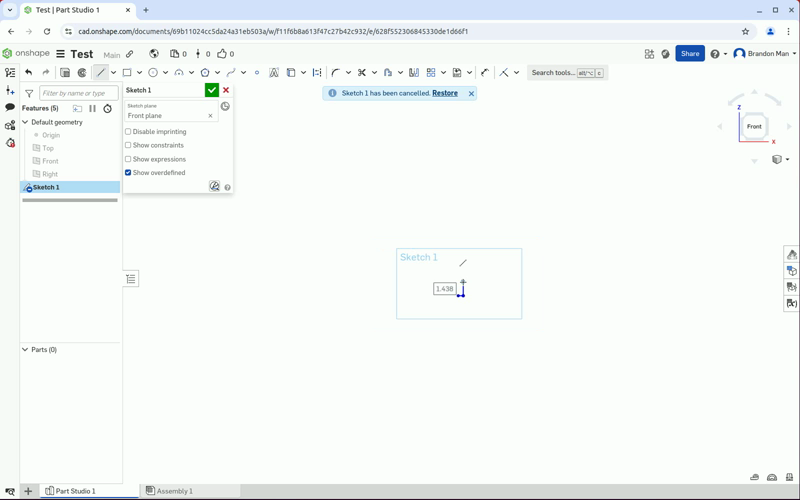
scroll(-6)
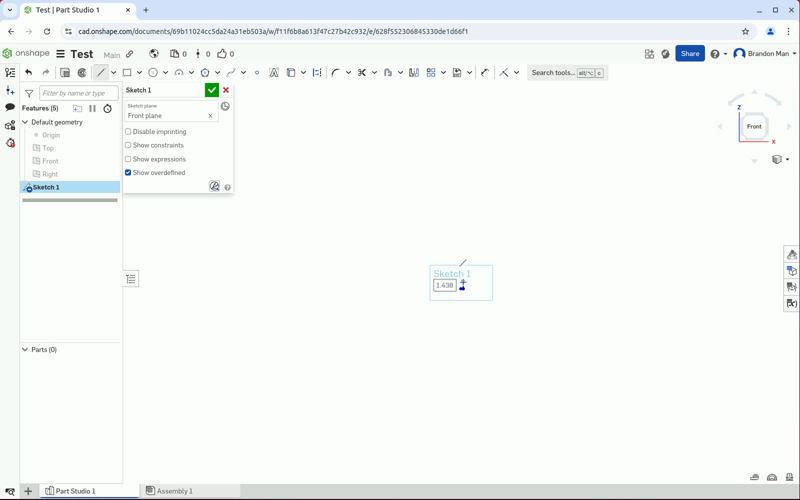
key_up(shift)
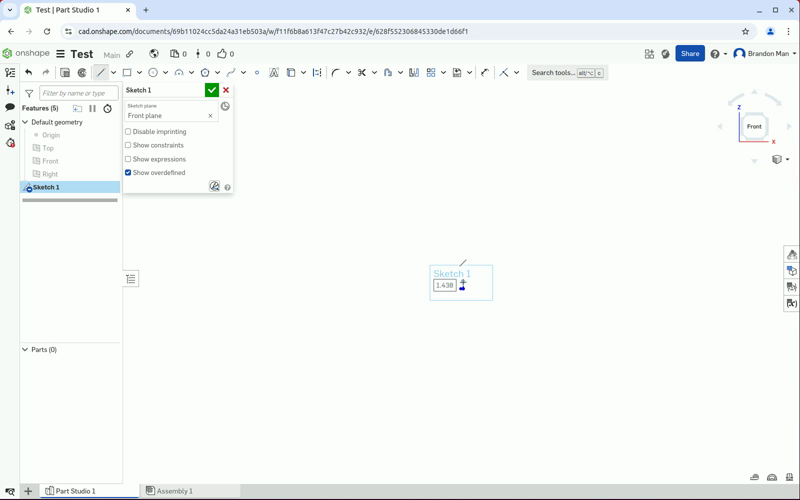
key_down(shift)
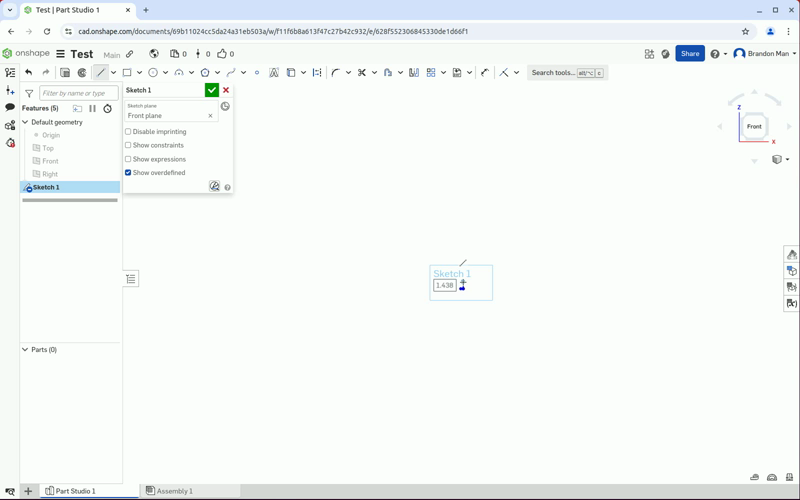
mouse_move(493, 281)
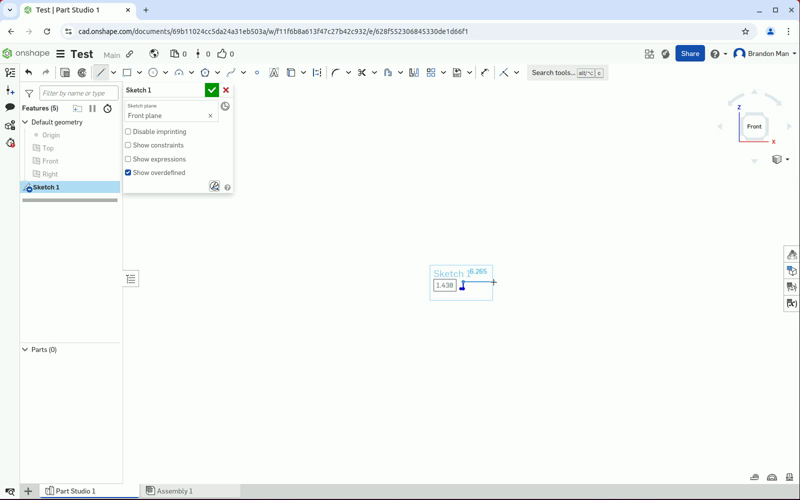
mouse_move(460, 281)
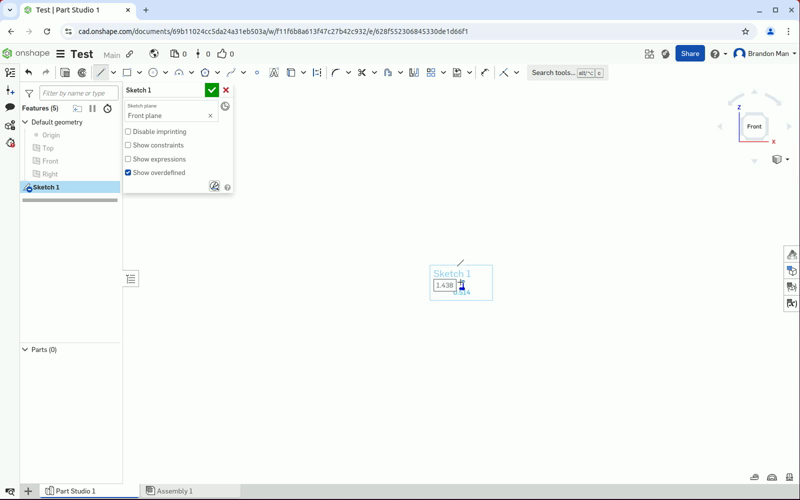
scroll(6)
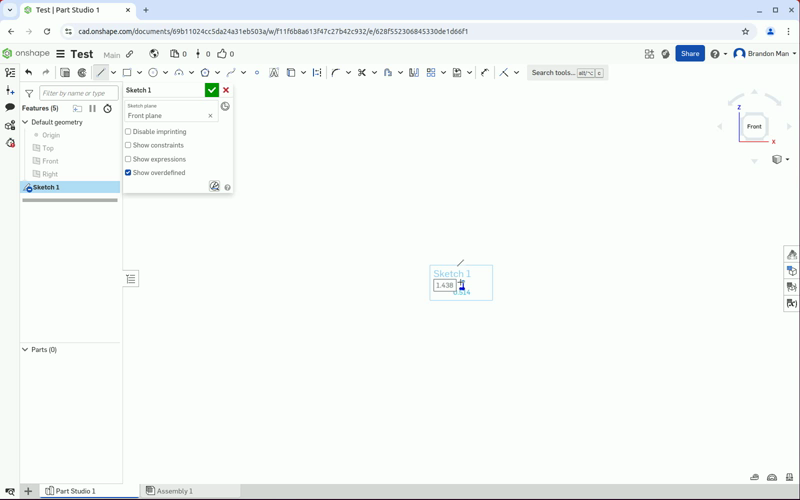
scroll(6)
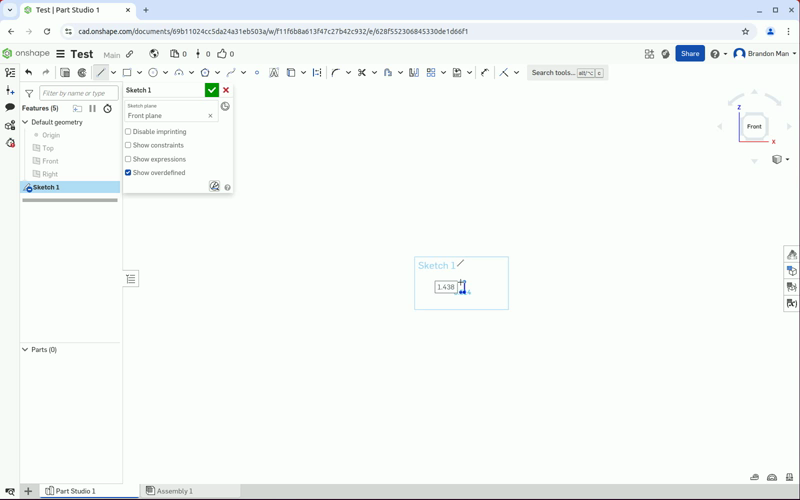
scroll(6)
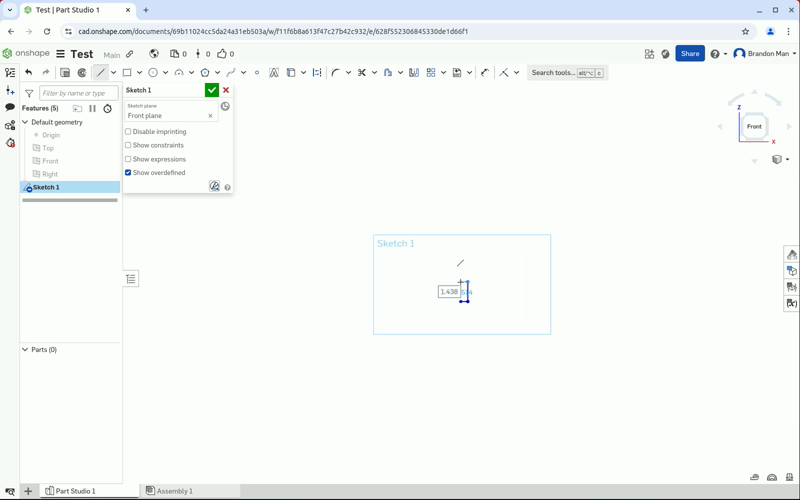
scroll(6)
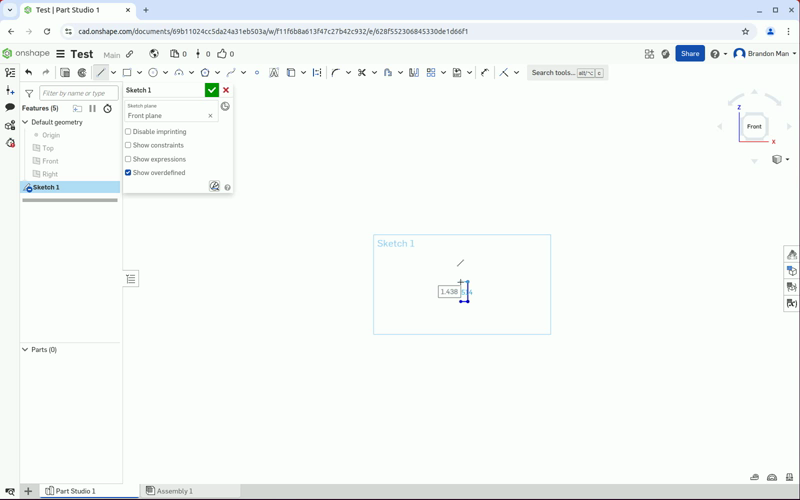
scroll(6)
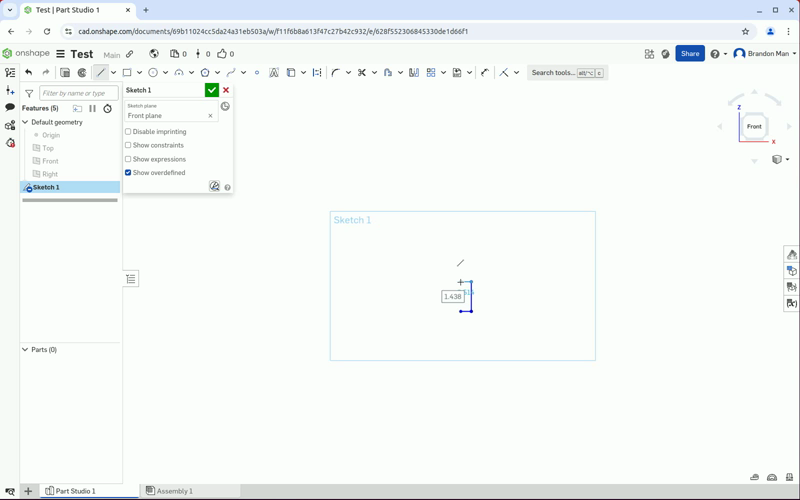
scroll(6)
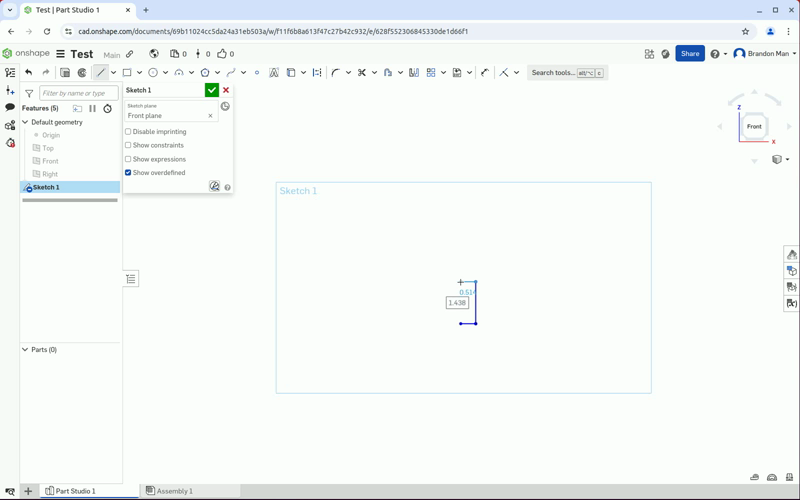
scroll(6)
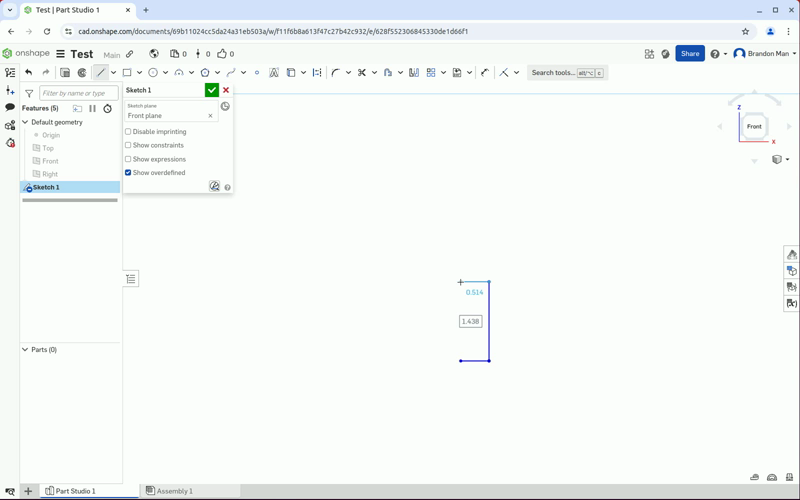
click(460, 281)
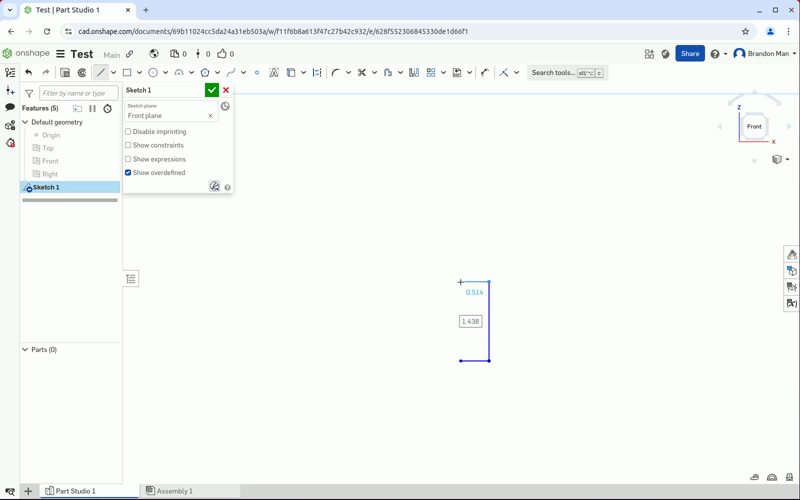
scroll(-6)
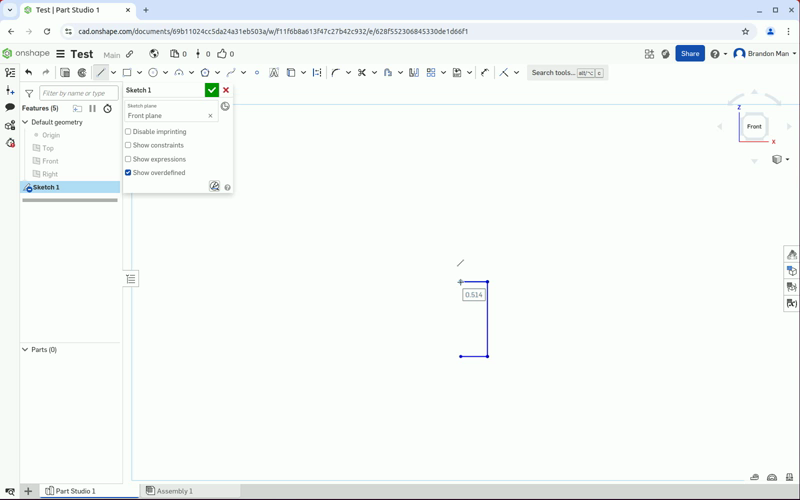
scroll(-6)
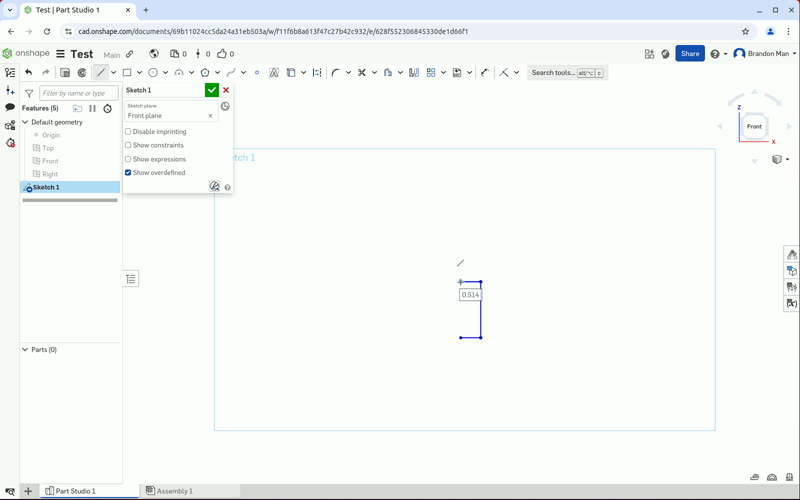
scroll(-6)
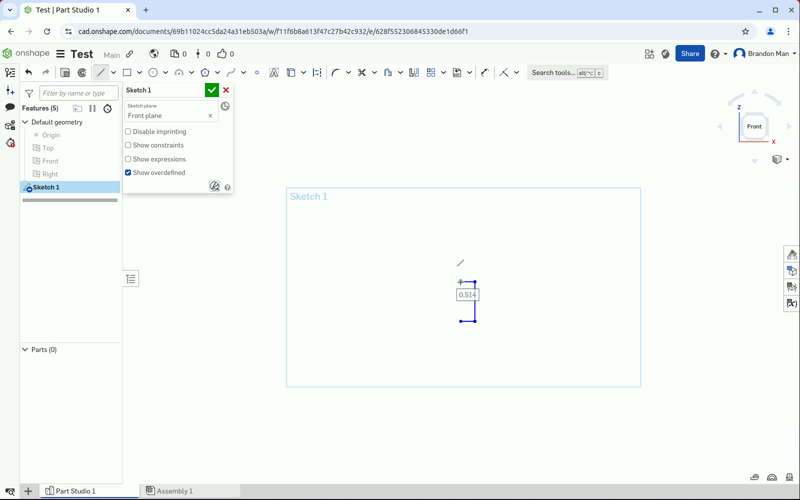
scroll(-6)
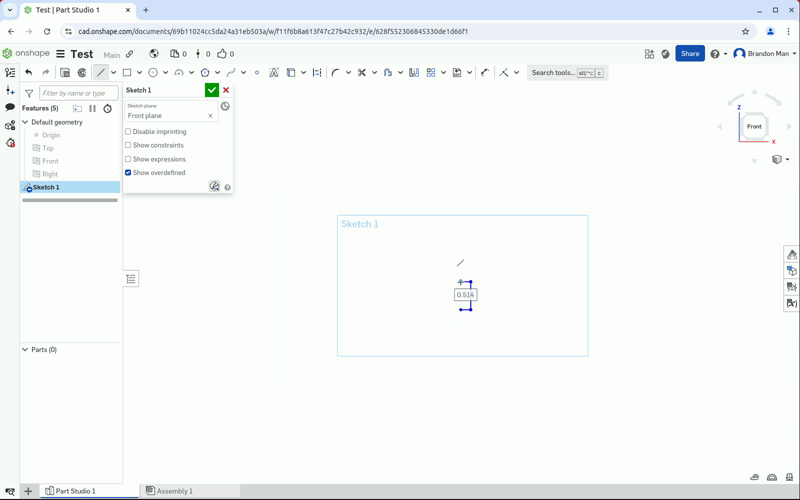
scroll(-6)
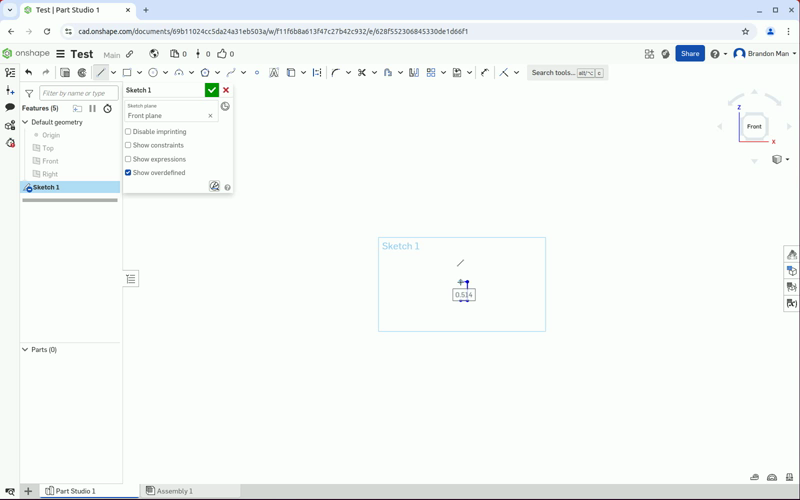
scroll(-6)
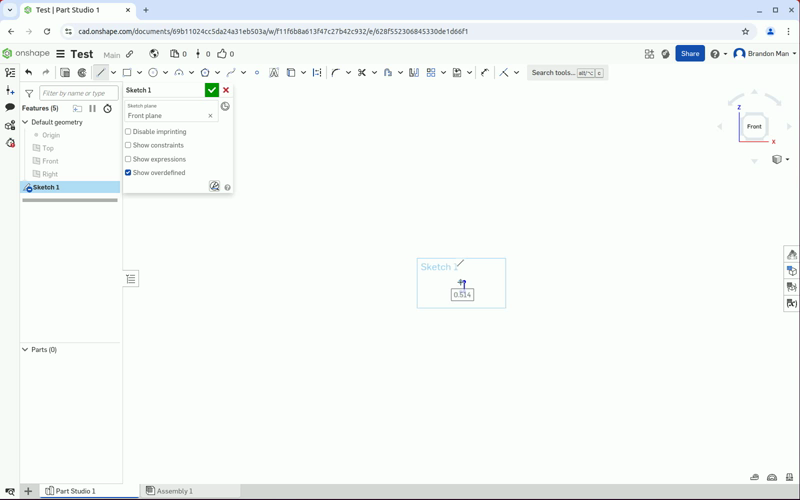
scroll(-6)
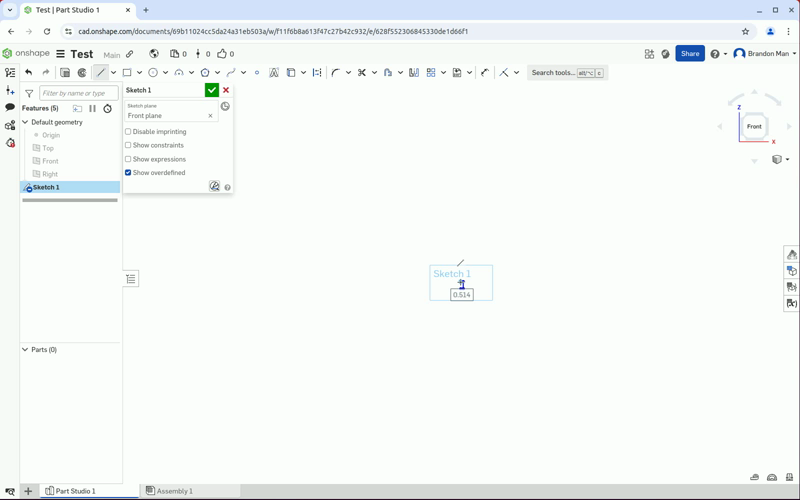
key_up(shift)
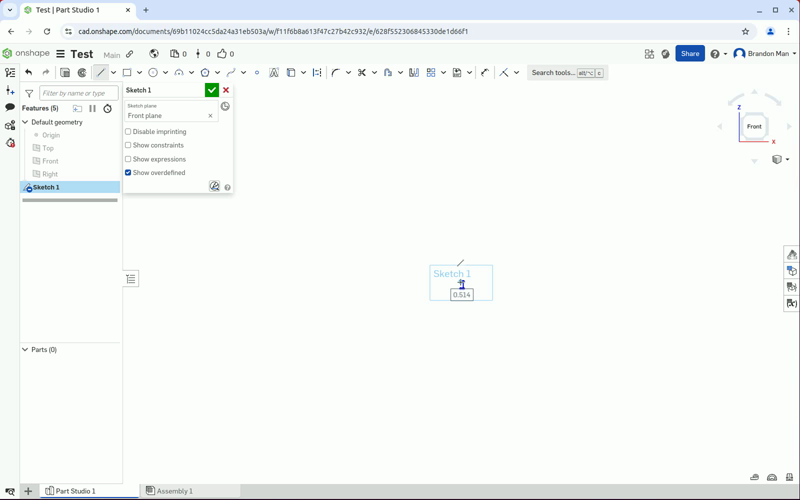
mouse_move(490, 281)
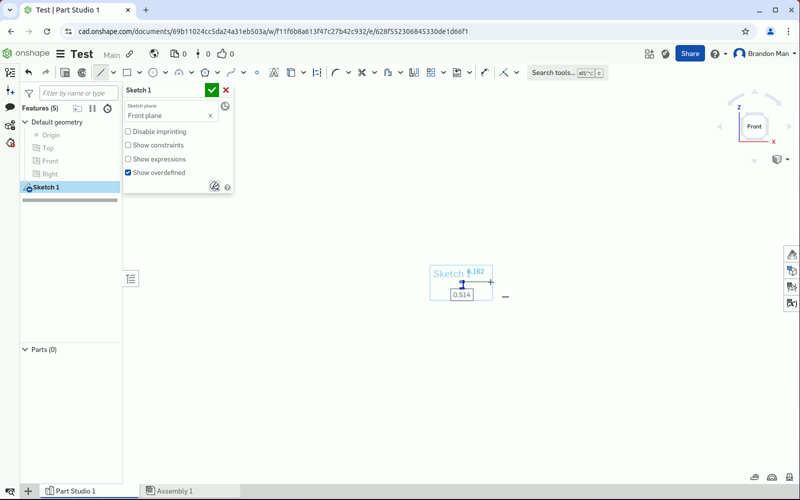
key_down(shift)
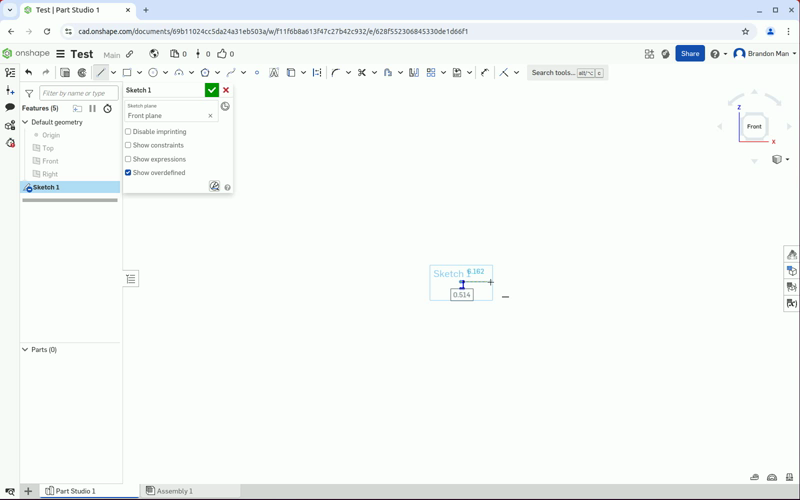
mouse_move(460, 288)
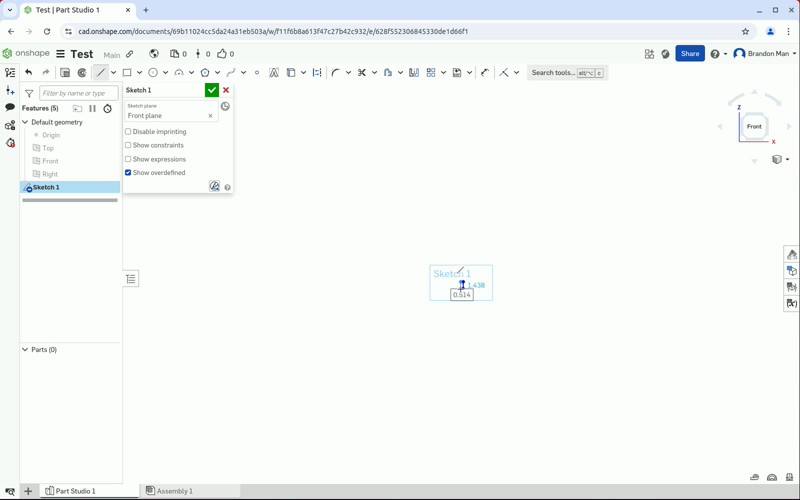
scroll(6)
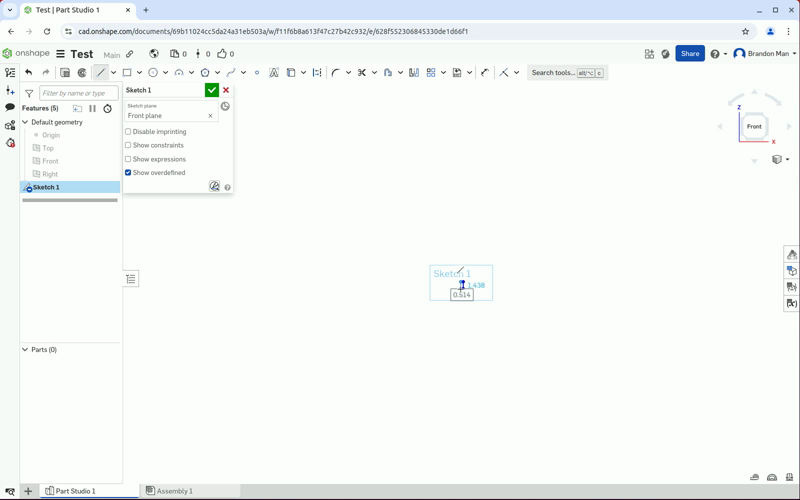
scroll(6)
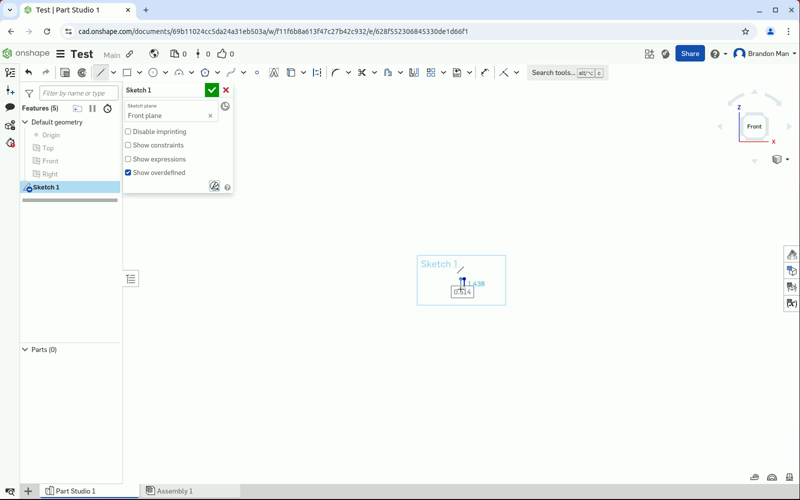
scroll(6)
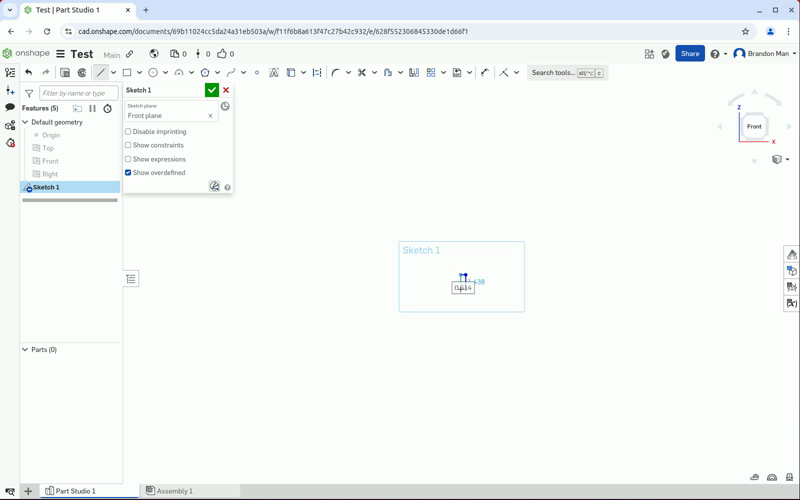
scroll(6)
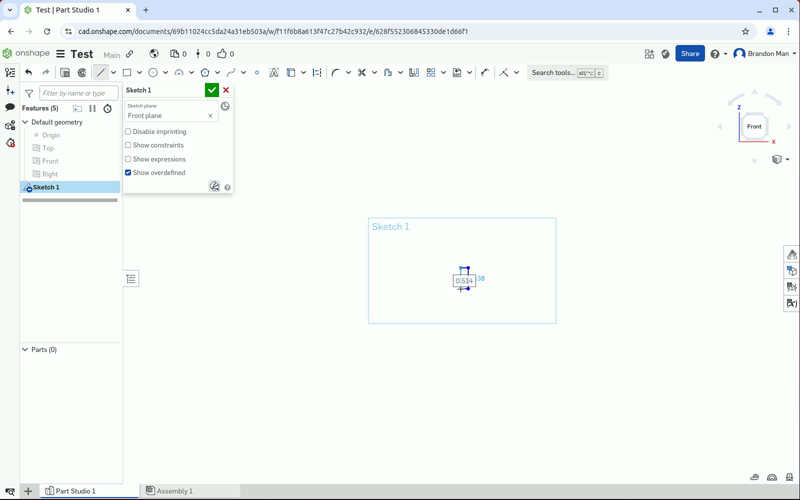
scroll(6)
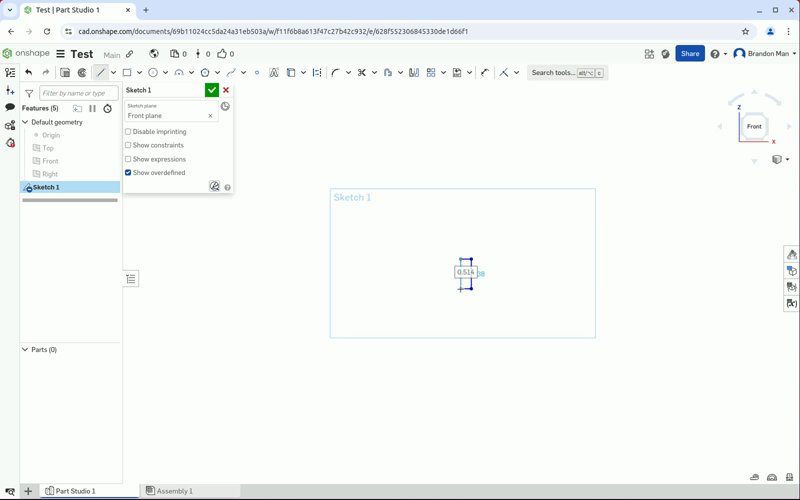
scroll(6)
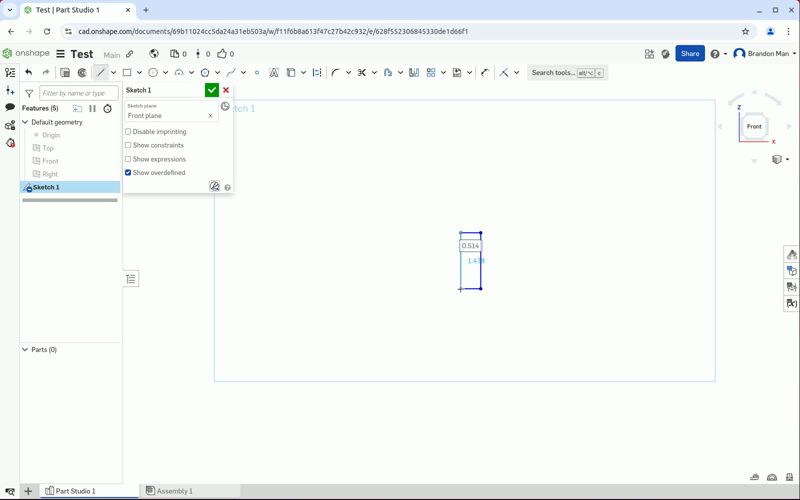
scroll(6)
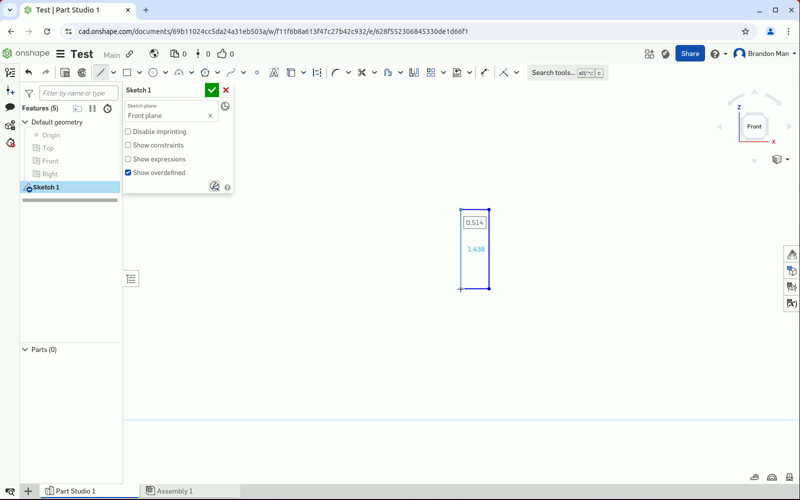
key_up(shift)
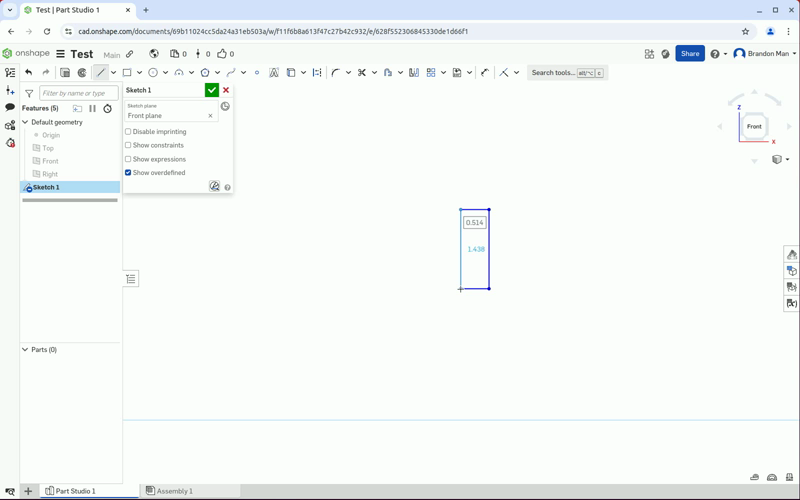
click(460, 288)
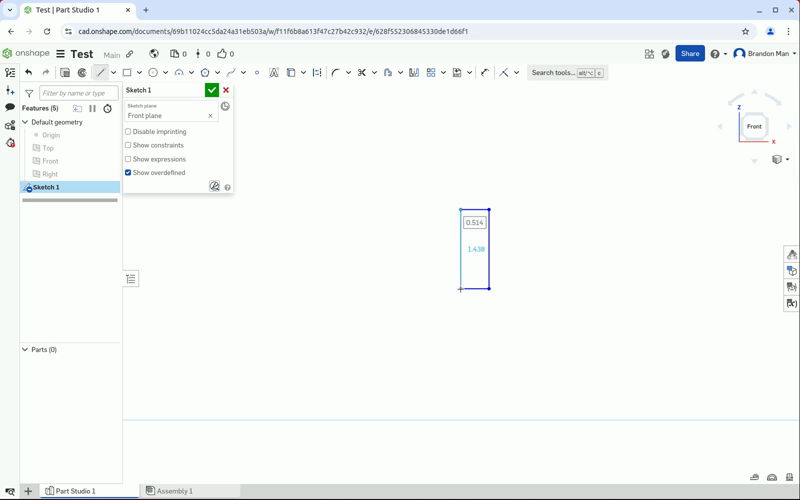
scroll(-6)
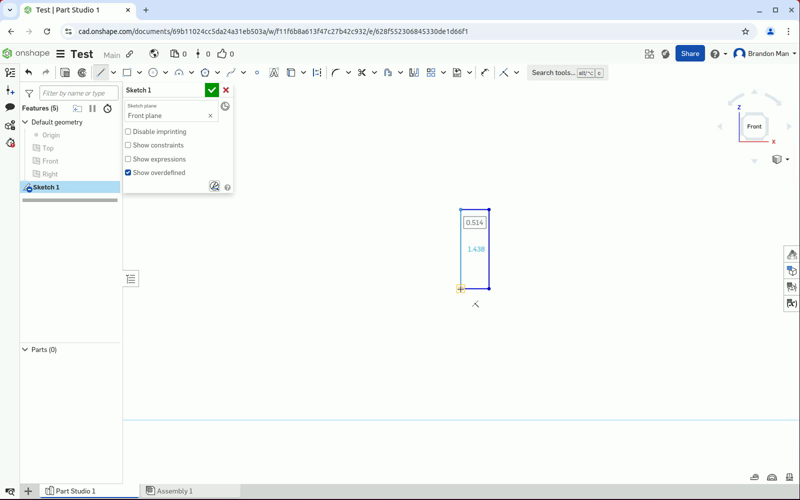
scroll(-6)
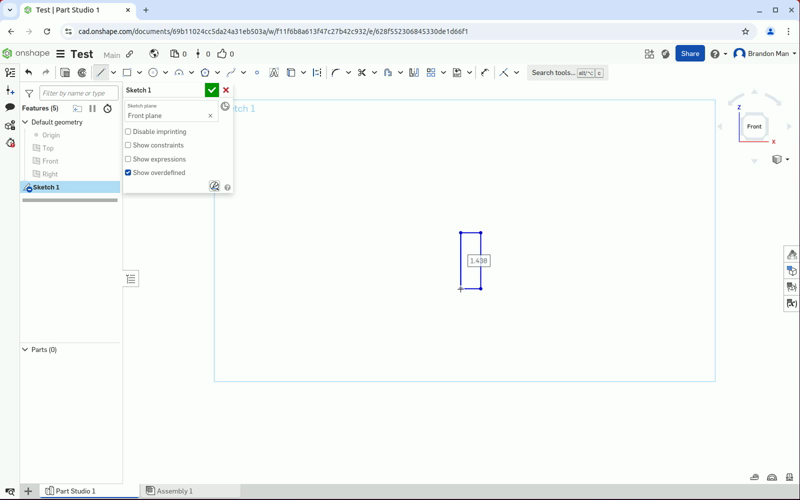
scroll(-6)
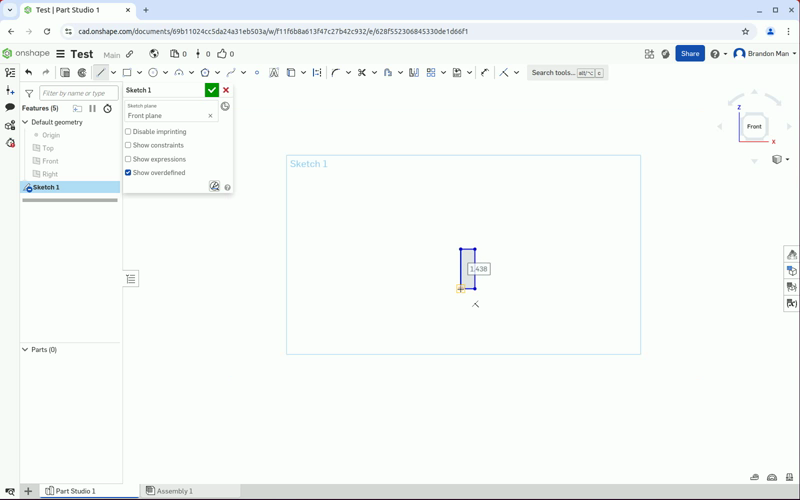
scroll(-6)
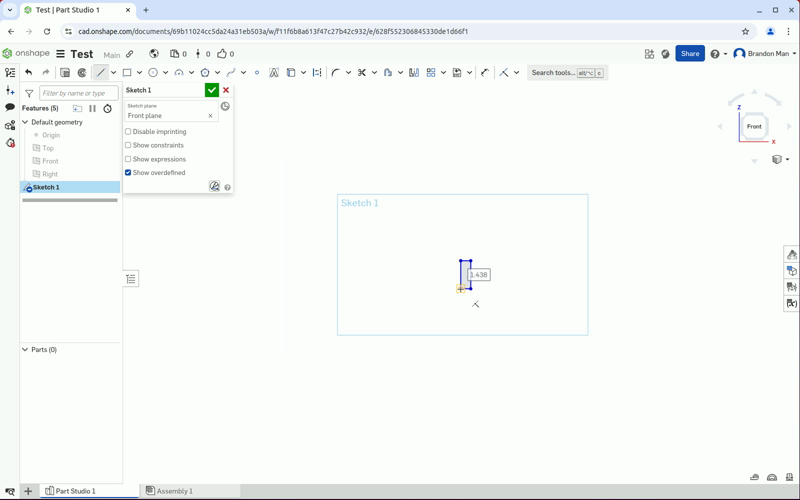
scroll(-6)
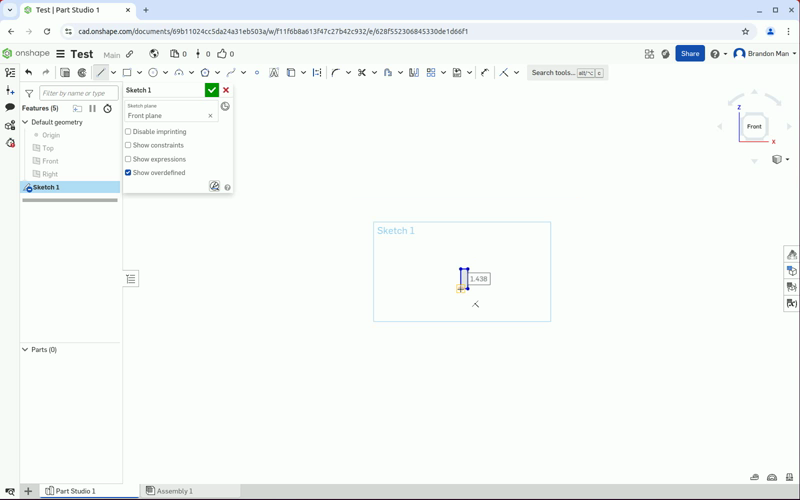
scroll(-6)
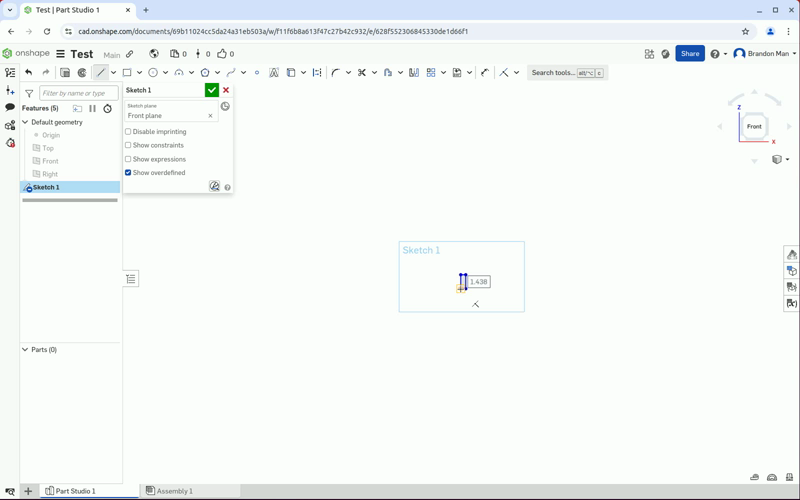
scroll(-6)
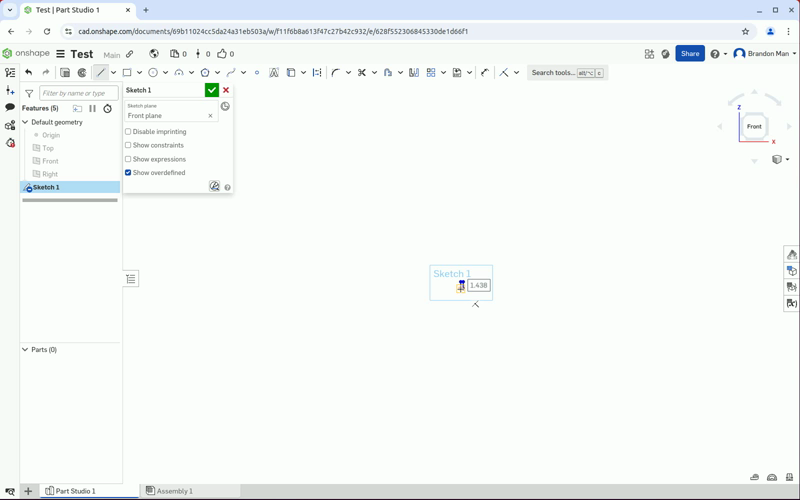
key(esc)
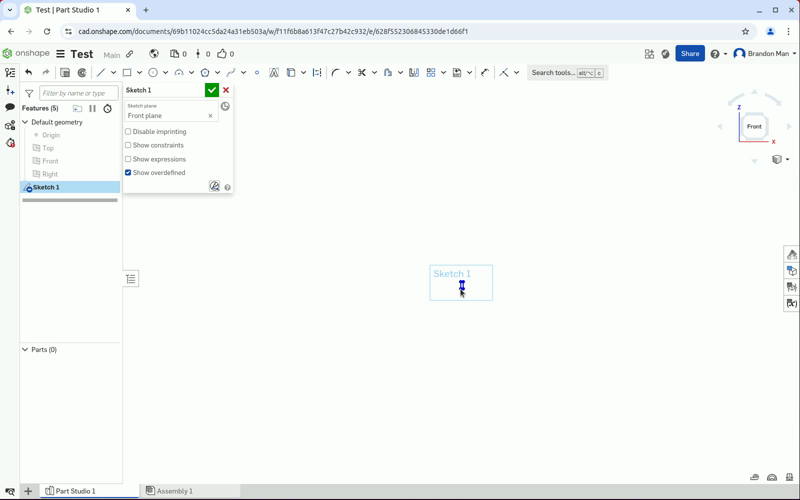
mouse_move(461, 288)
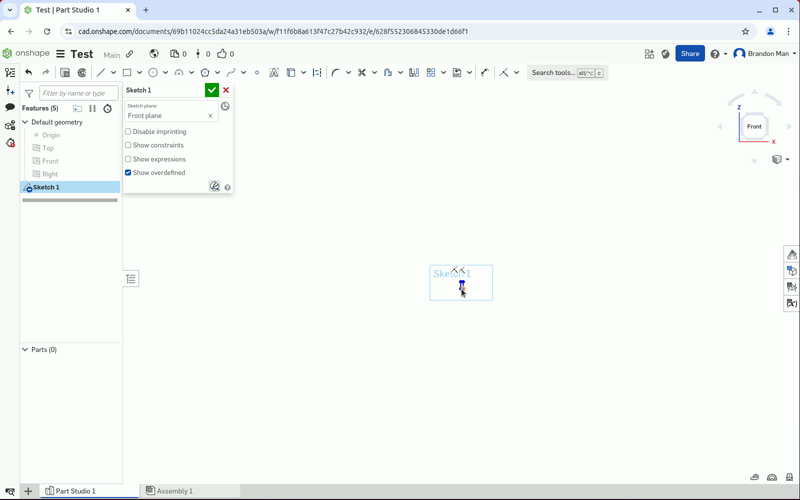
scroll(6)
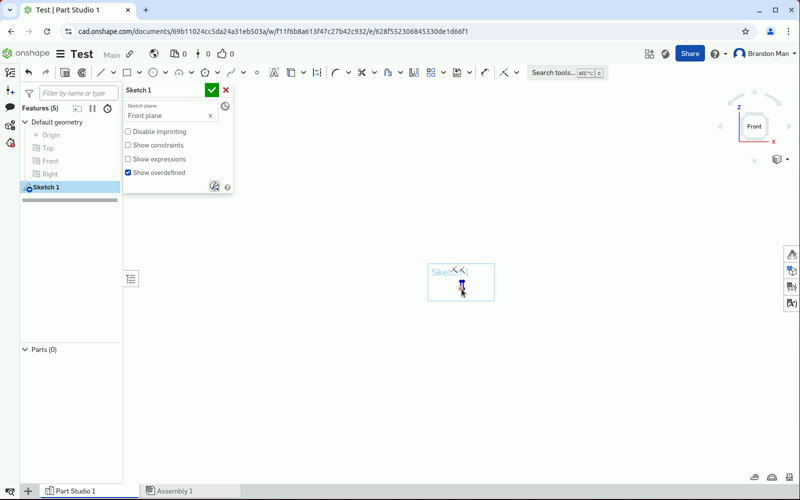
scroll(6)
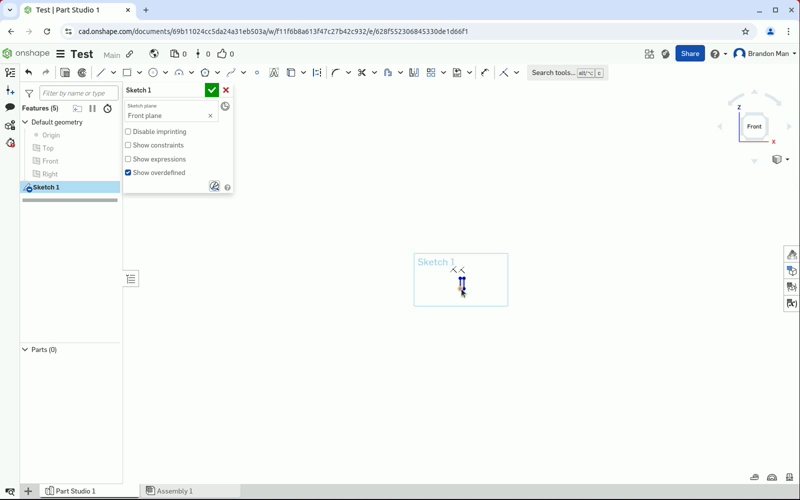
scroll(6)
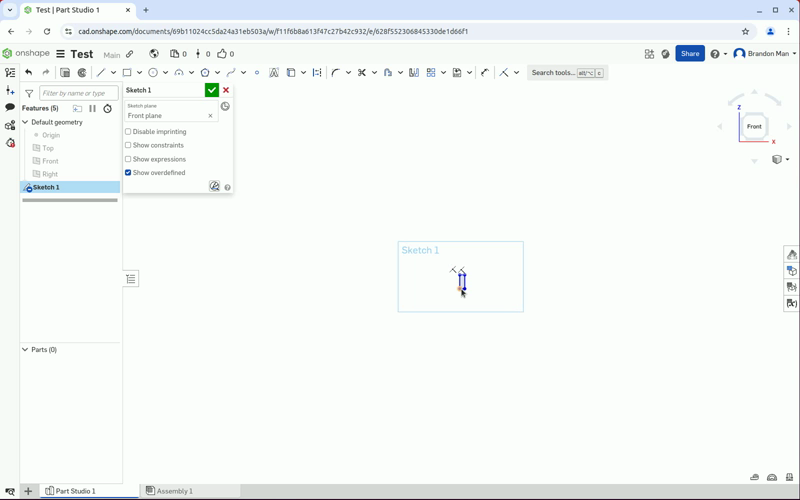
scroll(6)
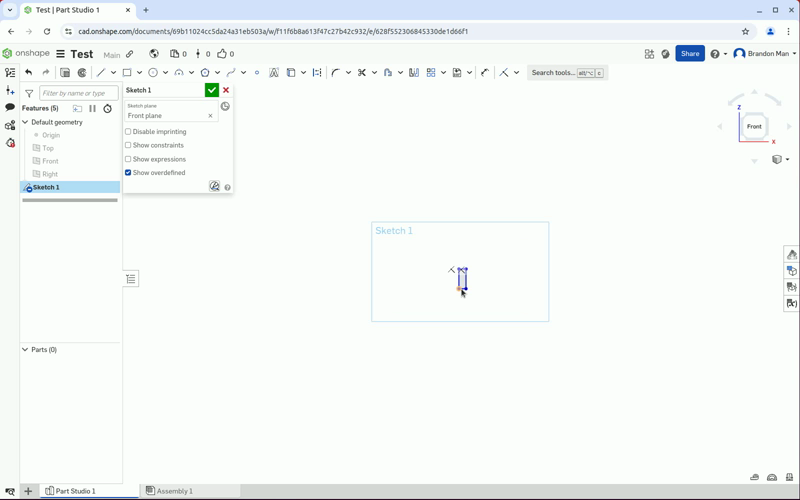
scroll(6)
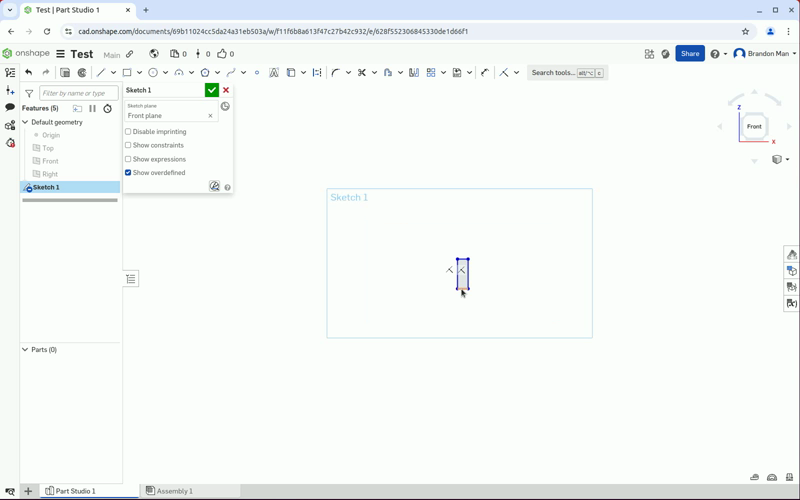
scroll(6)
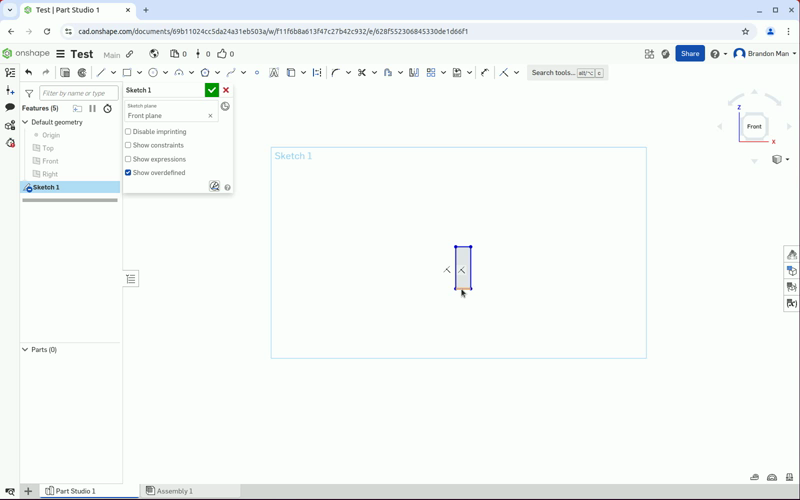
scroll(6)
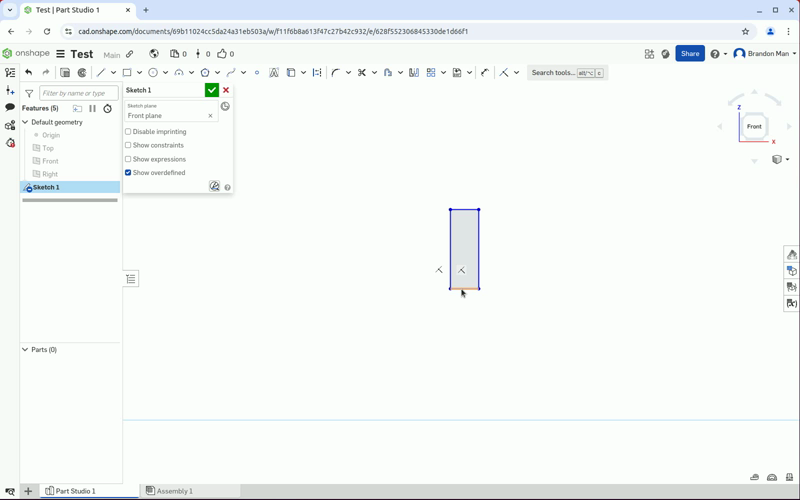
click(461, 288)
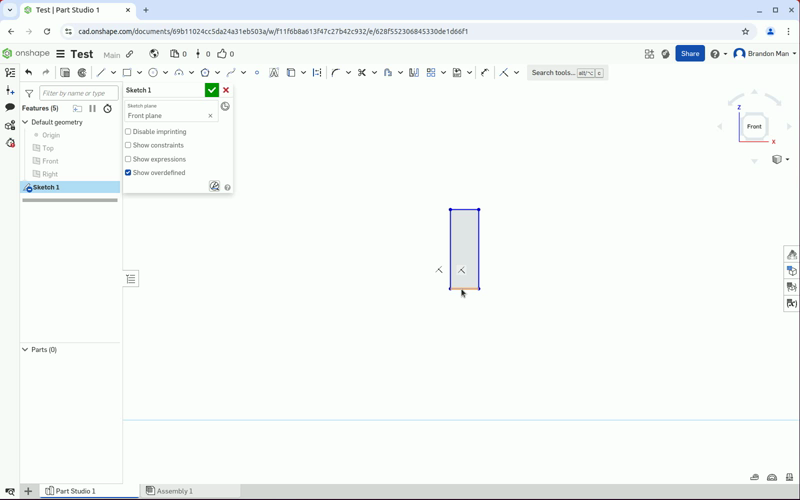
scroll(-6)
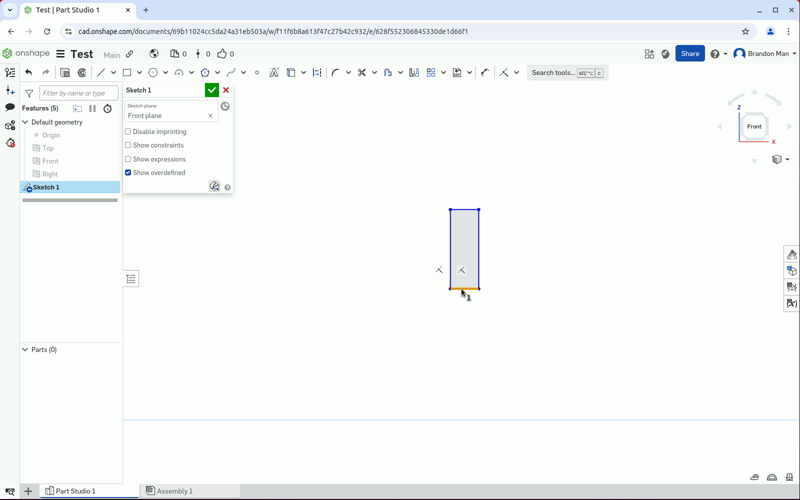
scroll(-6)
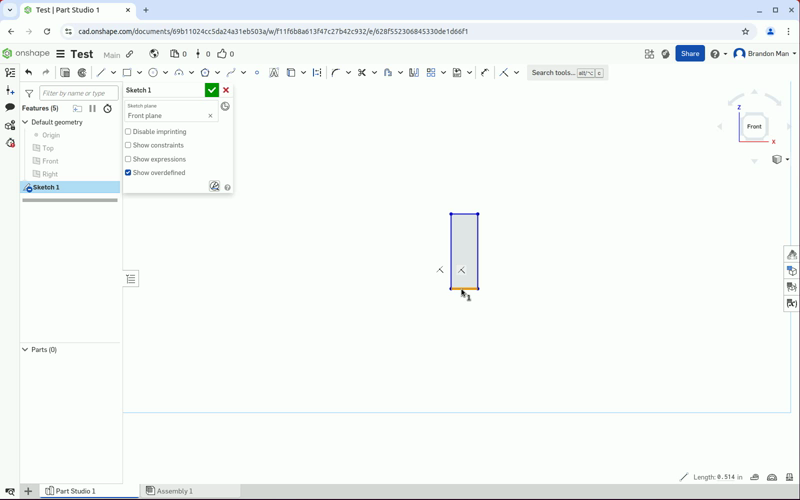
scroll(-6)
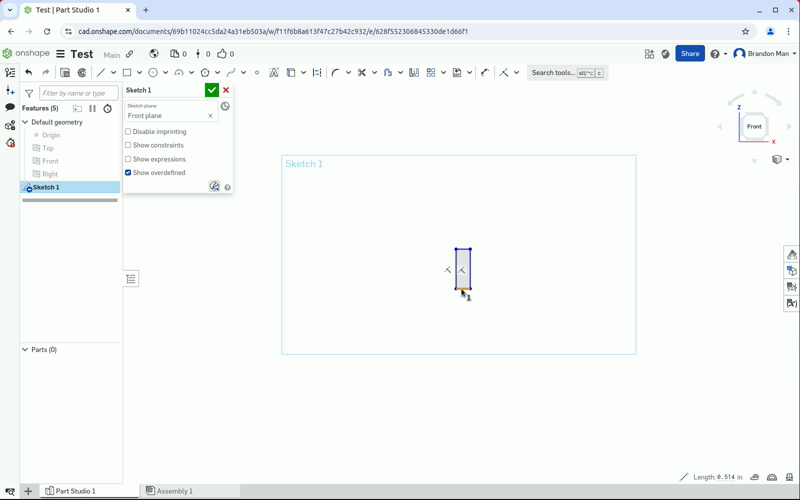
scroll(-6)
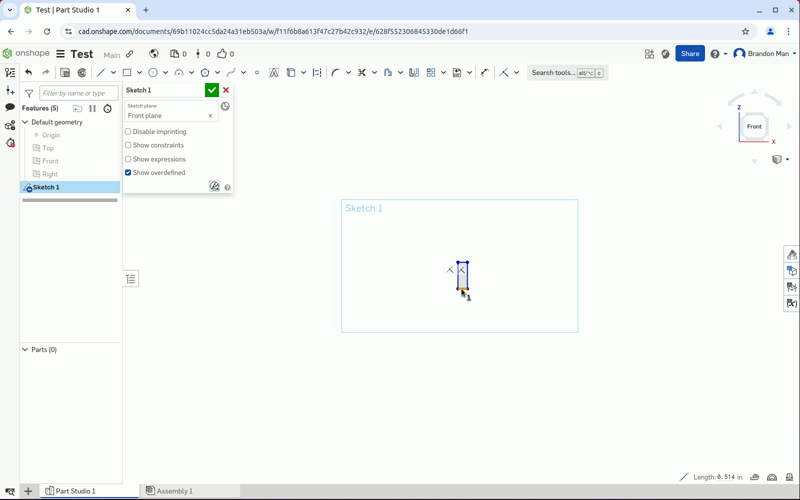
scroll(-6)
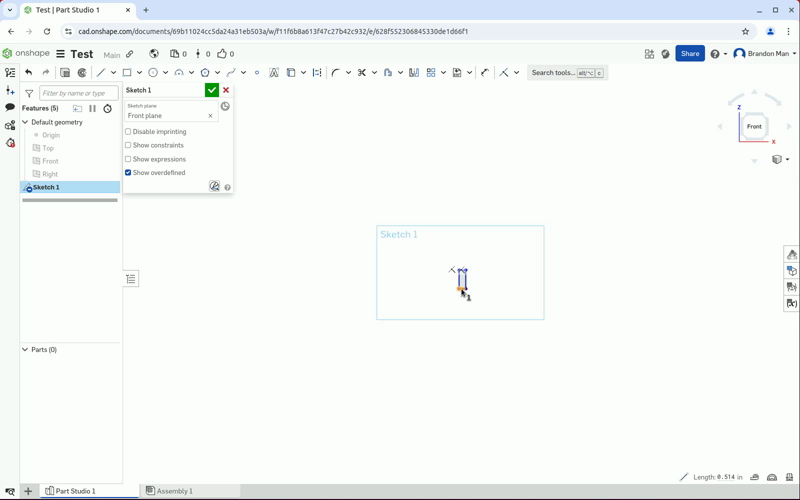
scroll(-6)
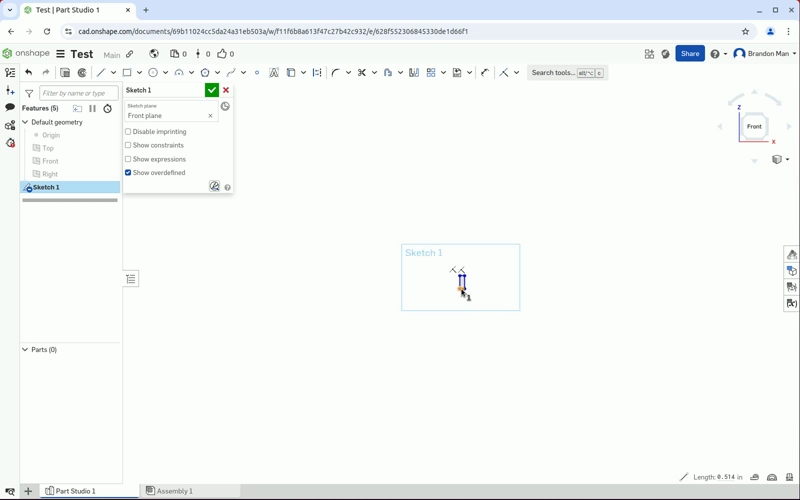
scroll(-6)
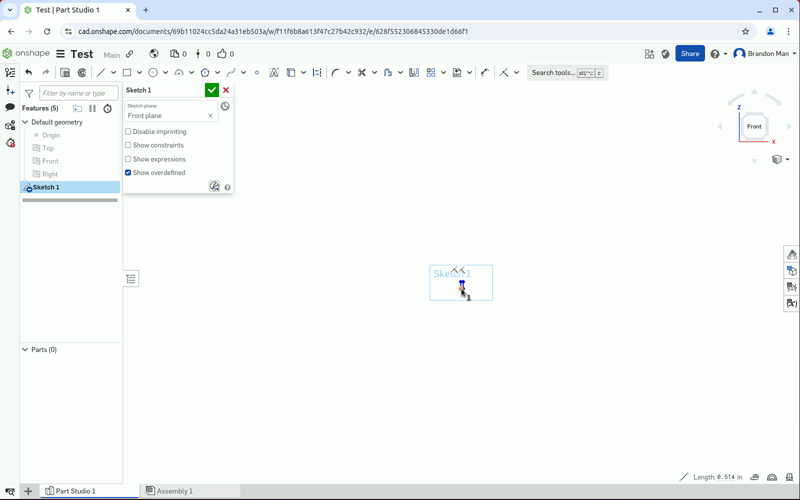
mouse_move(73, 352)
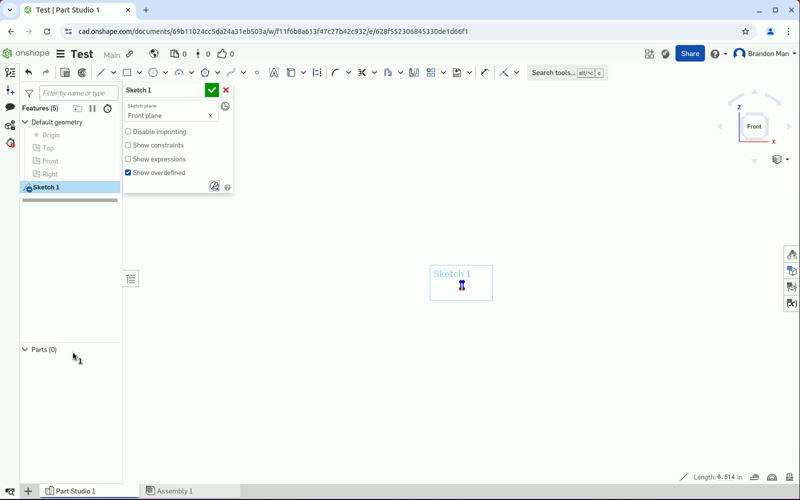
key(shift+y)
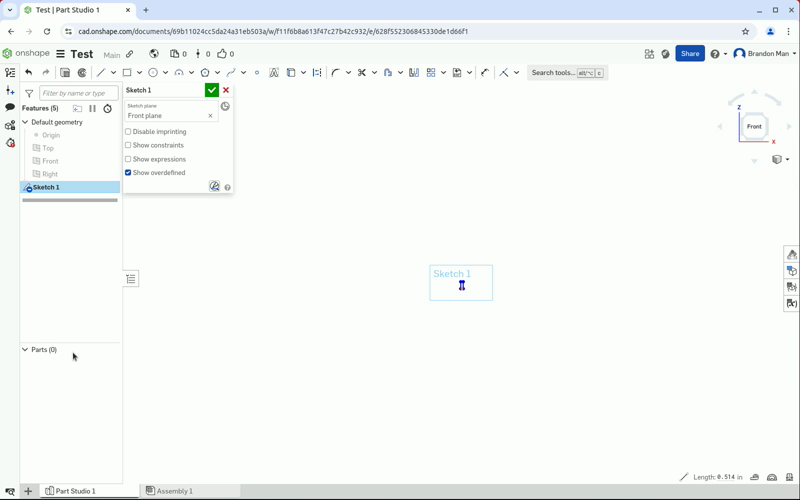
key(shift+e)
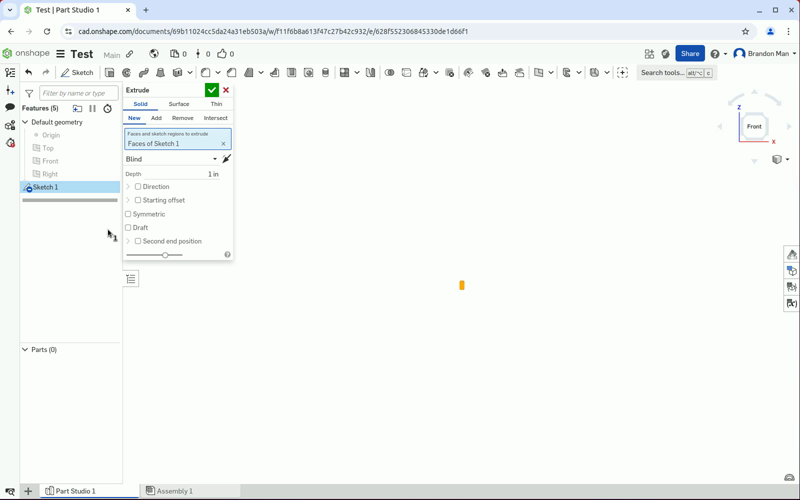
mouse_move(143, 106)
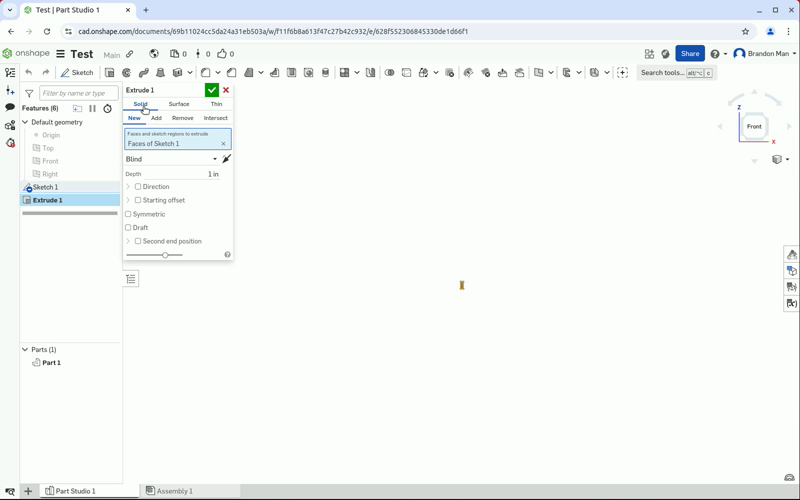
click(143, 106)
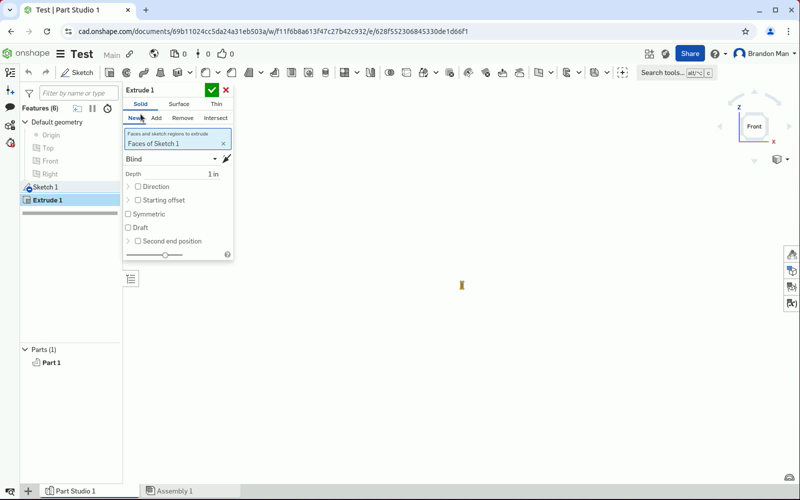
mouse_move(137, 120)
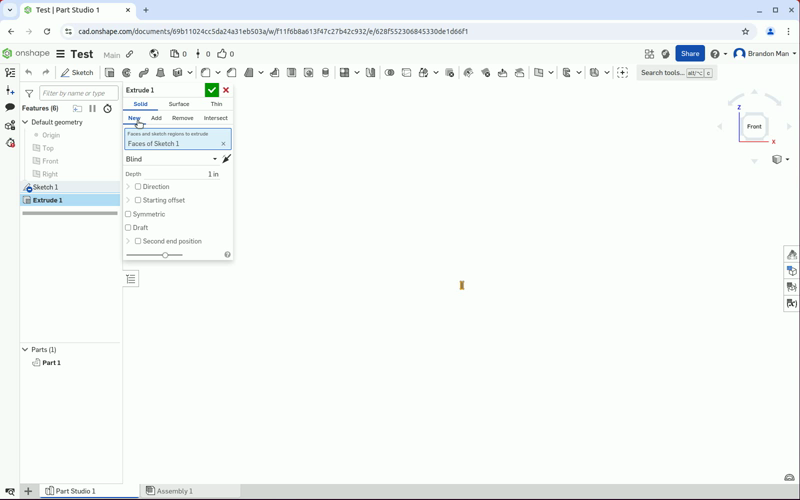
click(137, 120)
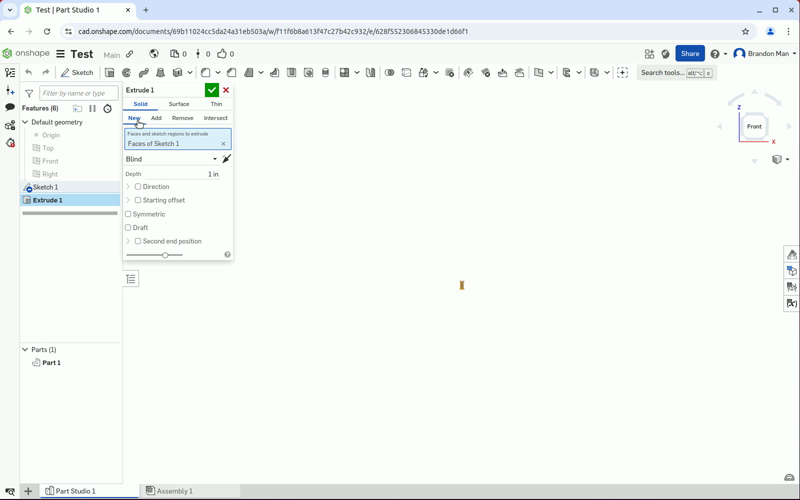
key(tab, 4)
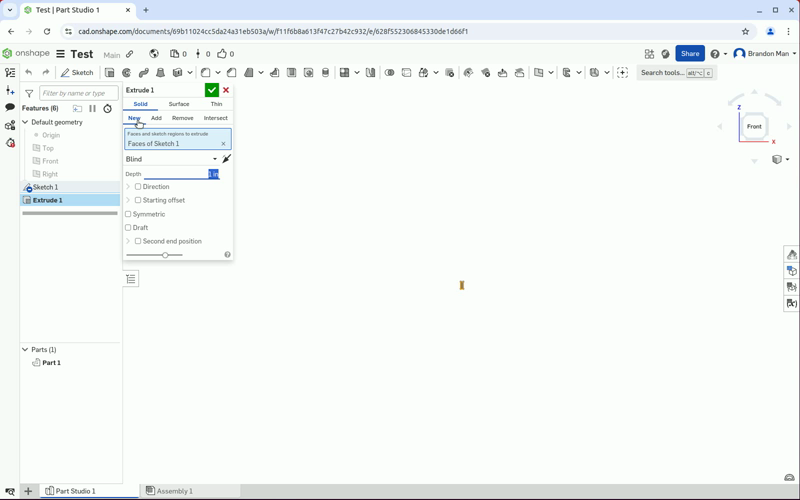
text(7.462)
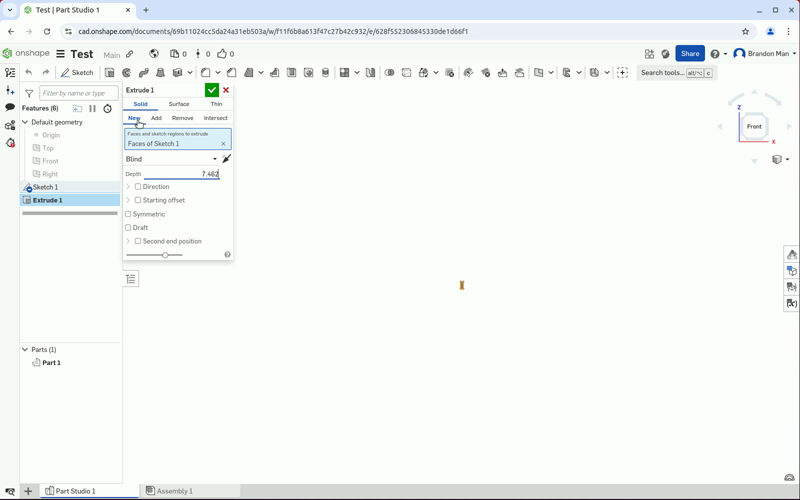
key(enter)
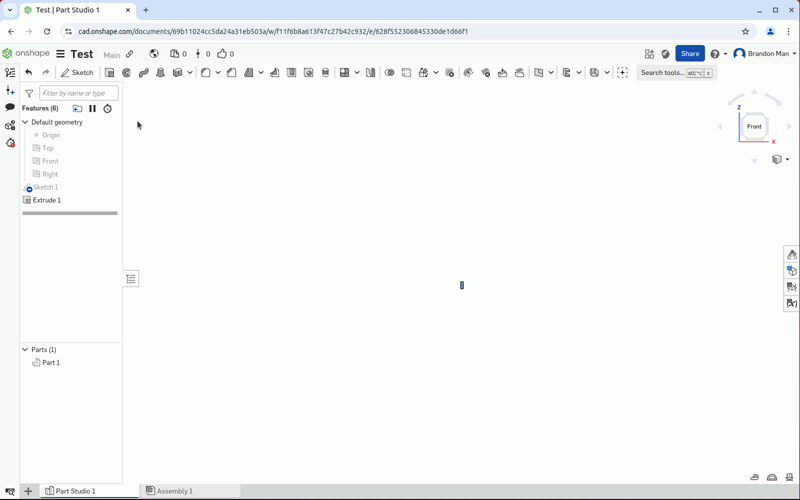
key(shift+h)
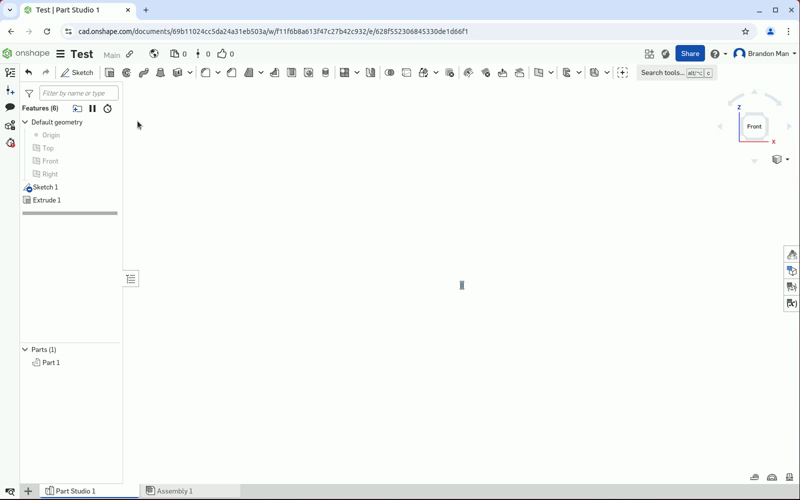
key(shift+h)
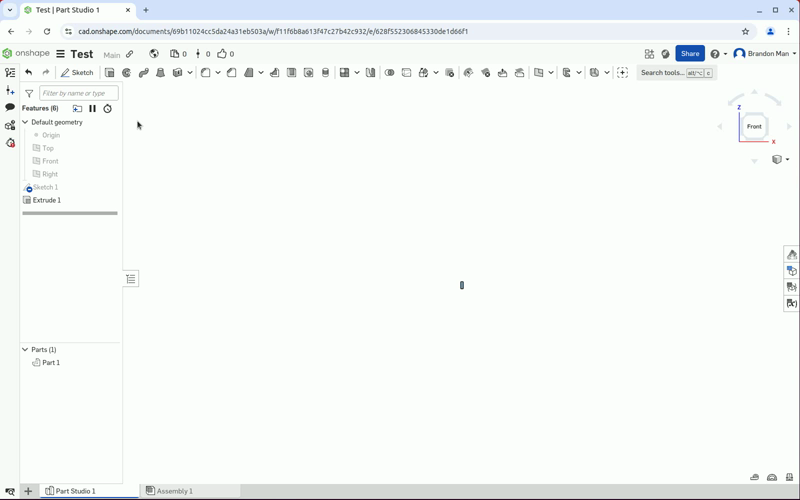
mouse_move(73, 189)
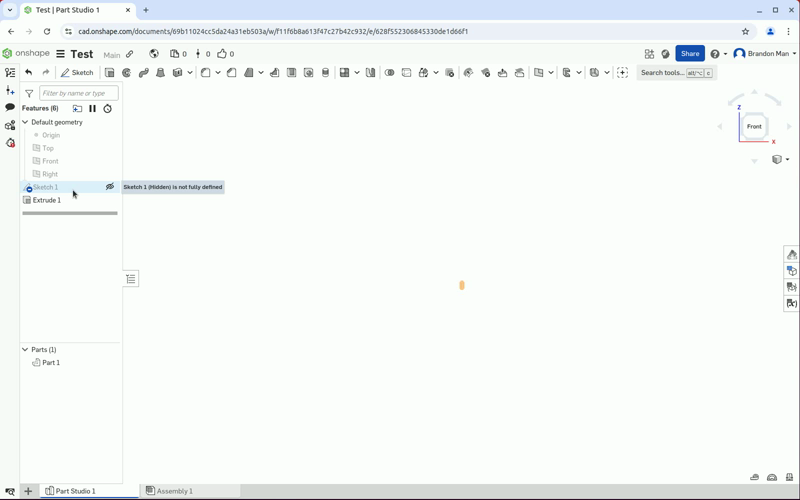
click(73, 189)
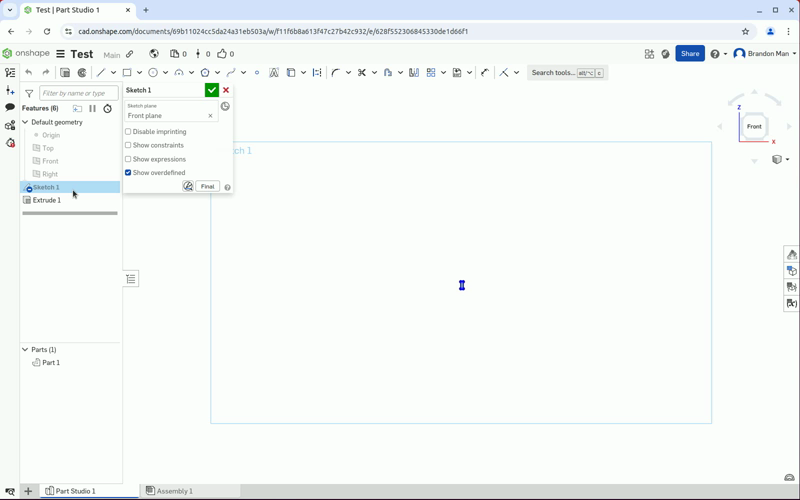
mouse_move(229, 92)
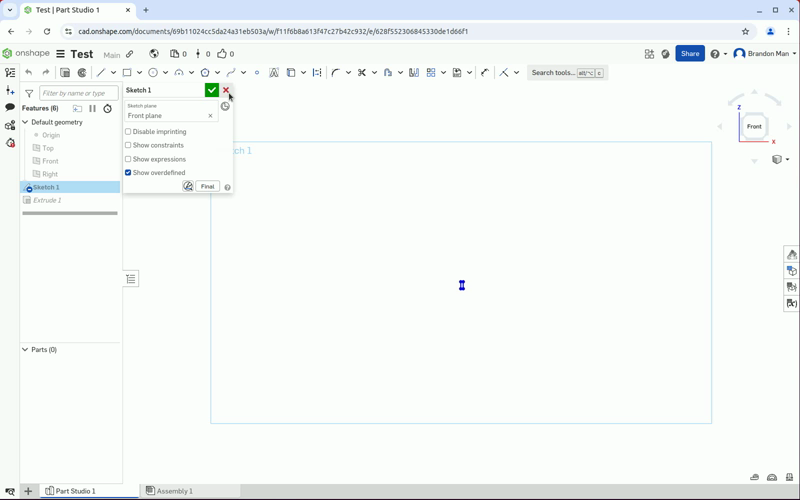
click(229, 92)
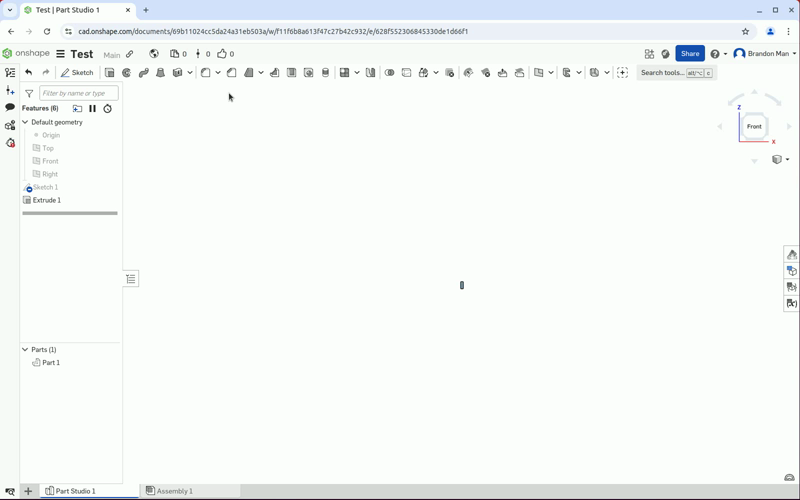
mouse_move(73, 352)
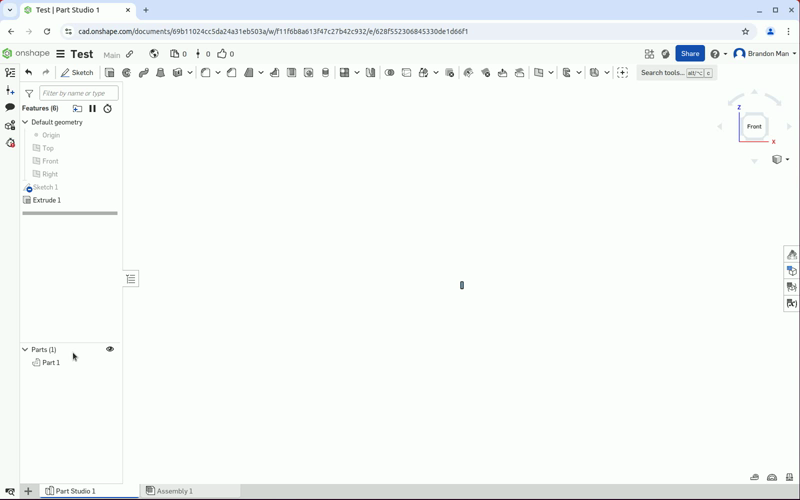
key(y)
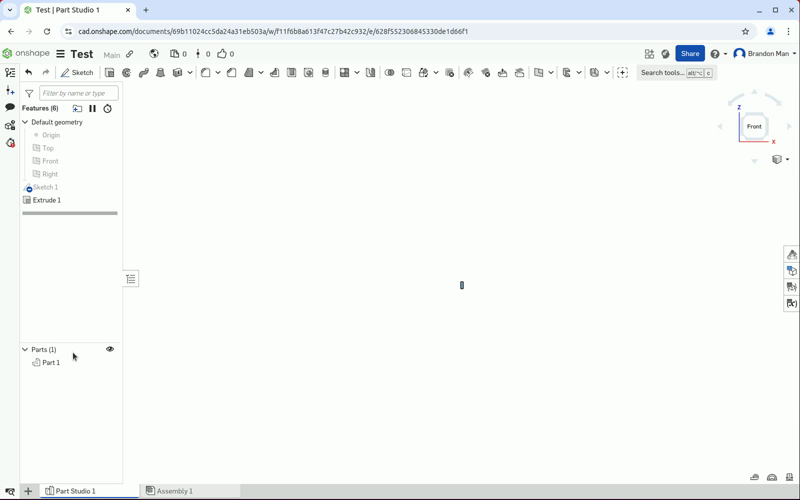
key(shift+p)
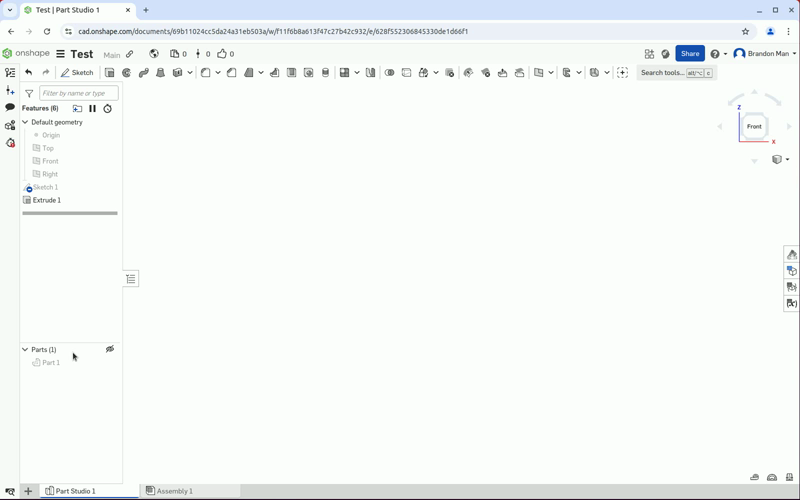
key(space)
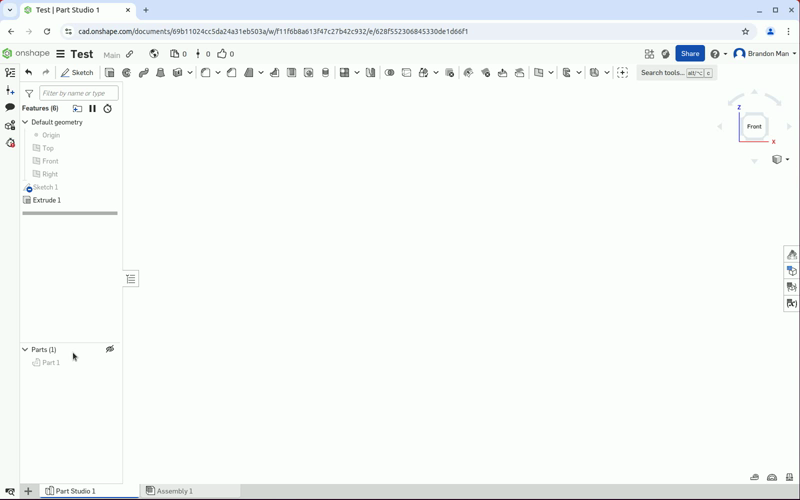
key_down(shift)
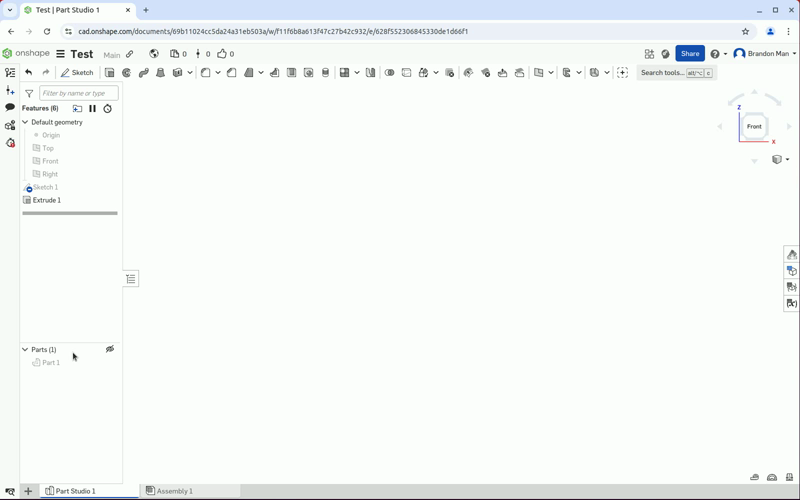
key(down)
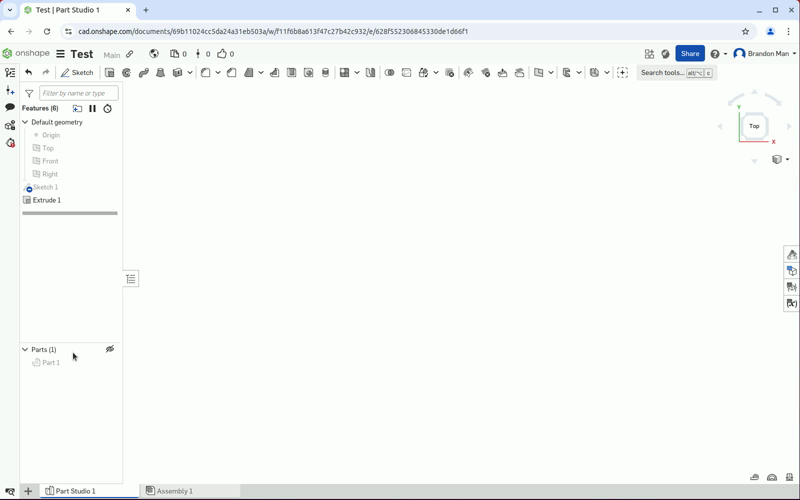
key_up(shift)
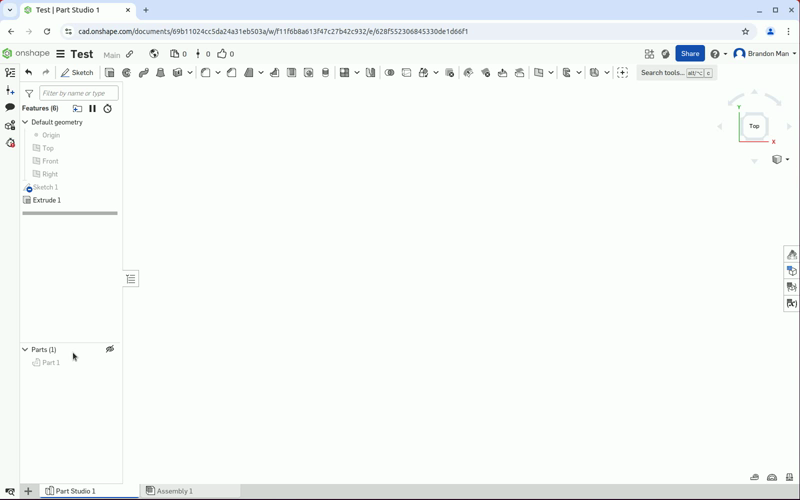
mouse_move(73, 352)
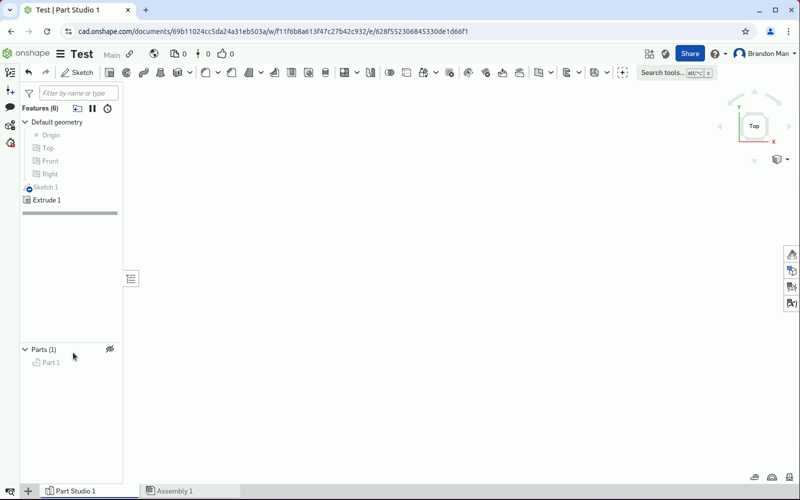
key(shift+y)
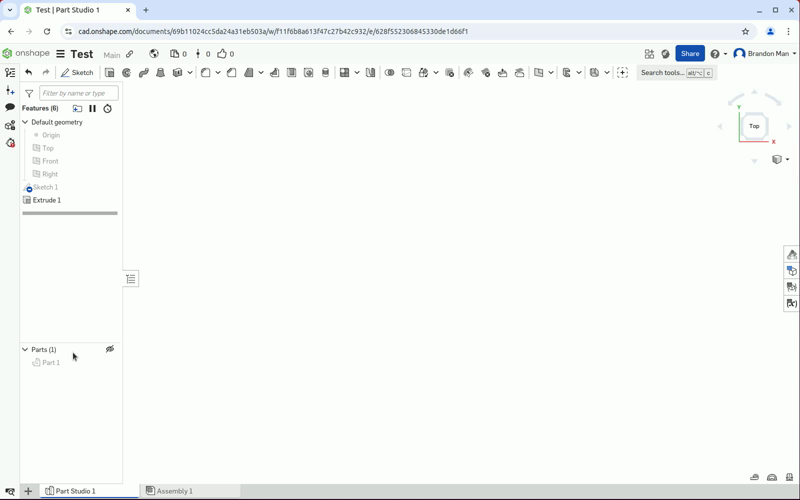
key(shift+s)
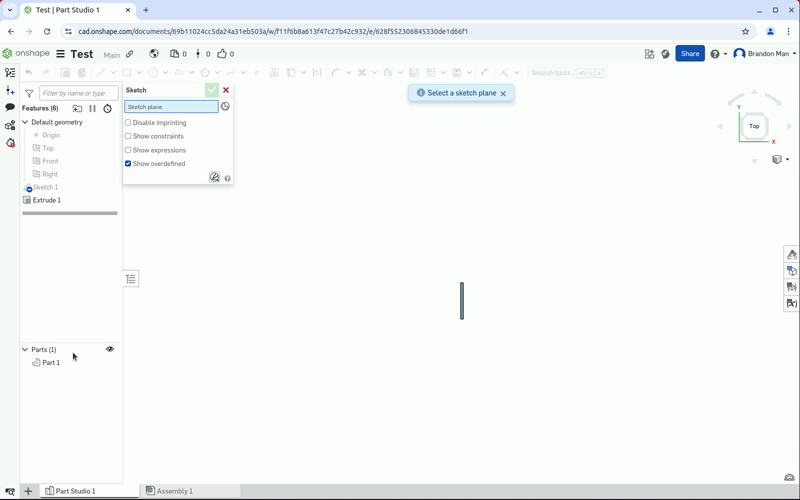
mouse_move(73, 150)
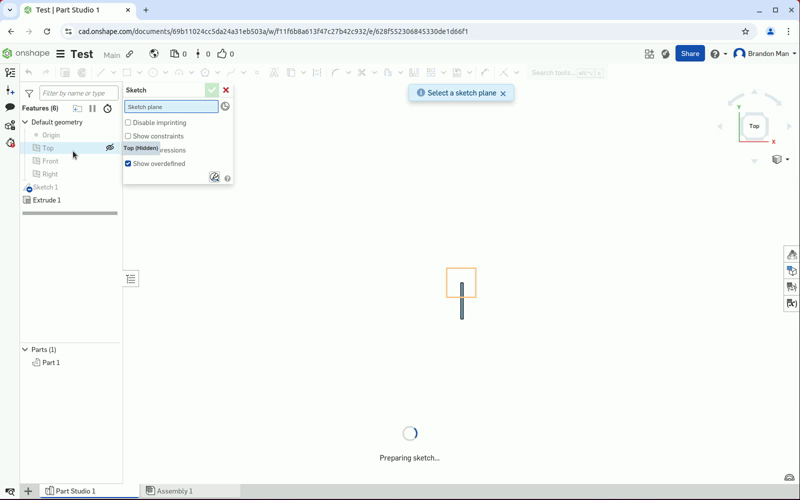
click(73, 150)
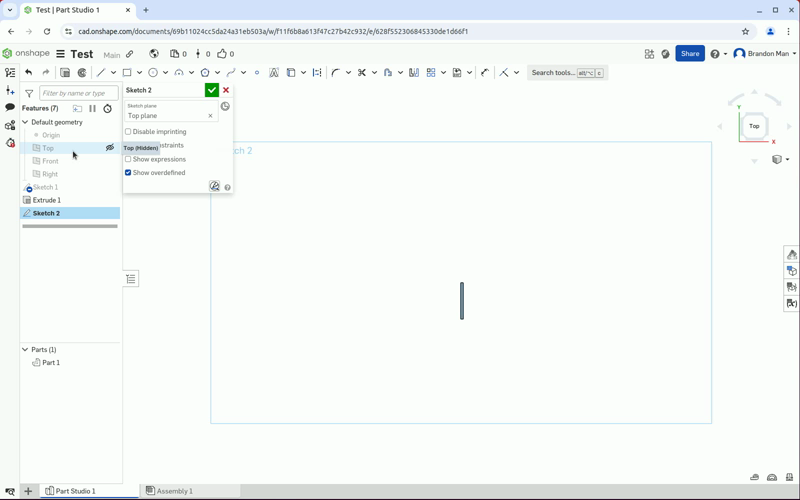
mouse_move(73, 352)
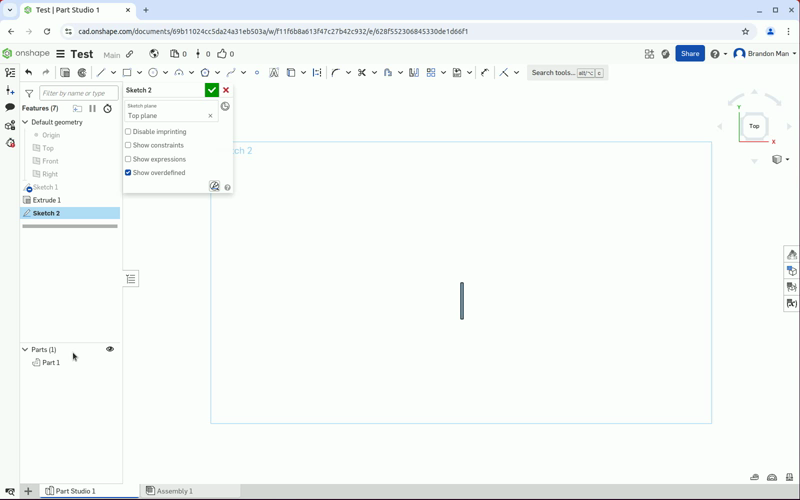
key(y)
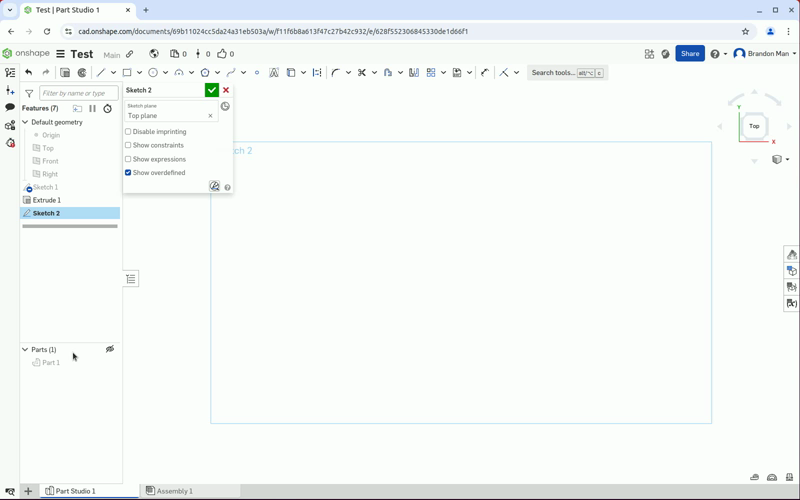
key(l)
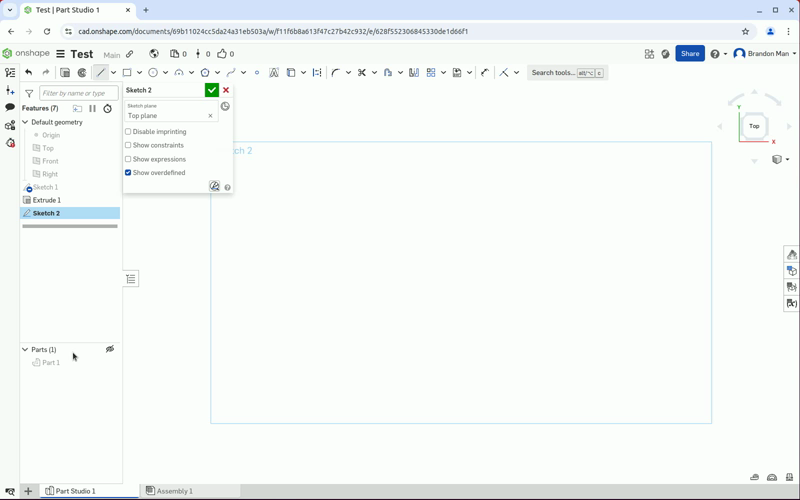
key_down(shift)
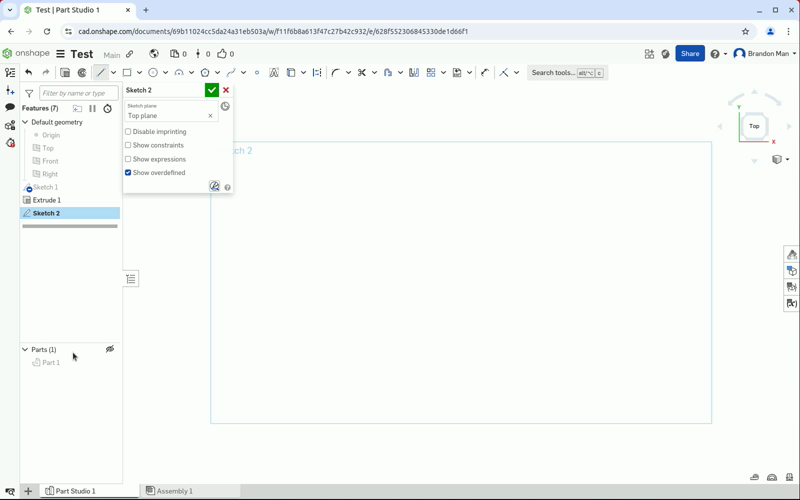
mouse_move(460, 282)
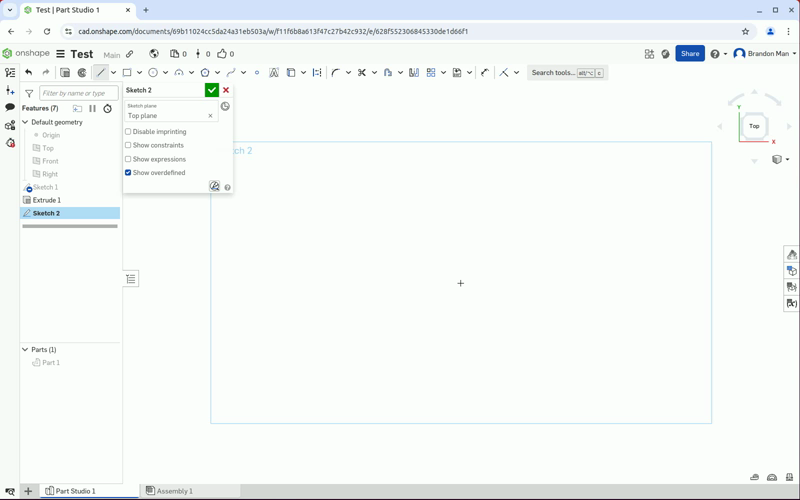
click(460, 282)
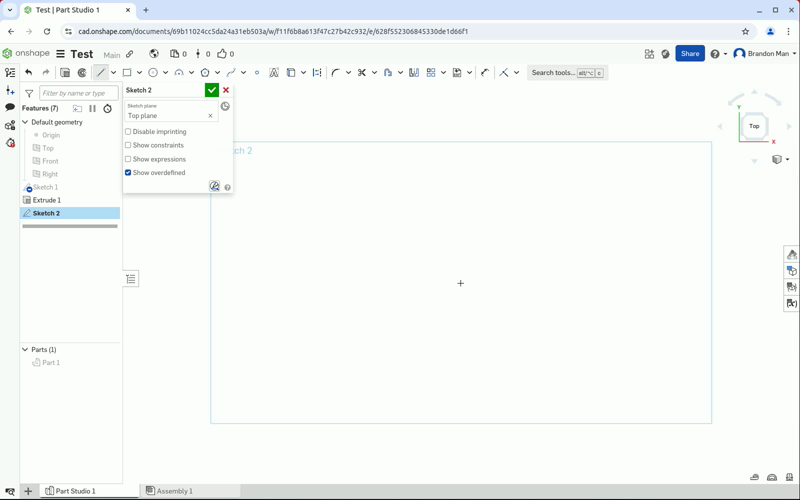
key_up(shift)
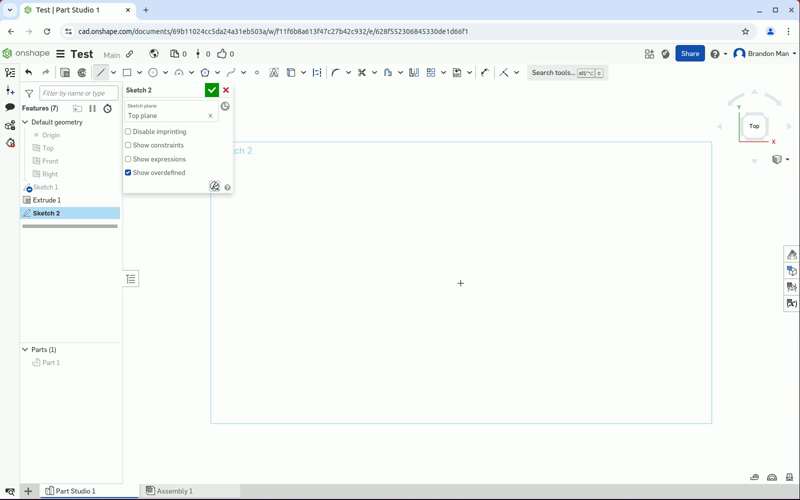
key_down(shift)
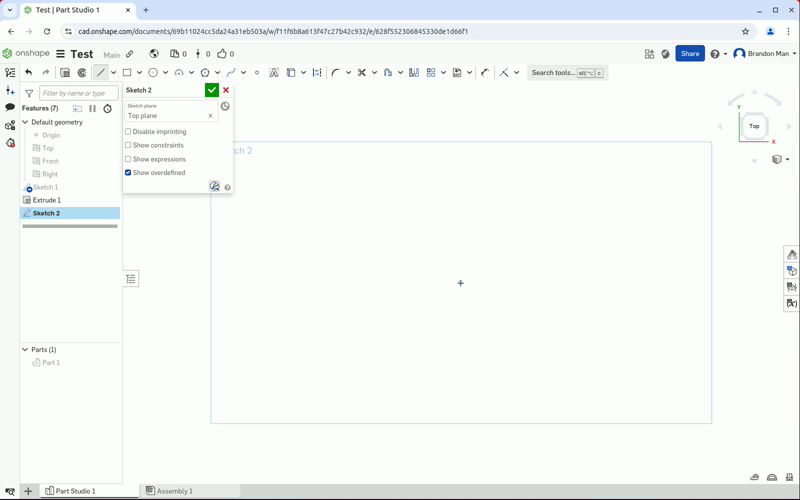
mouse_move(490, 282)
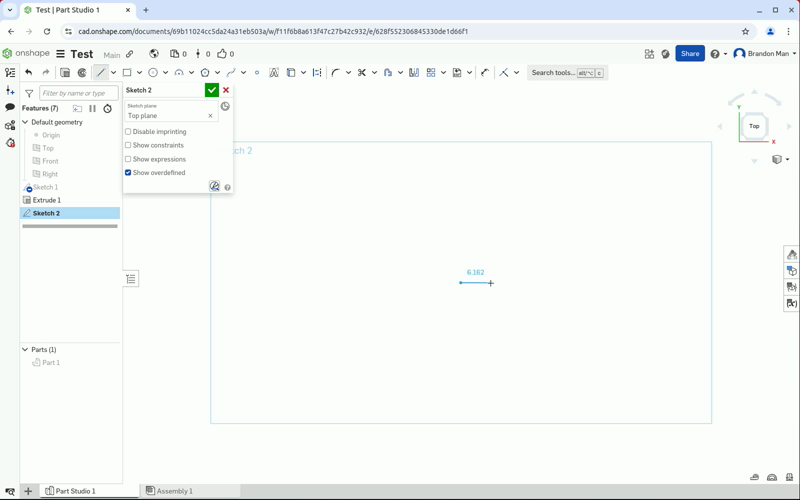
mouse_move(463, 282)
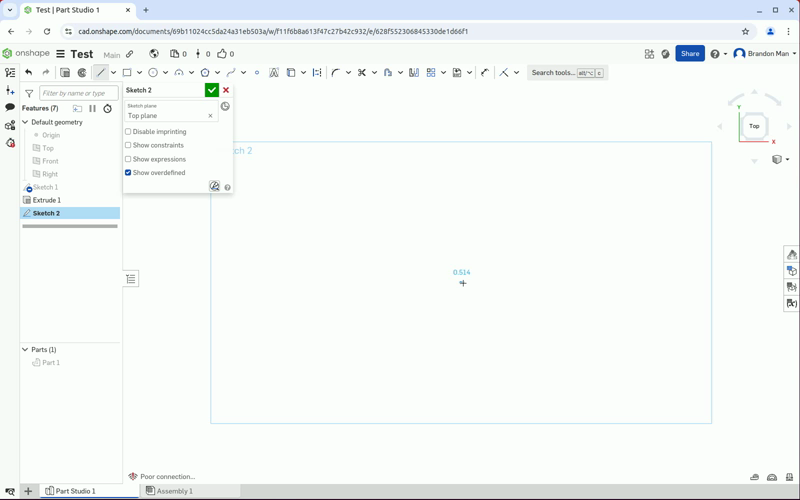
scroll(6)
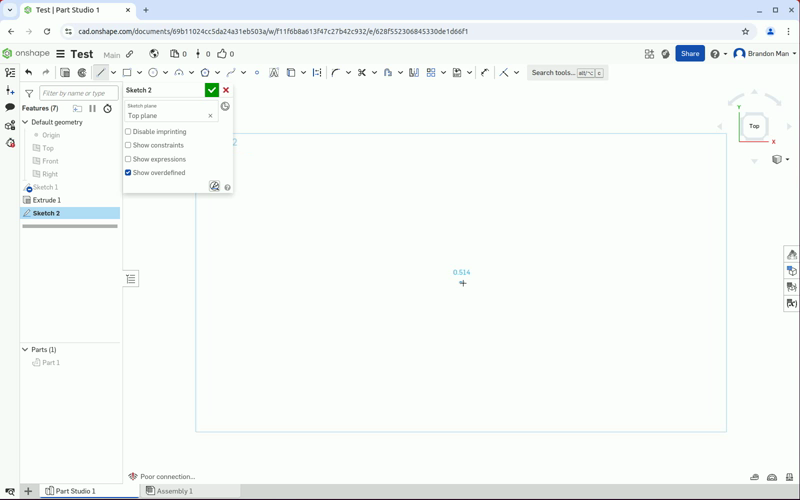
scroll(6)
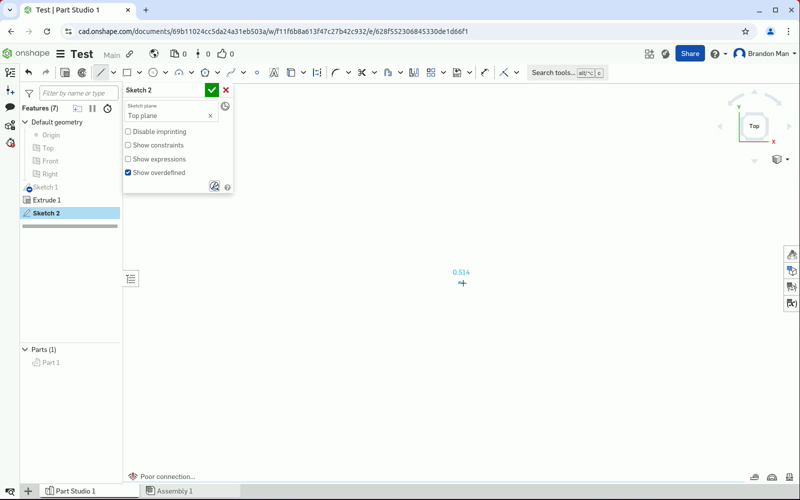
scroll(6)
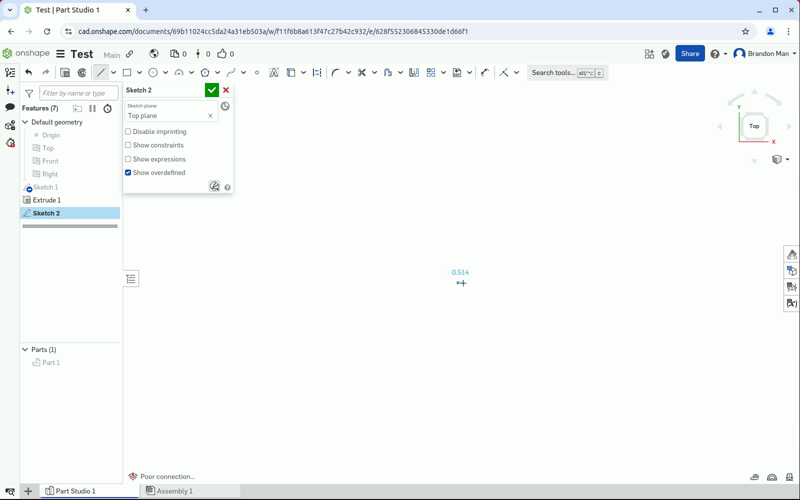
scroll(6)
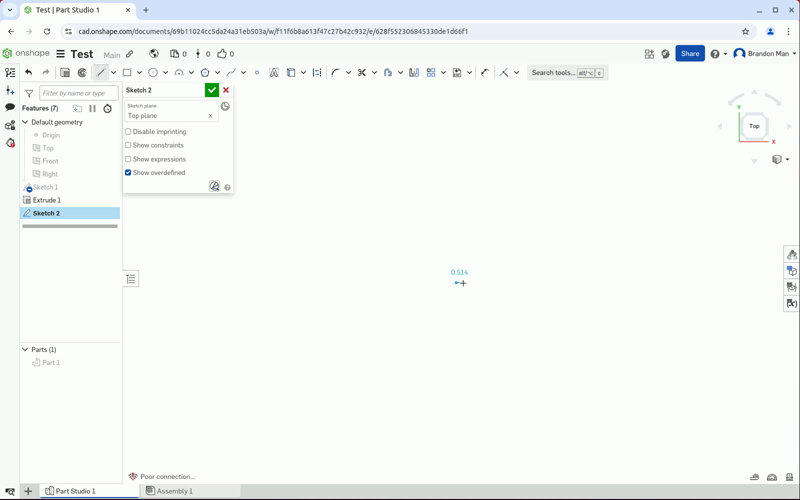
scroll(6)
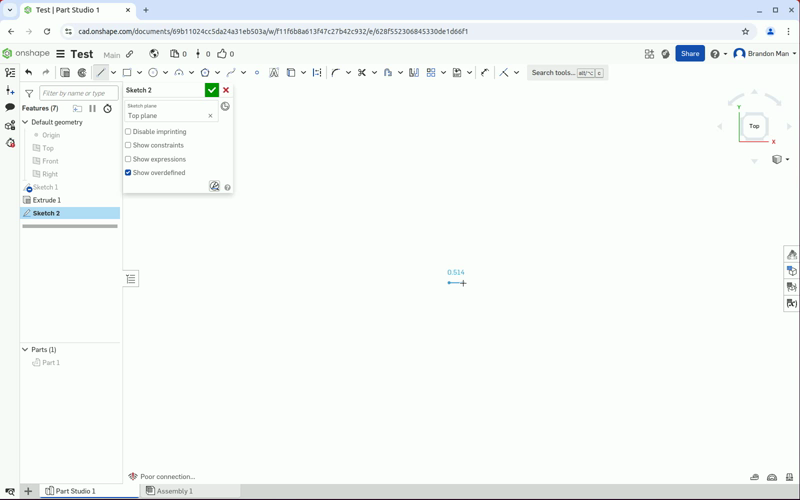
scroll(6)
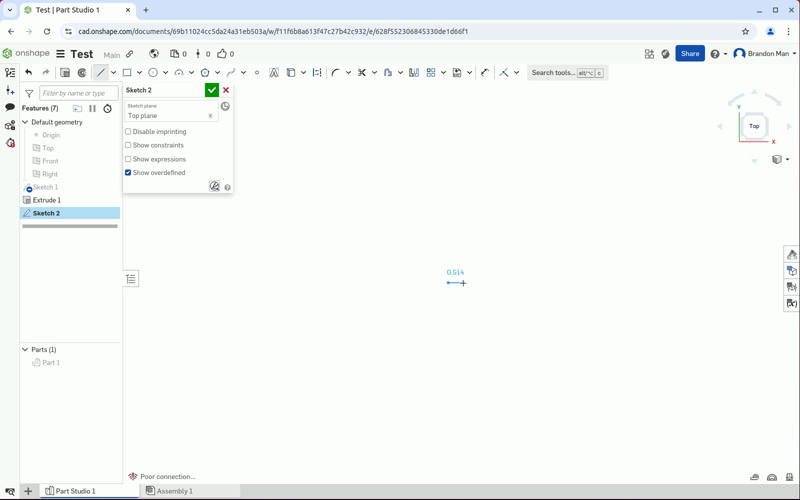
scroll(6)
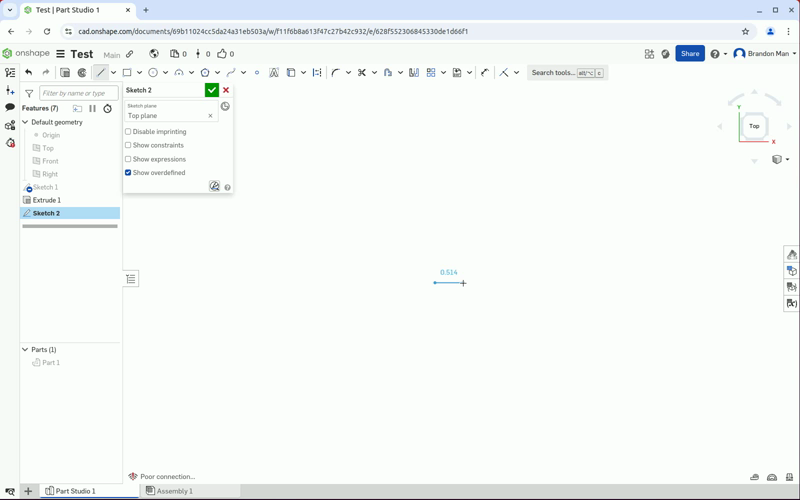
click(463, 282)
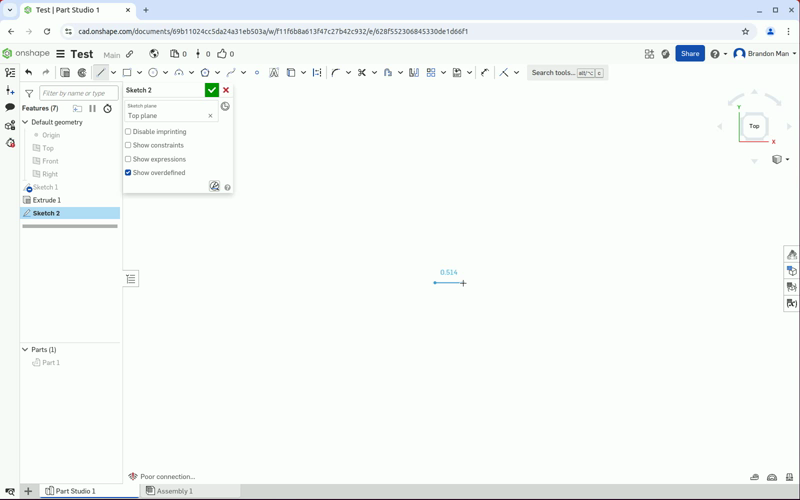
scroll(-6)
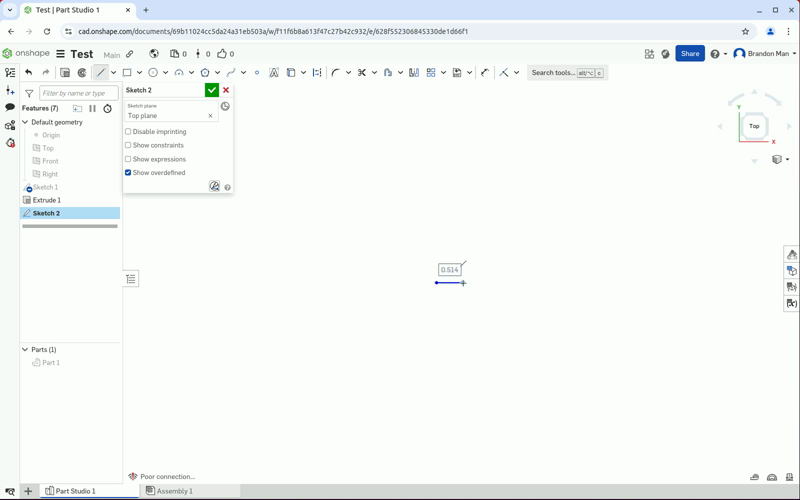
scroll(-6)
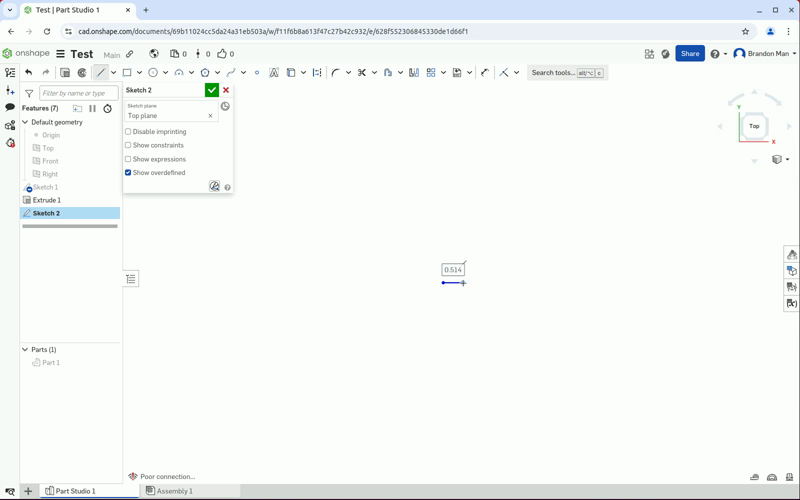
scroll(-6)
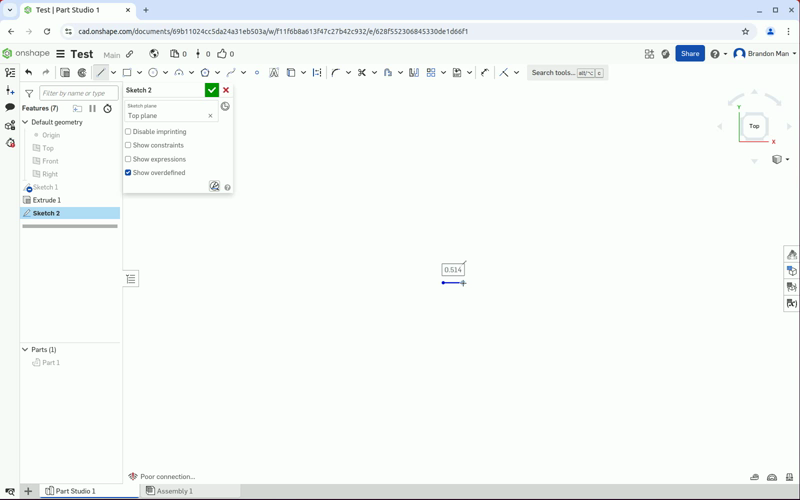
scroll(-6)
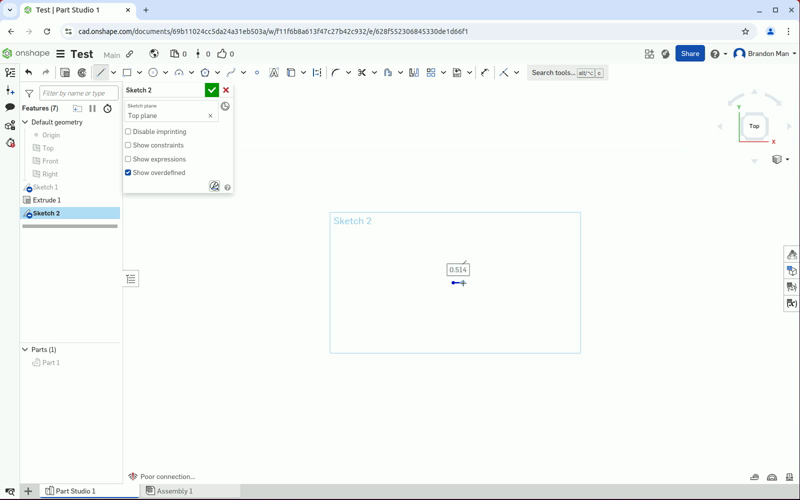
scroll(-6)
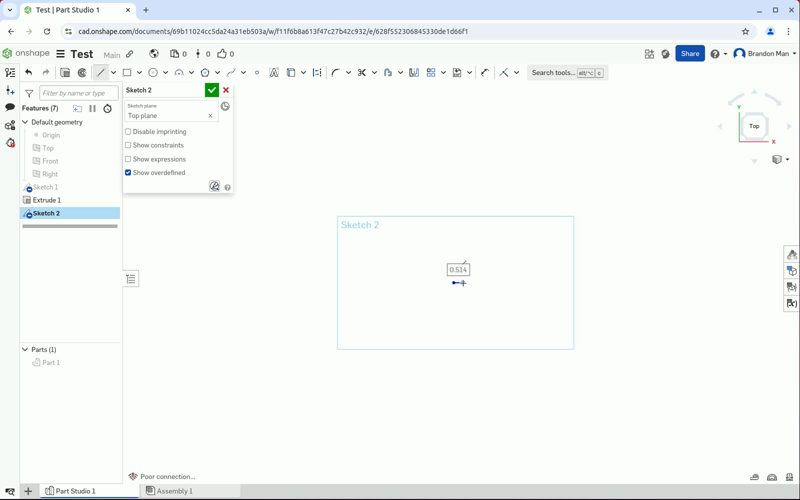
scroll(-6)
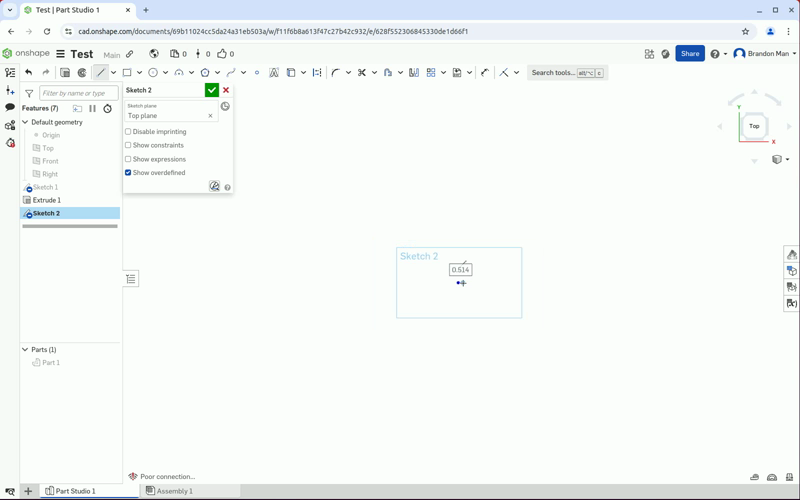
scroll(-6)
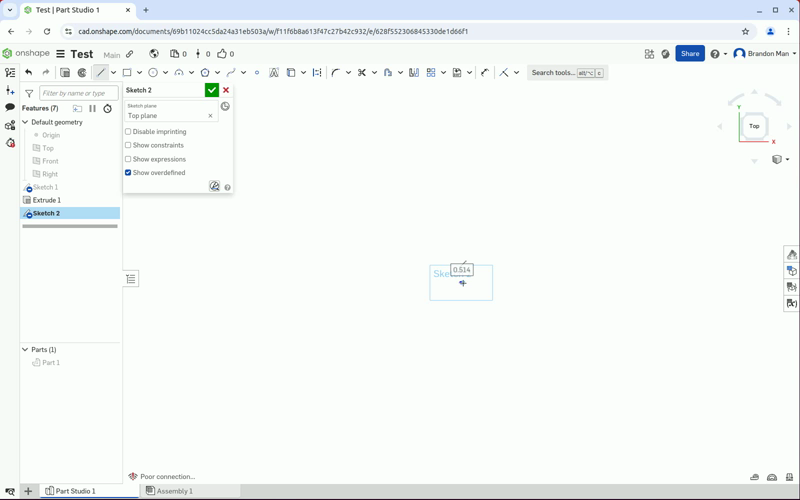
key_up(shift)
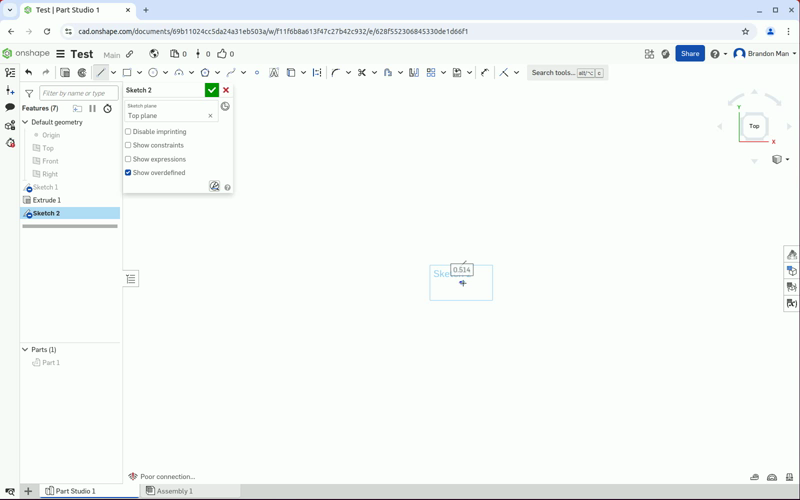
key_down(shift)
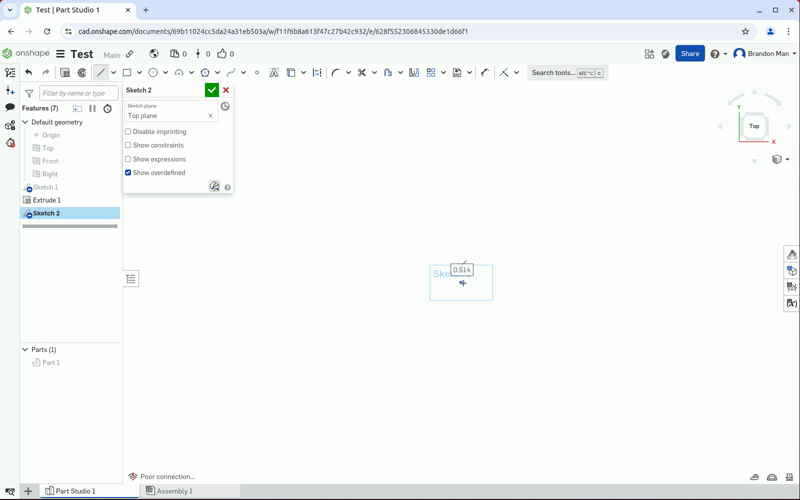
mouse_move(493, 282)
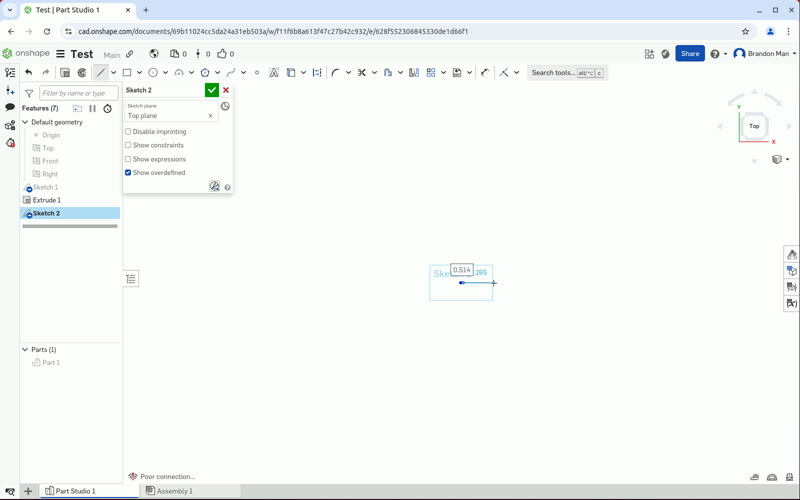
mouse_move(463, 276)
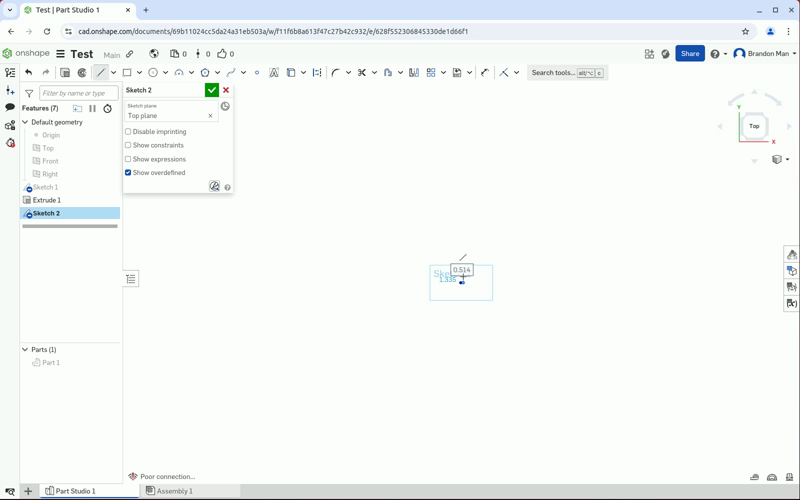
scroll(6)
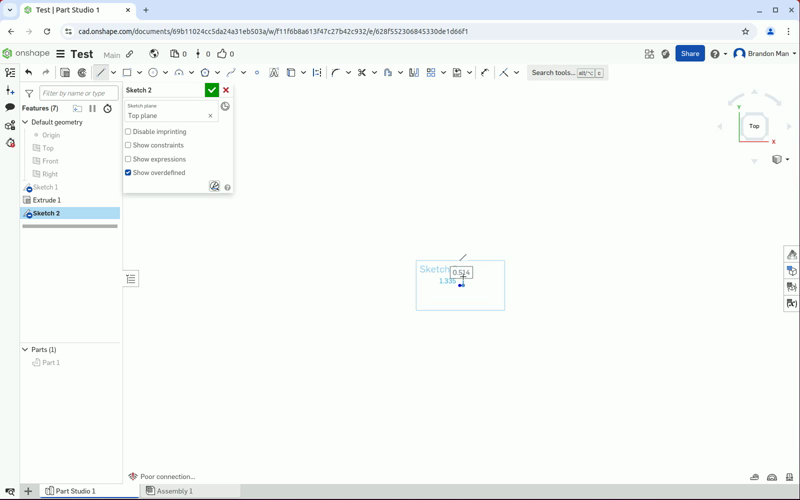
scroll(6)
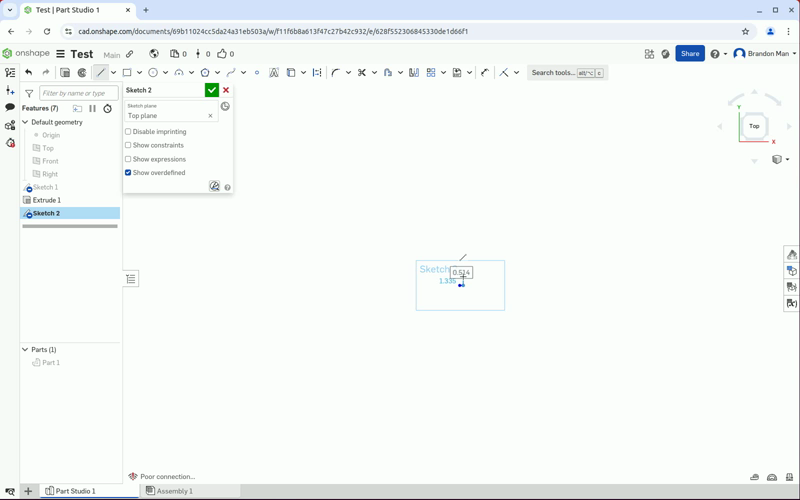
scroll(6)
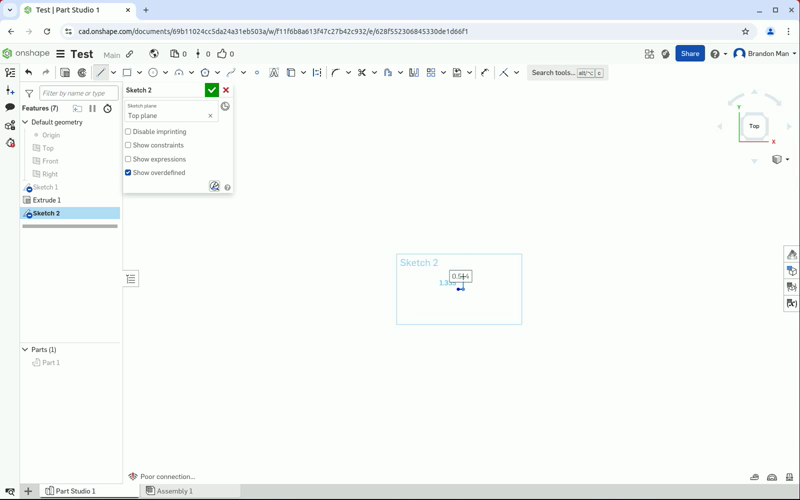
scroll(6)
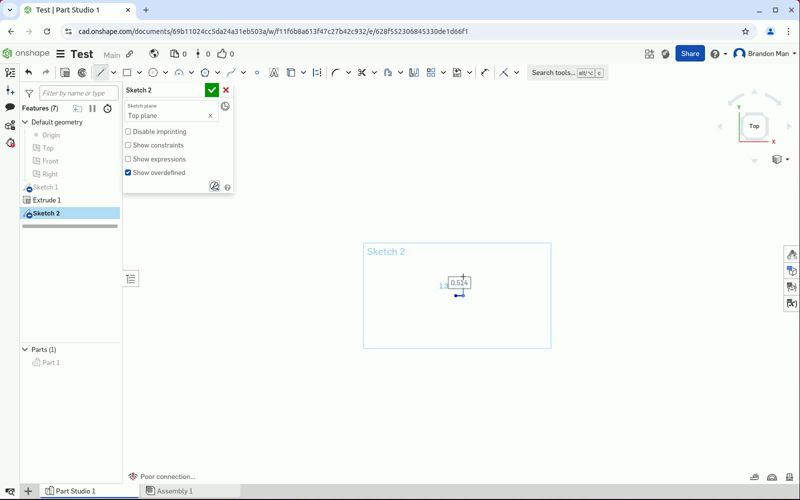
scroll(6)
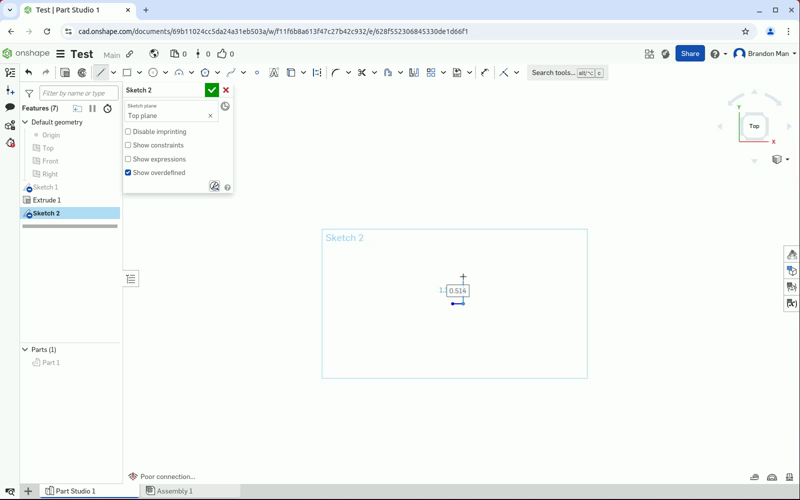
scroll(6)
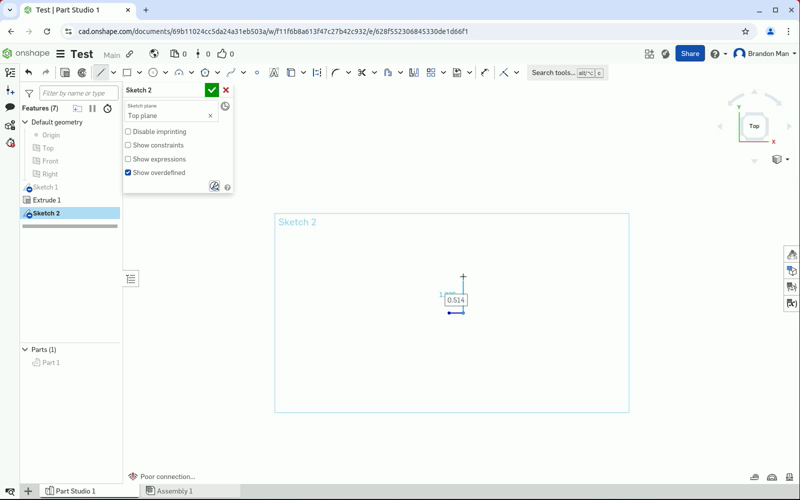
scroll(6)
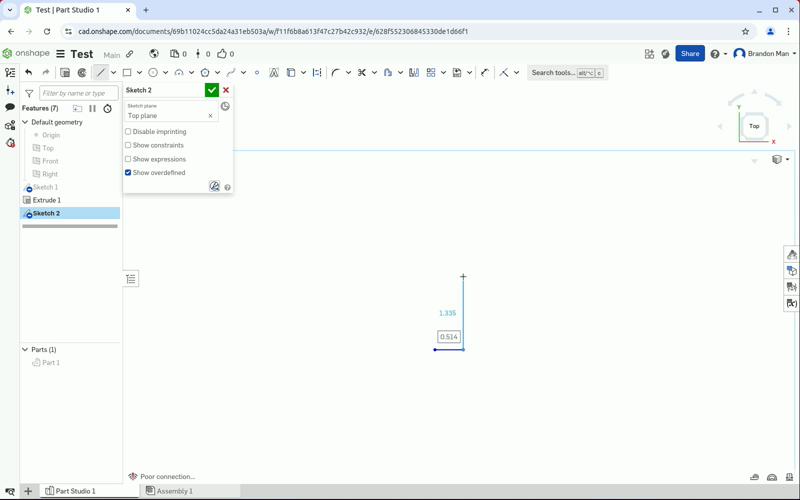
click(463, 276)
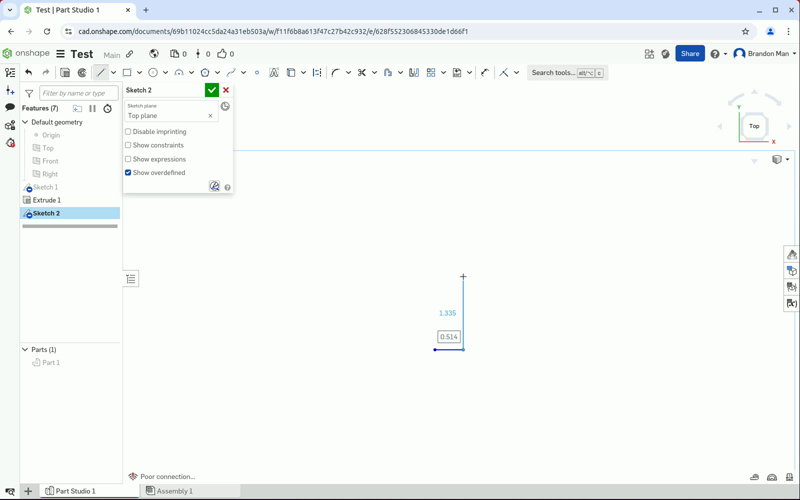
scroll(-6)
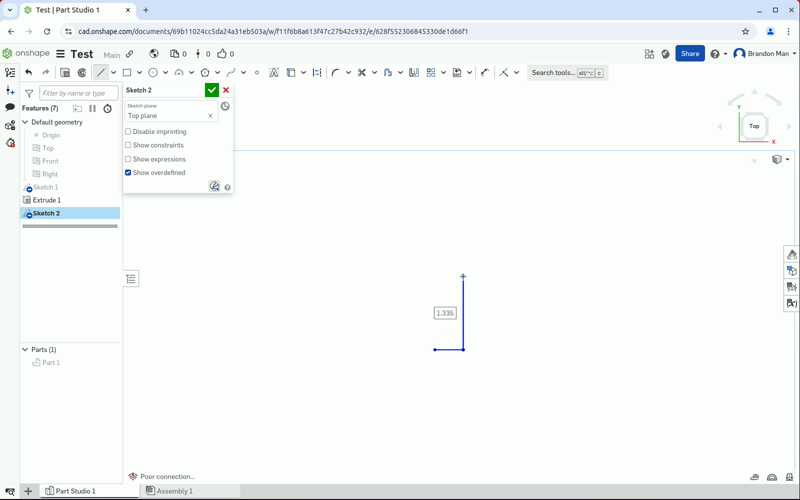
scroll(-6)
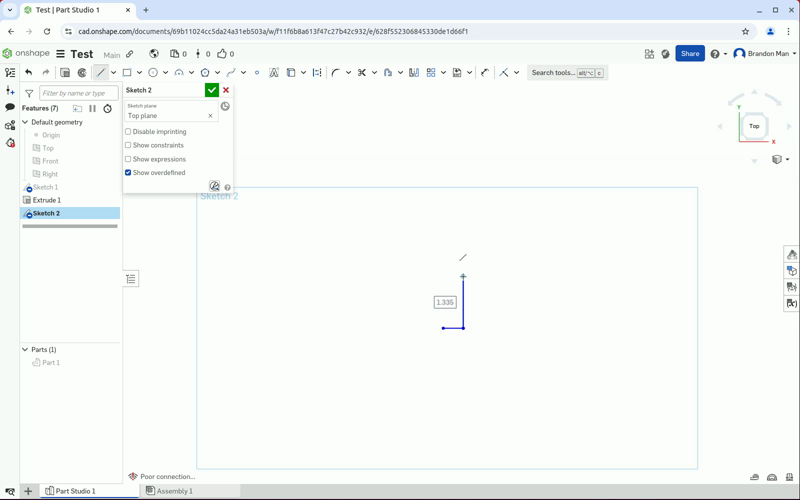
scroll(-6)
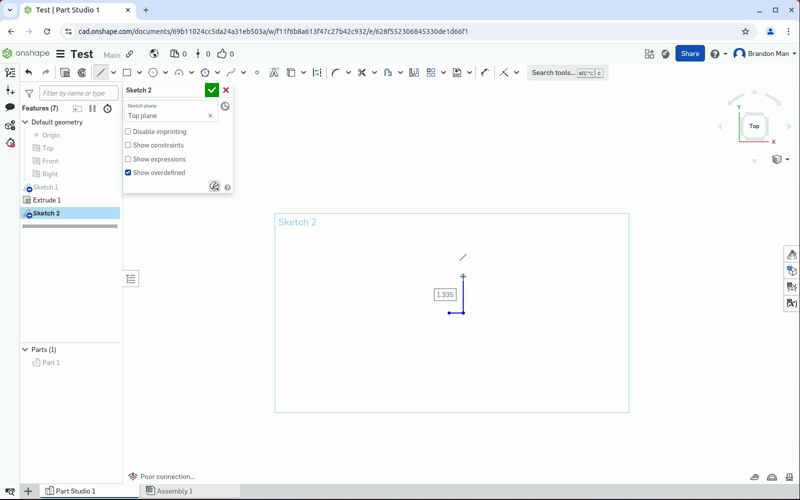
scroll(-6)
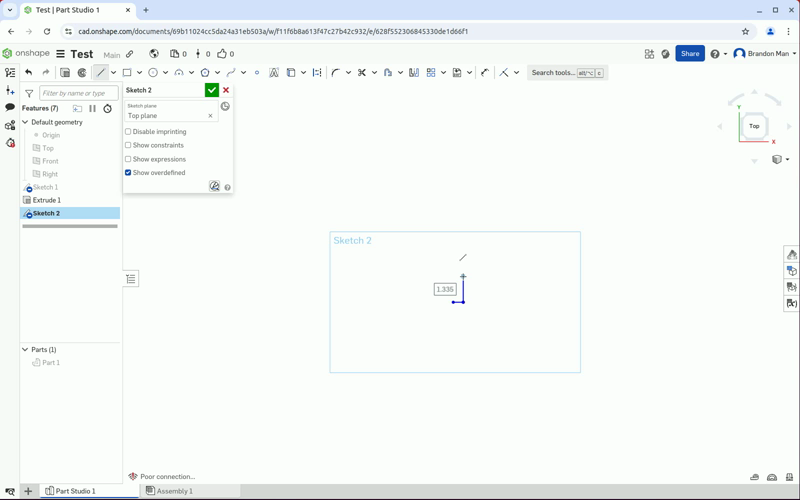
scroll(-6)
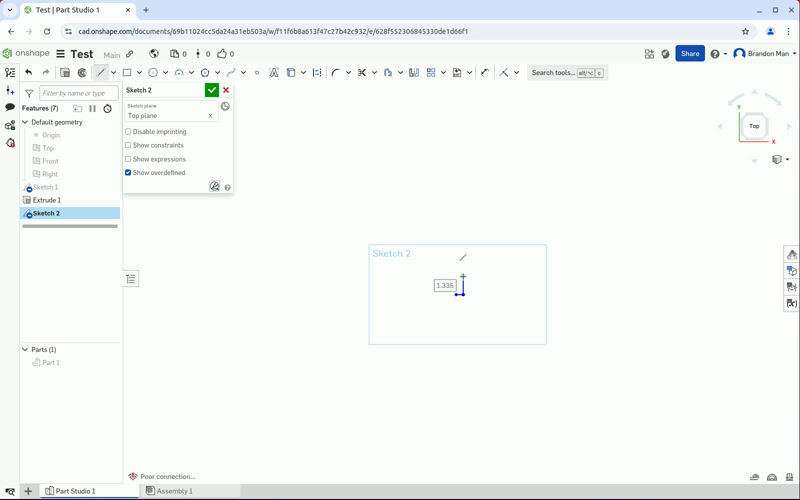
scroll(-6)
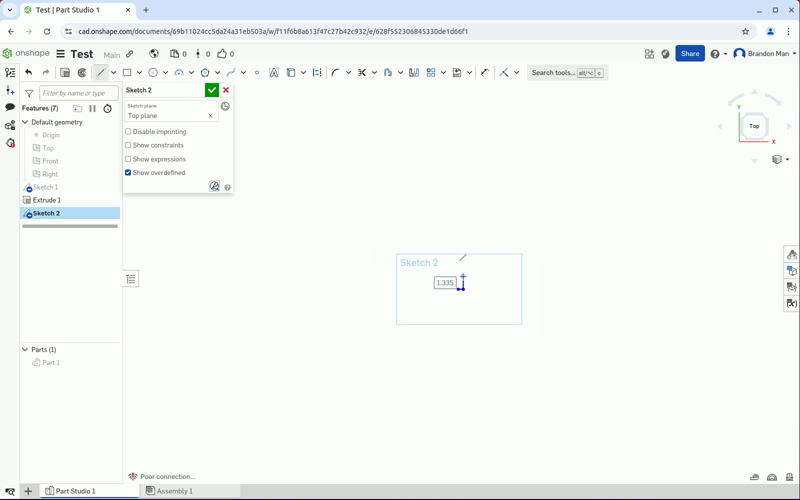
scroll(-6)
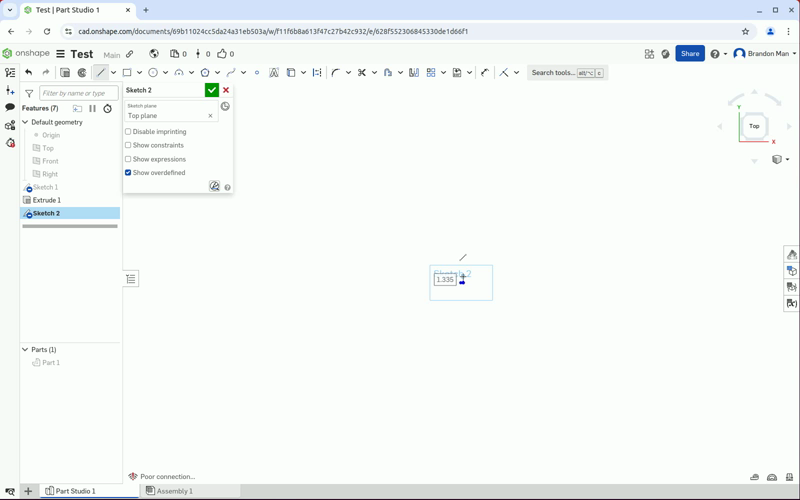
key_up(shift)
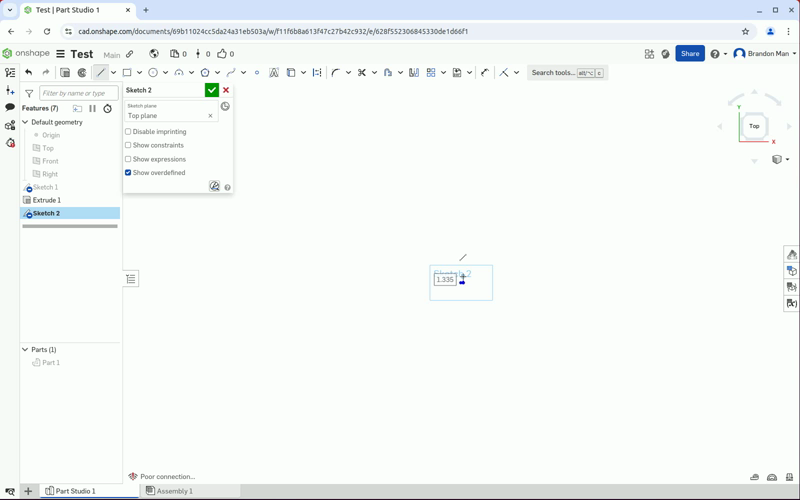
key_down(shift)
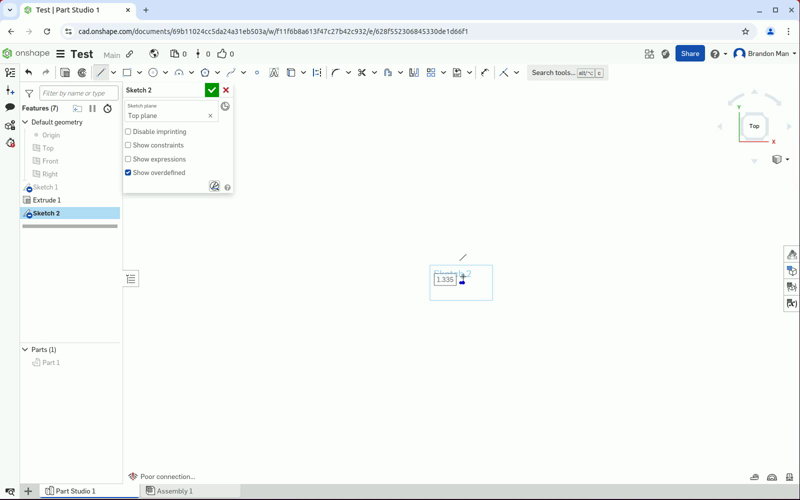
mouse_move(493, 276)
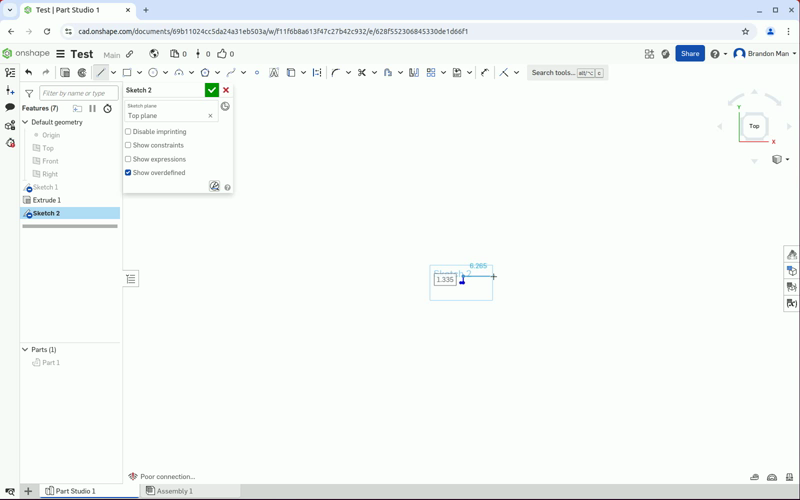
mouse_move(460, 276)
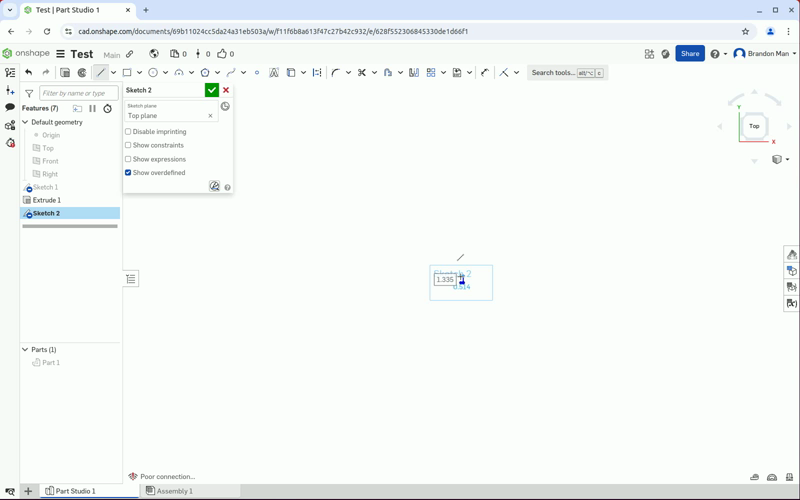
scroll(6)
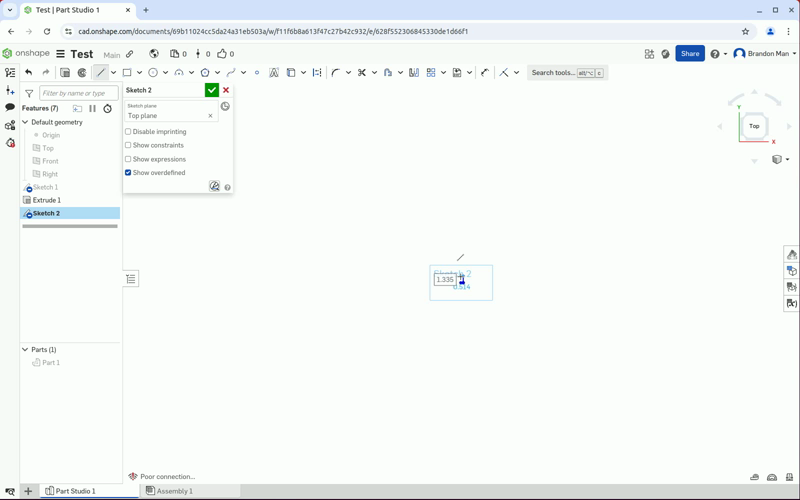
scroll(6)
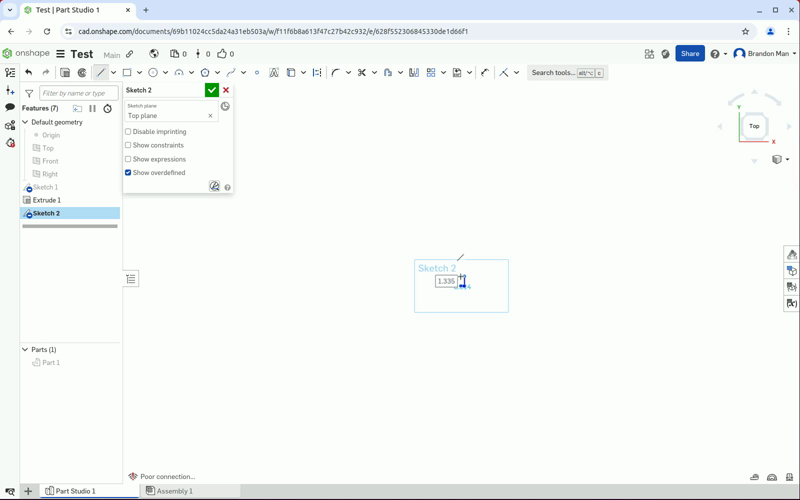
scroll(6)
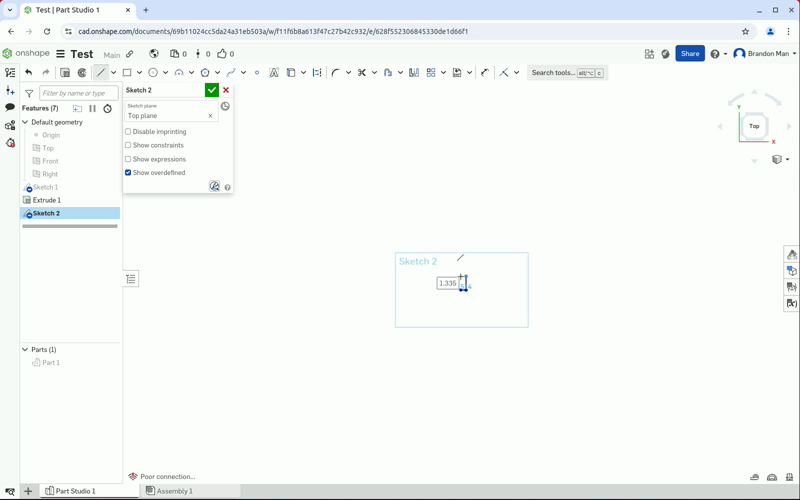
scroll(6)
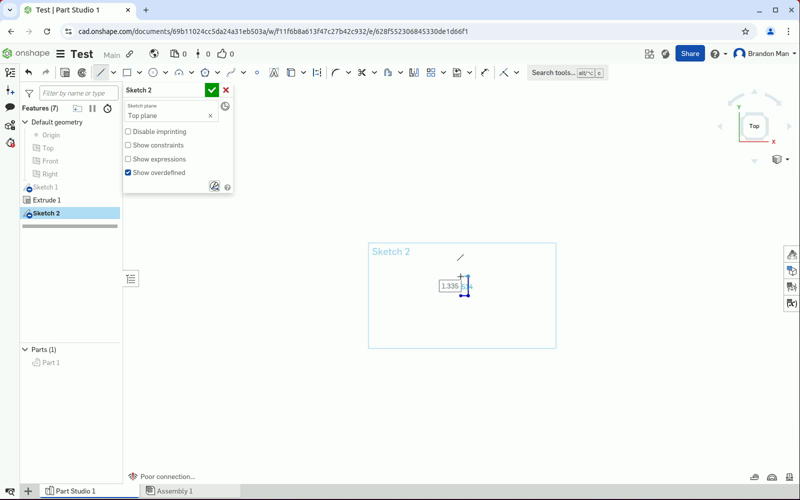
scroll(6)
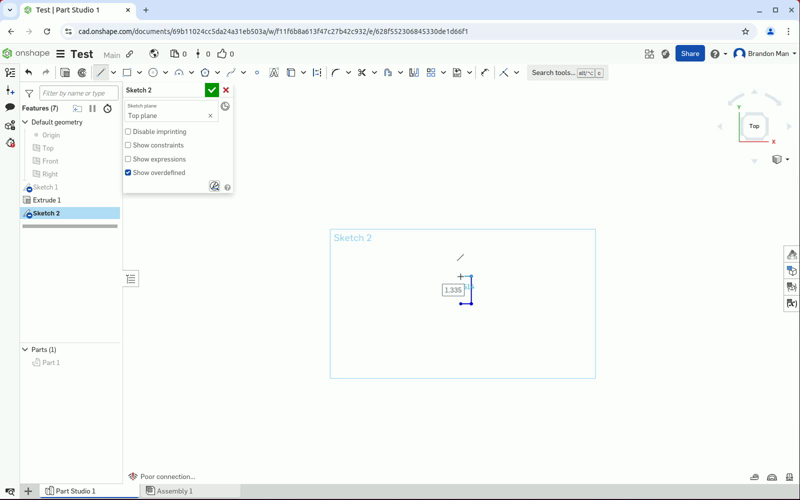
scroll(6)
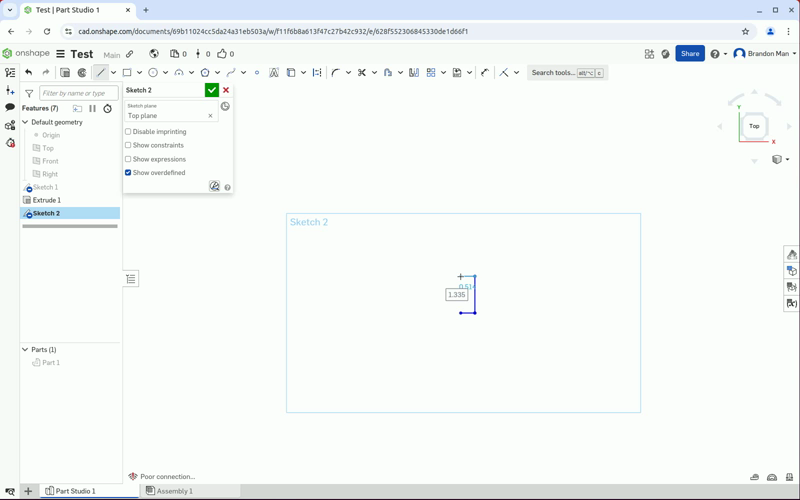
scroll(6)
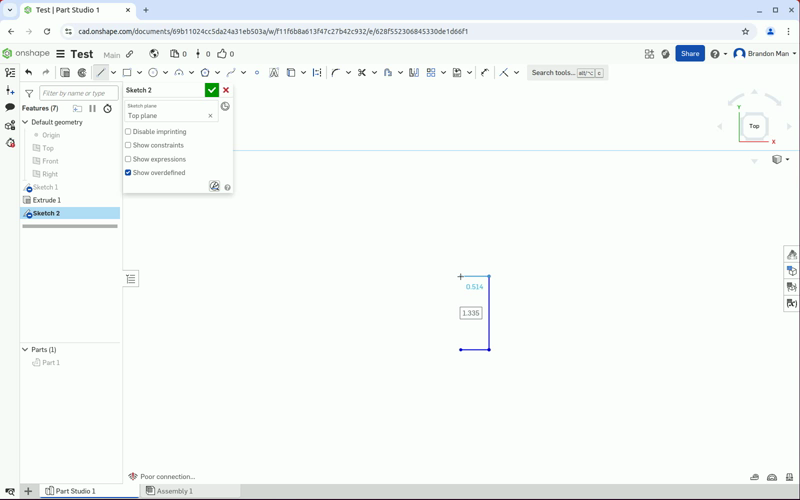
click(460, 276)
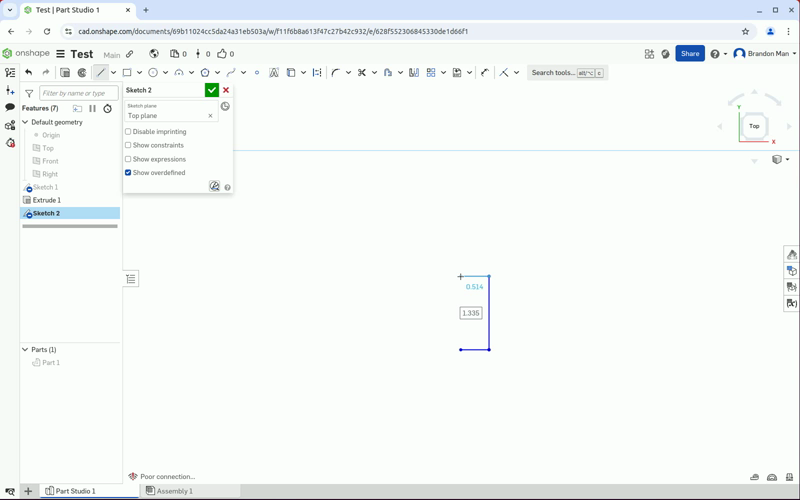
scroll(-6)
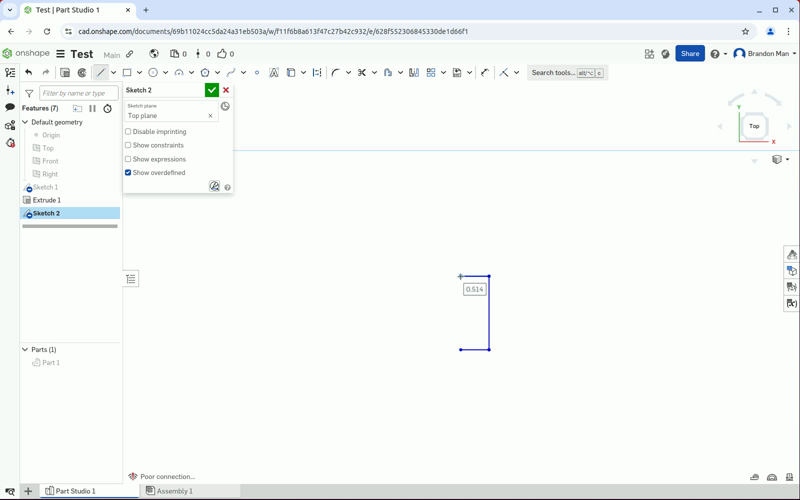
scroll(-6)
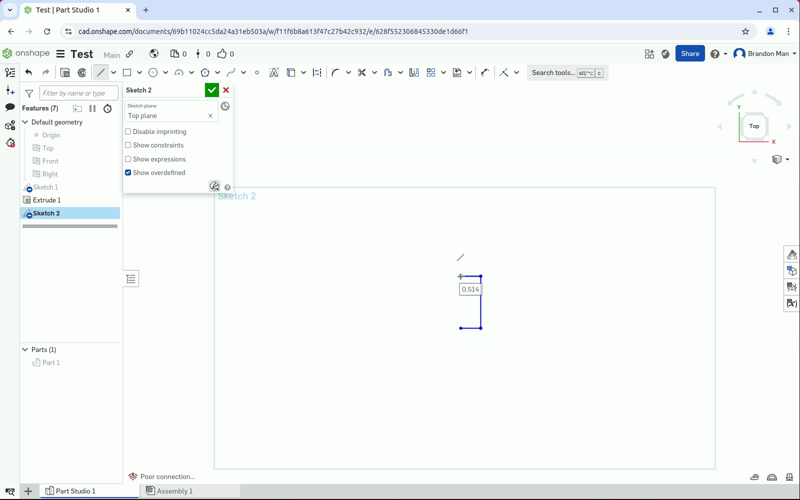
scroll(-6)
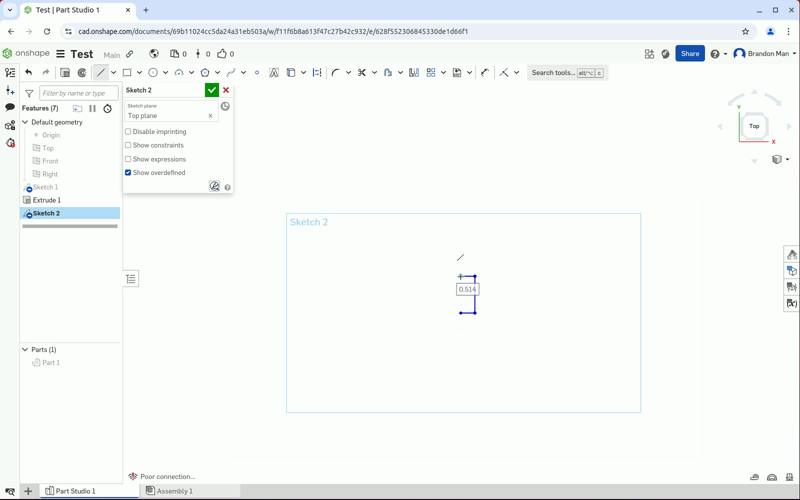
scroll(-6)
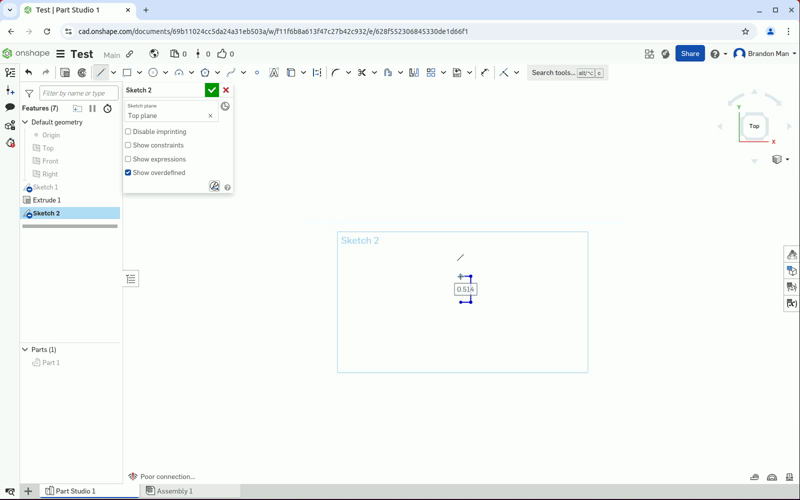
scroll(-6)
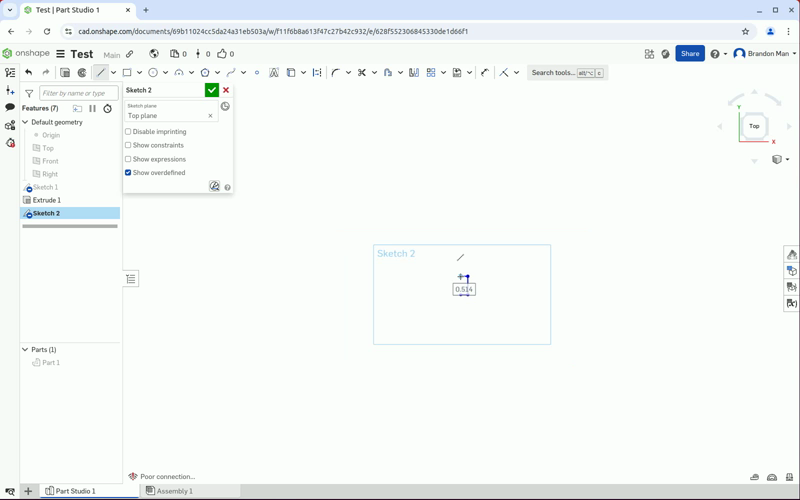
scroll(-6)
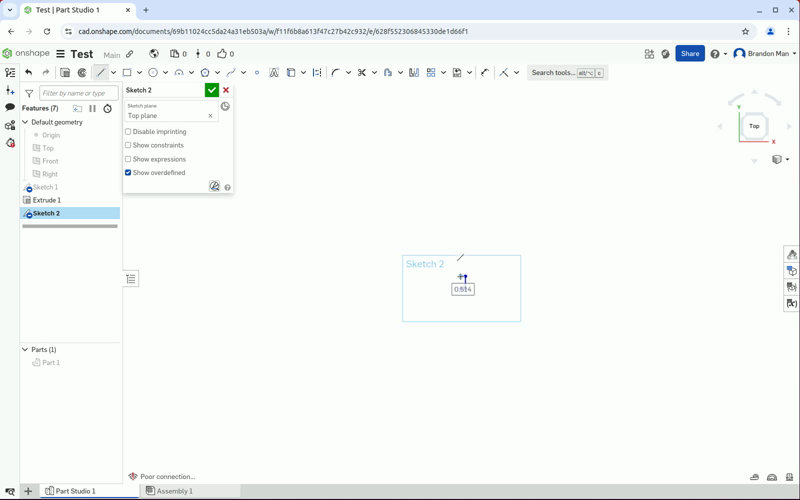
scroll(-6)
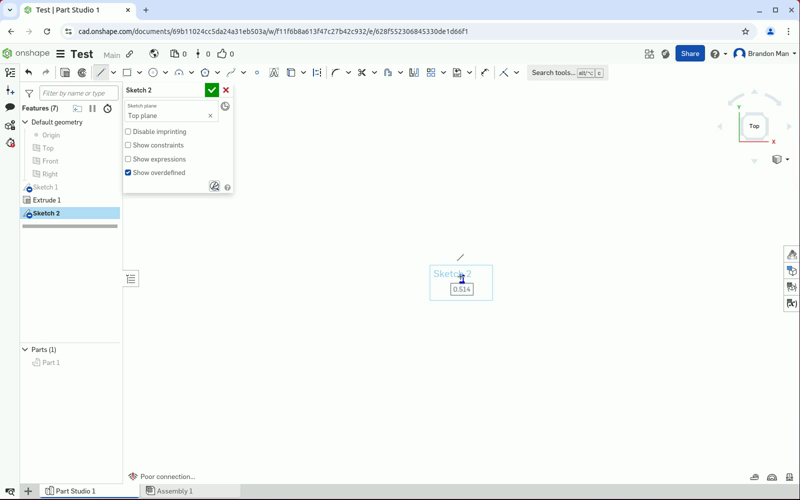
key_up(shift)
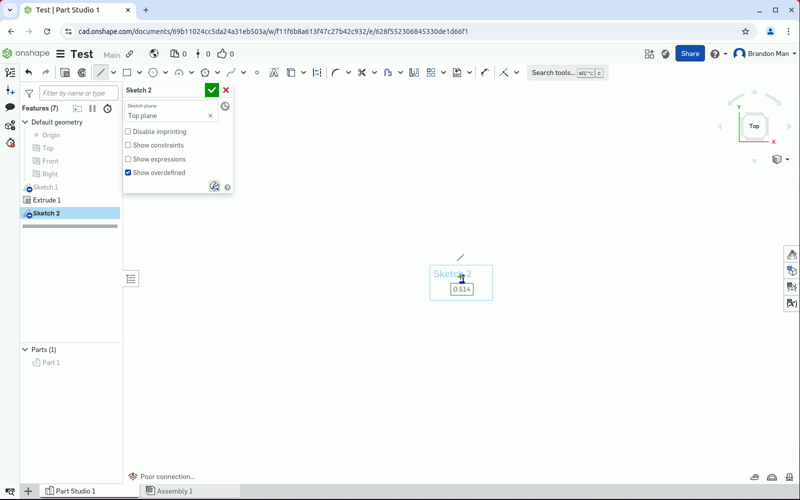
mouse_move(490, 276)
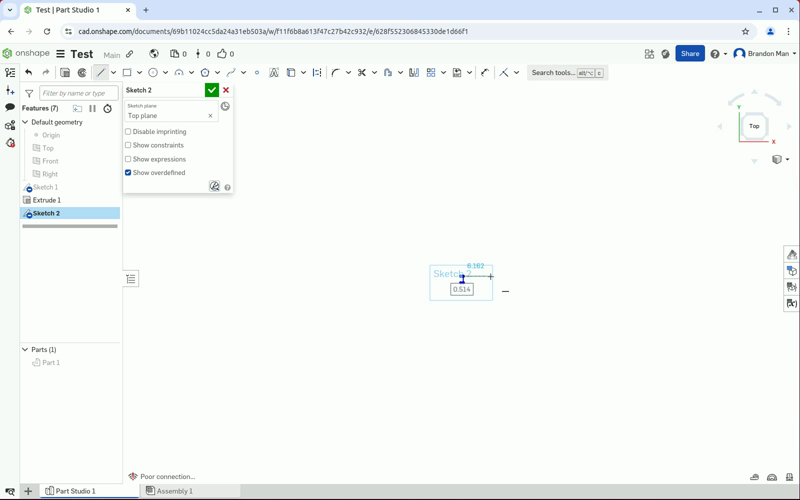
key_down(shift)
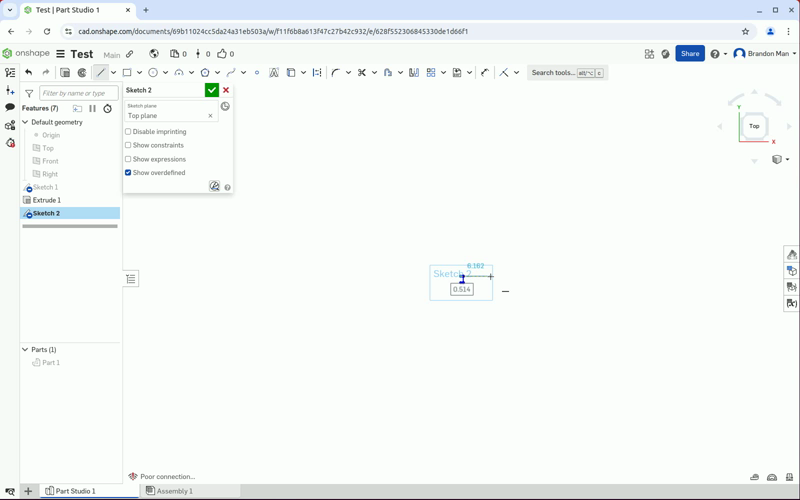
mouse_move(460, 282)
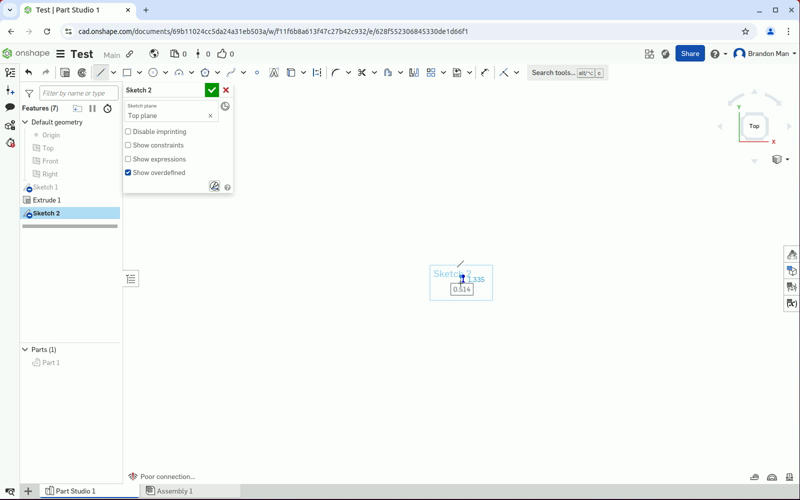
scroll(6)
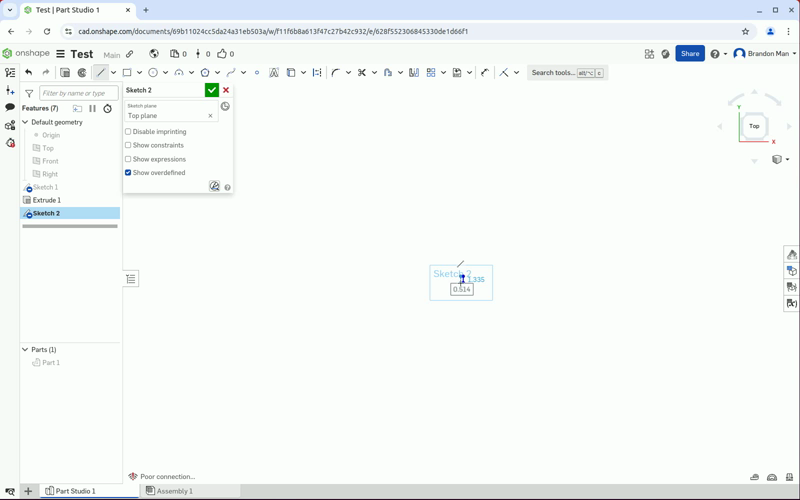
scroll(6)
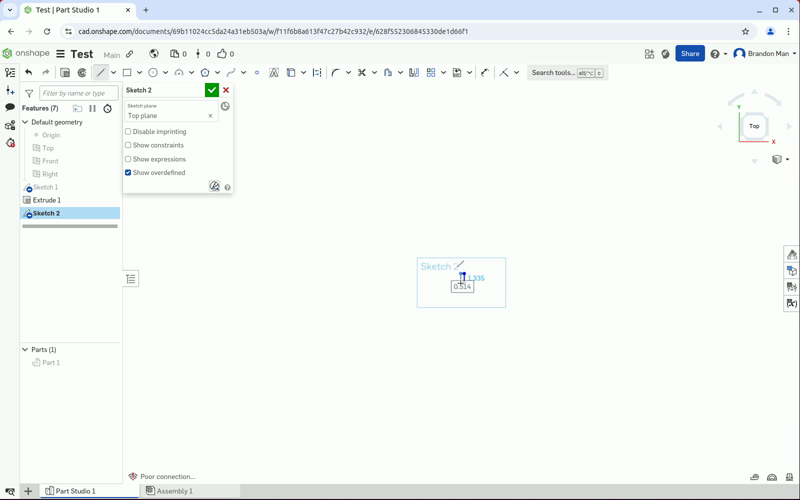
scroll(6)
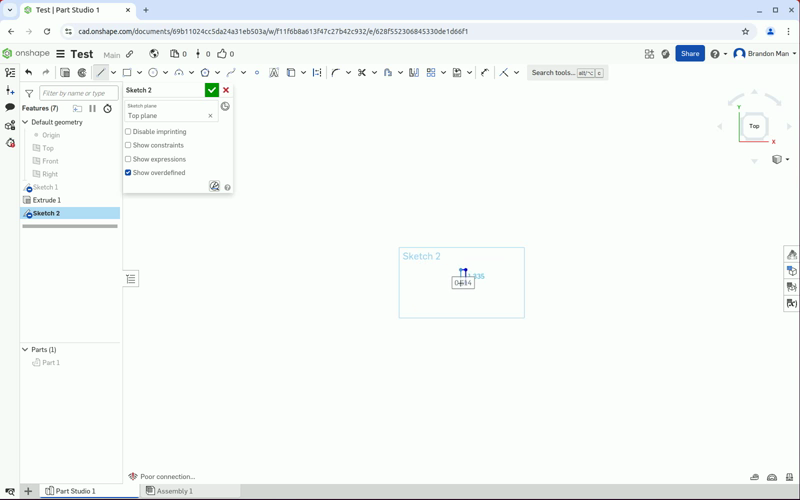
scroll(6)
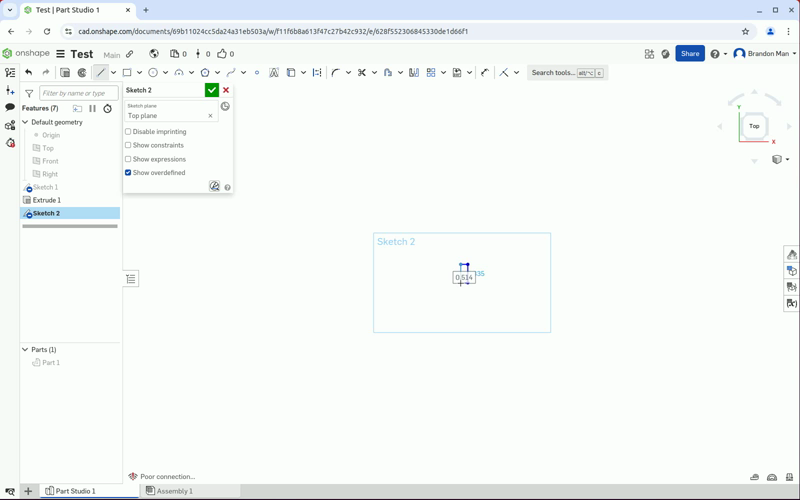
scroll(6)
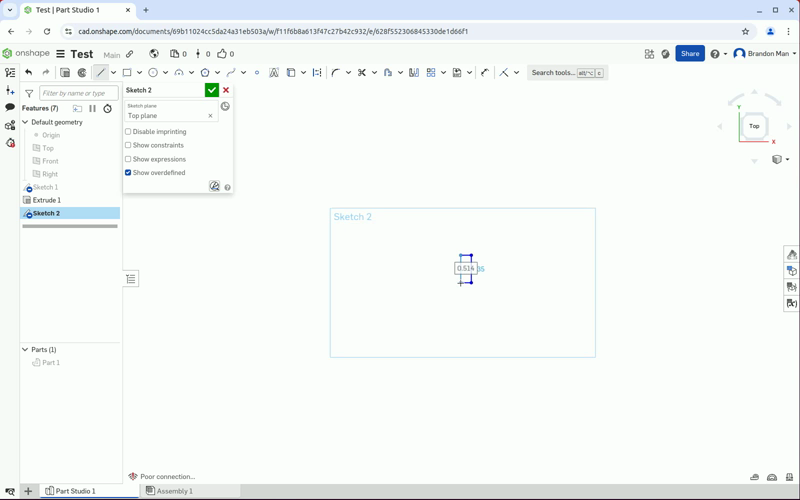
scroll(6)
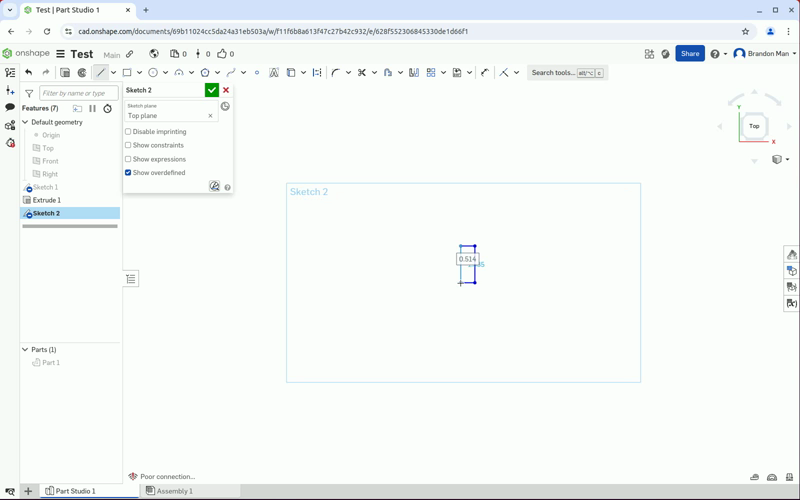
scroll(6)
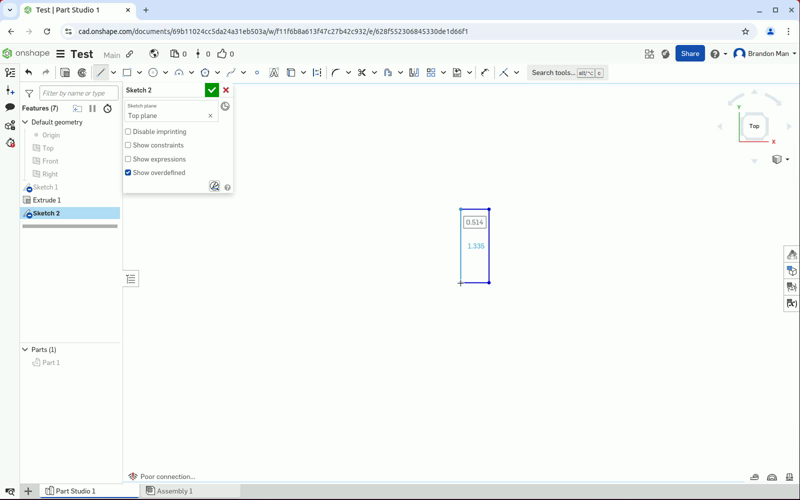
key_up(shift)
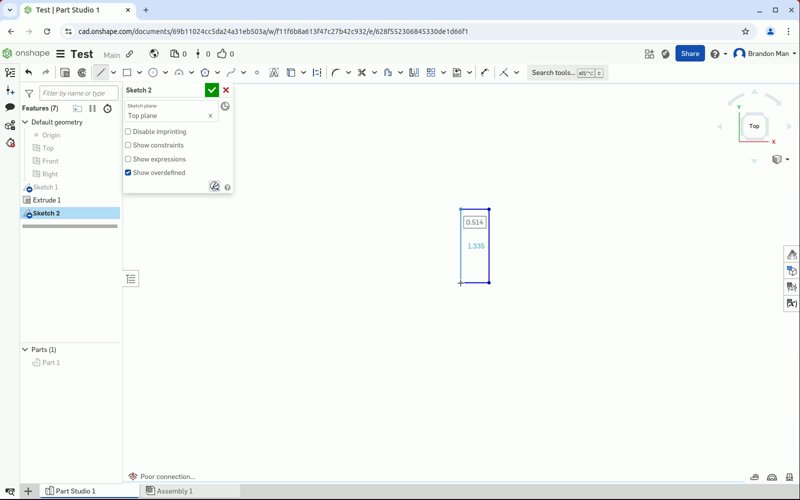
click(460, 282)
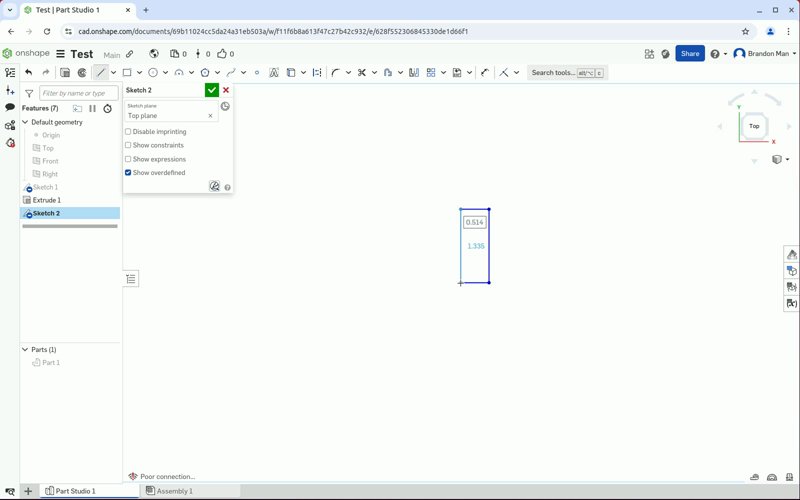
scroll(-6)
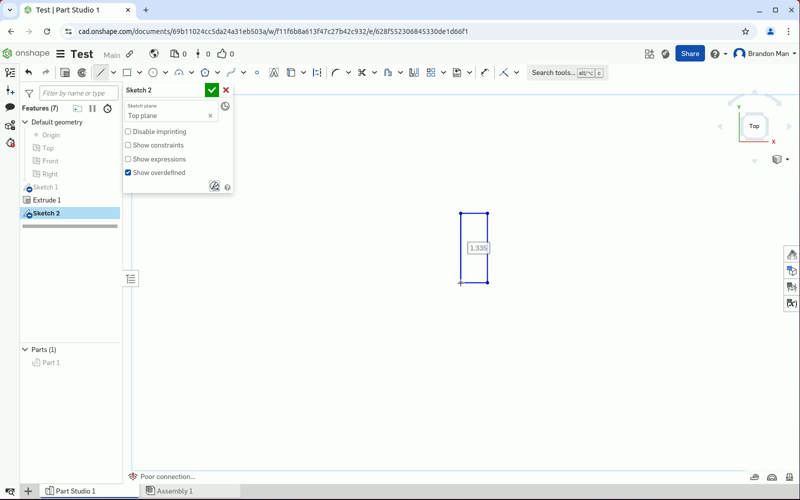
scroll(-6)
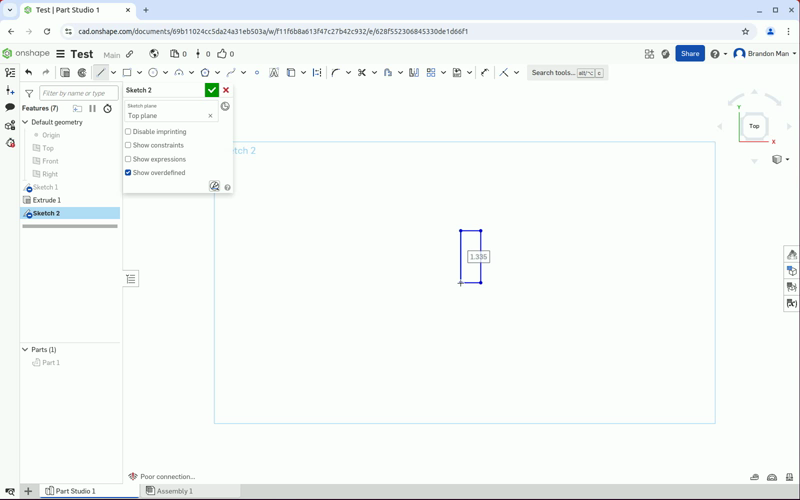
scroll(-6)
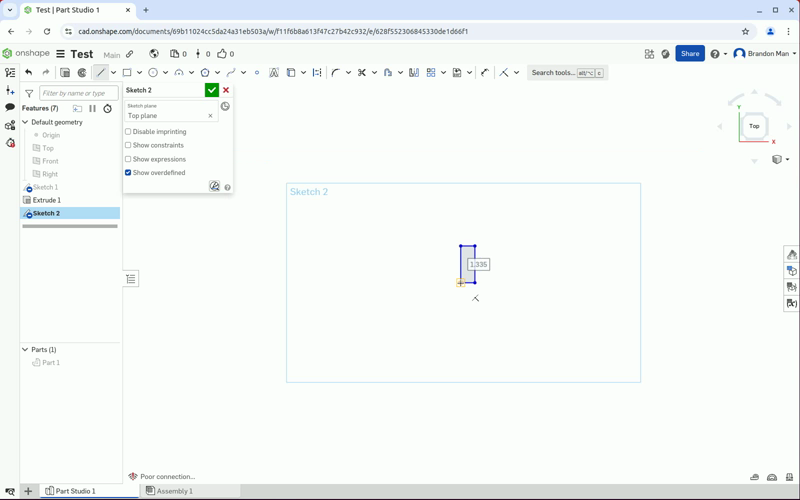
scroll(-6)
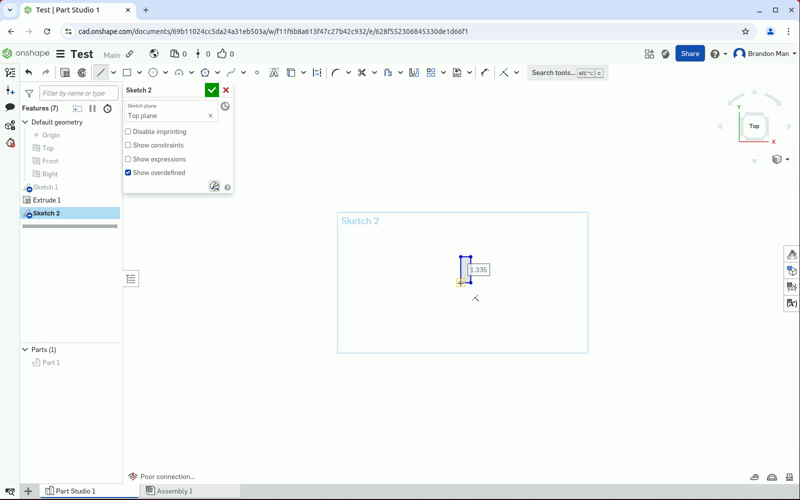
scroll(-6)
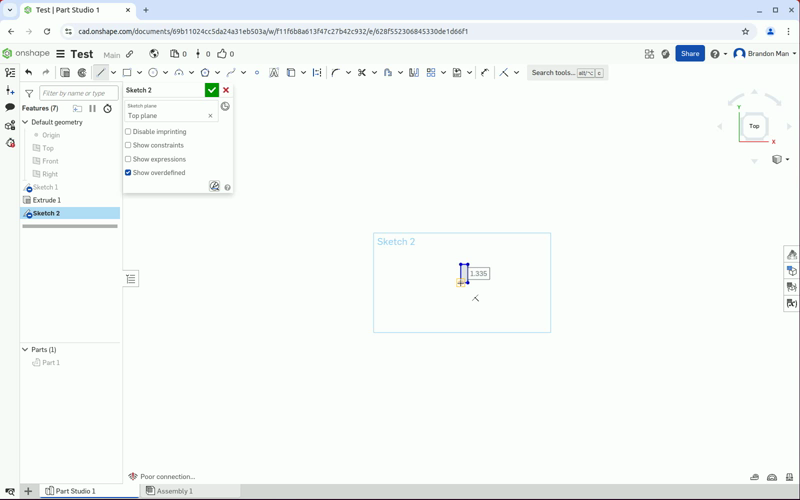
scroll(-6)
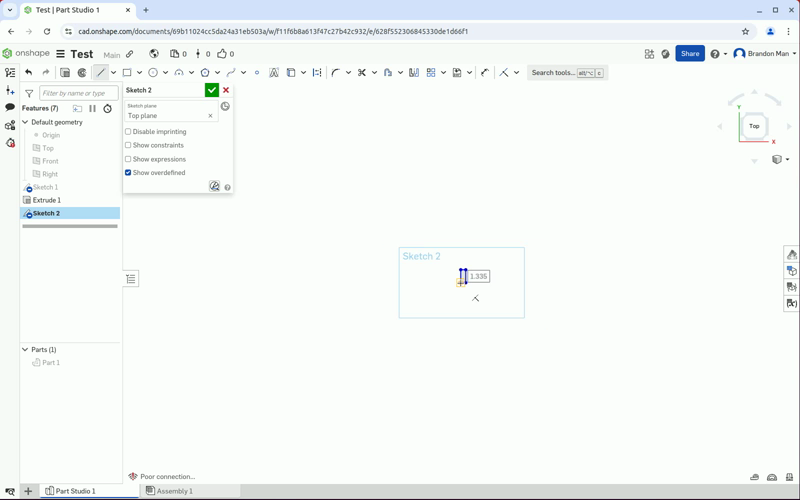
scroll(-6)
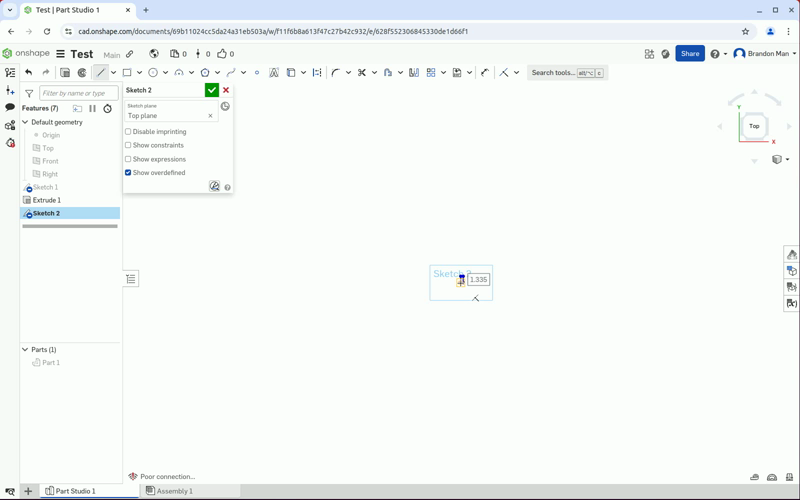
key(esc)
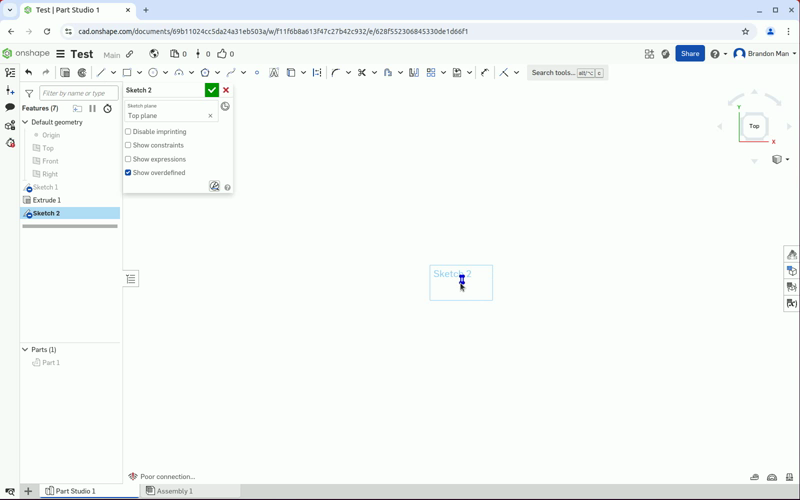
mouse_move(462, 280)
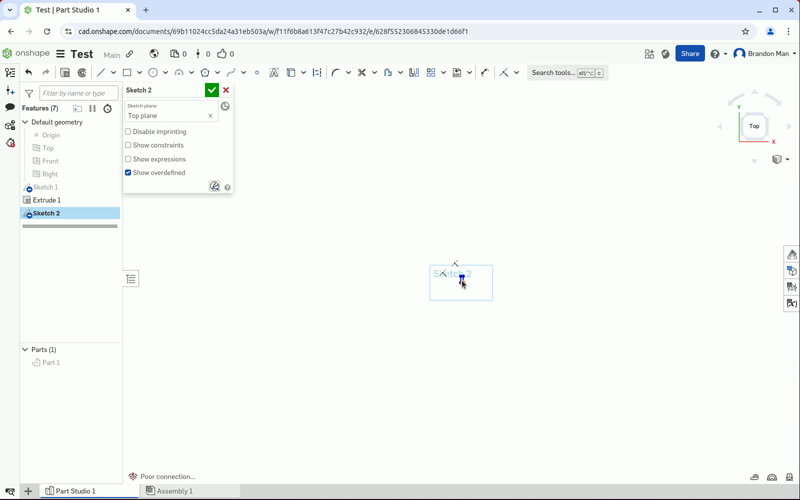
scroll(6)
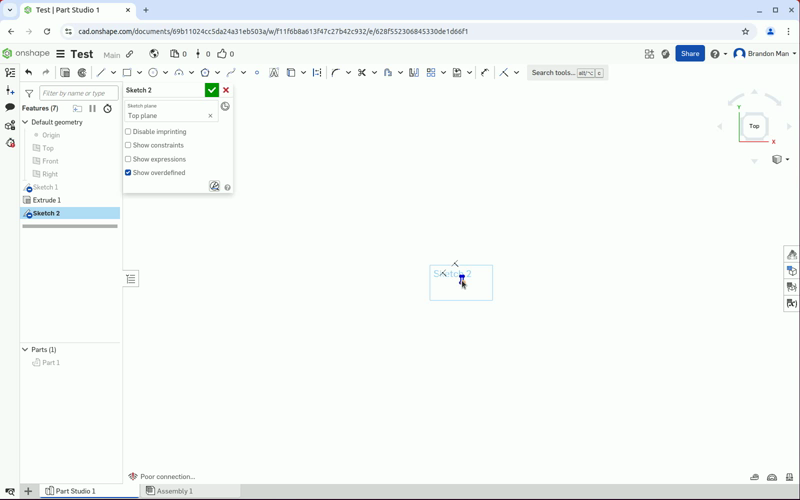
scroll(6)
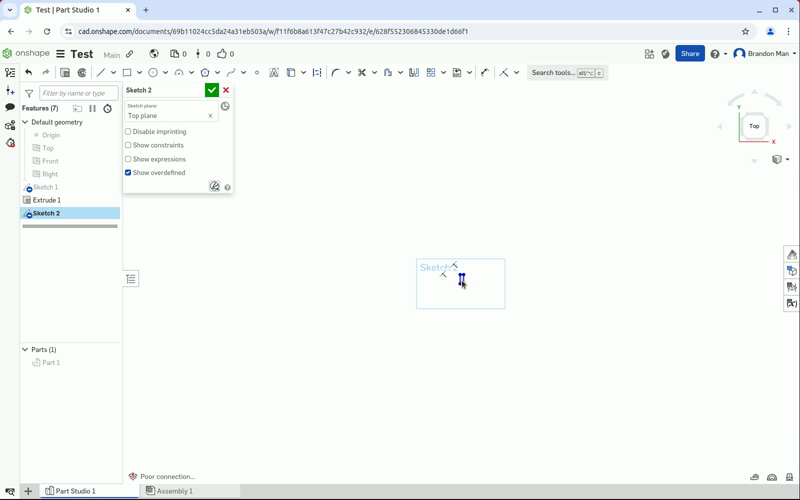
scroll(6)
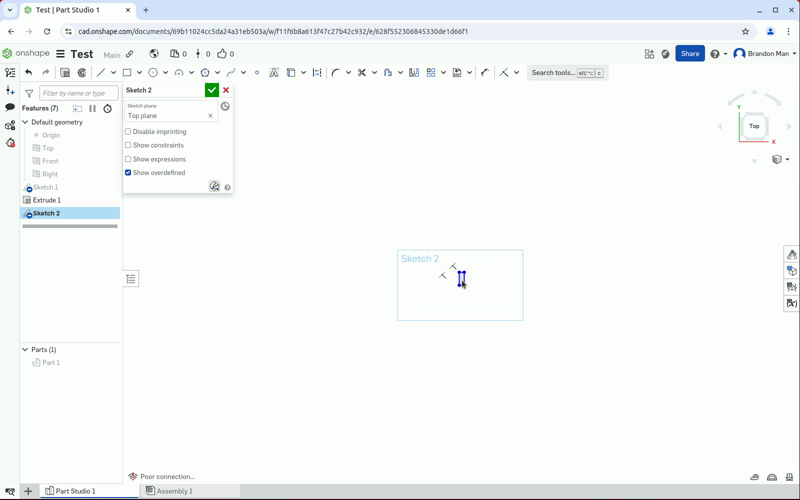
scroll(6)
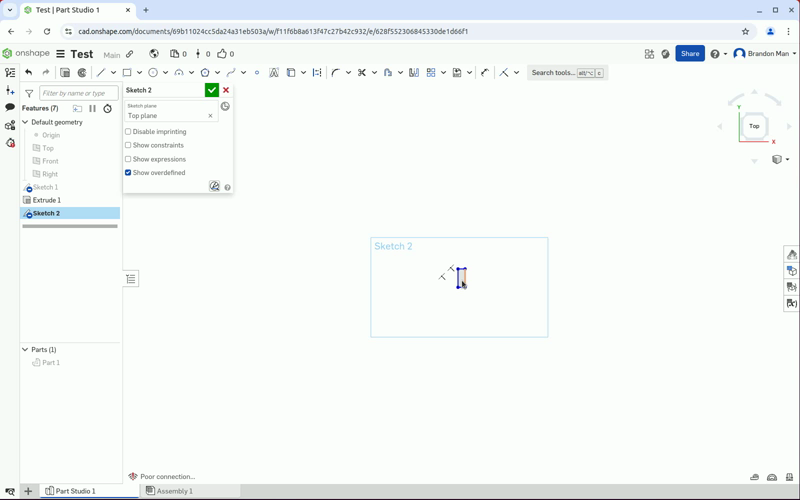
scroll(6)
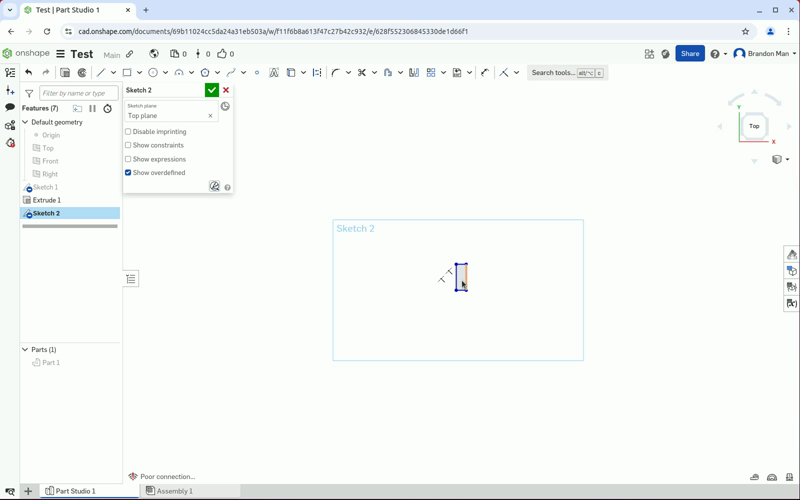
scroll(6)
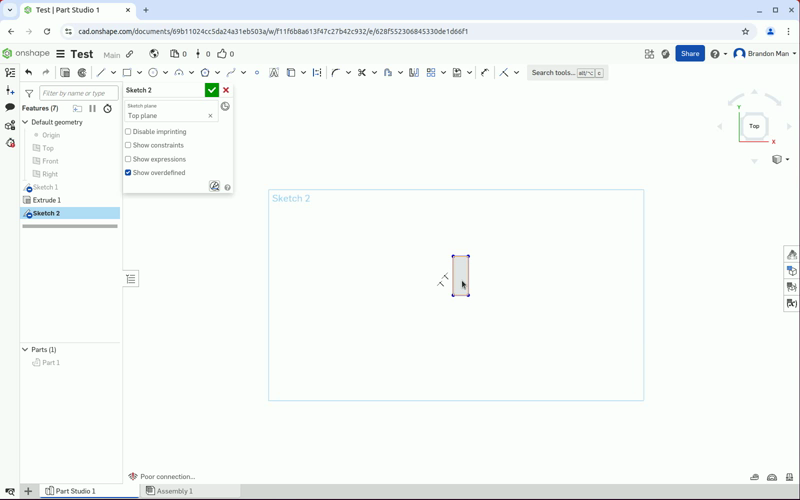
scroll(6)
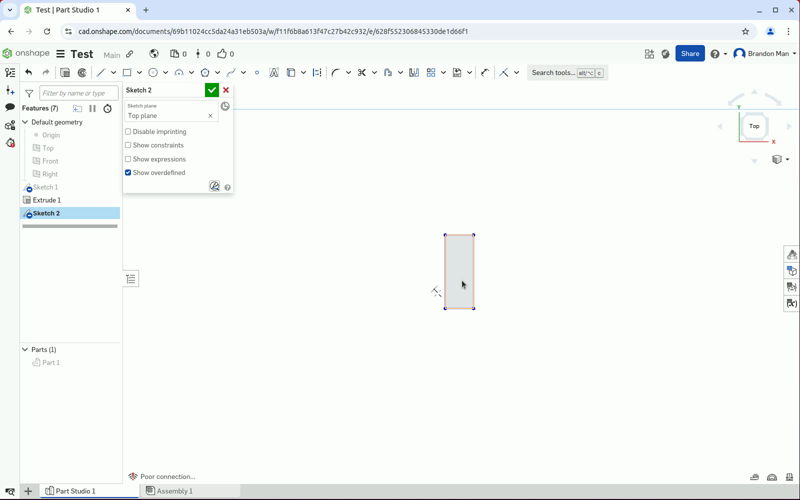
click(462, 280)
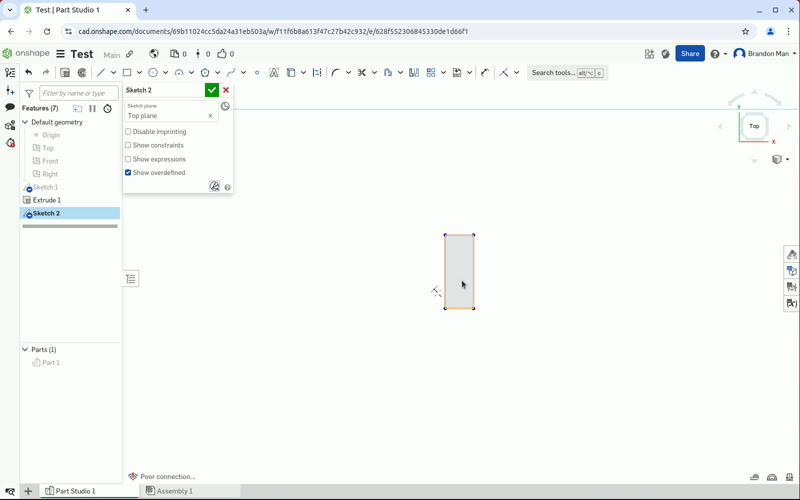
scroll(-6)
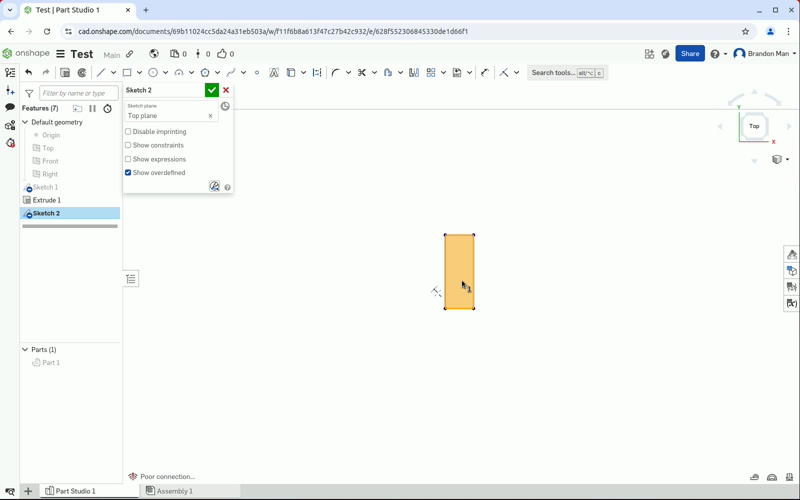
scroll(-6)
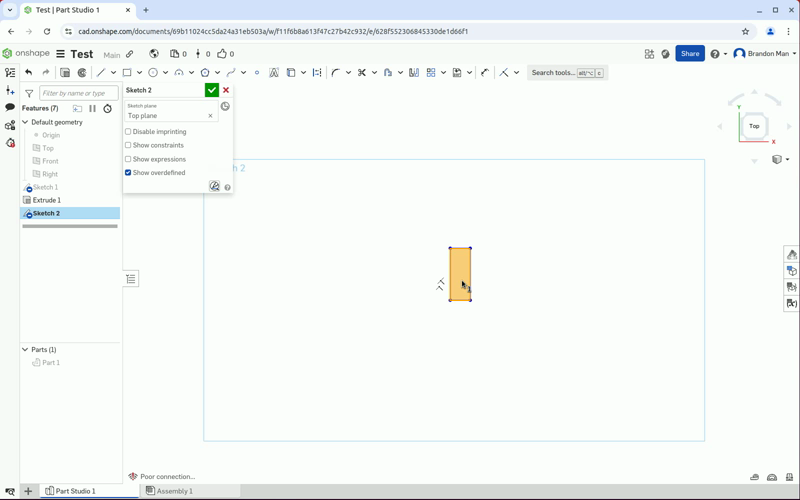
scroll(-6)
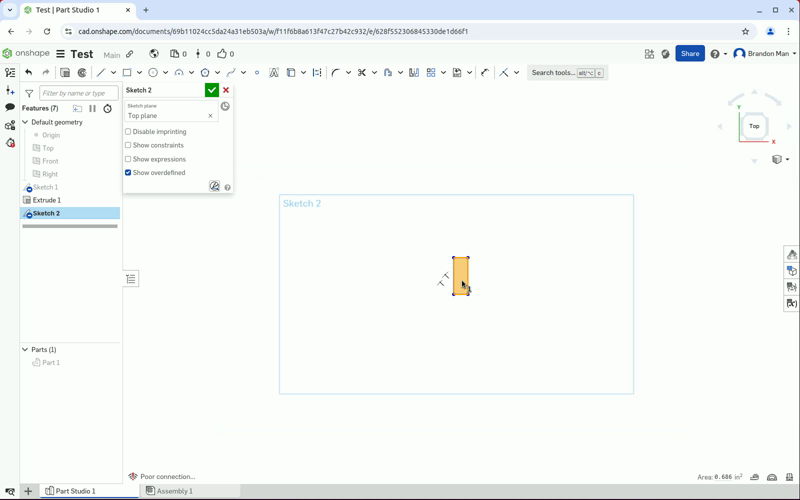
scroll(-6)
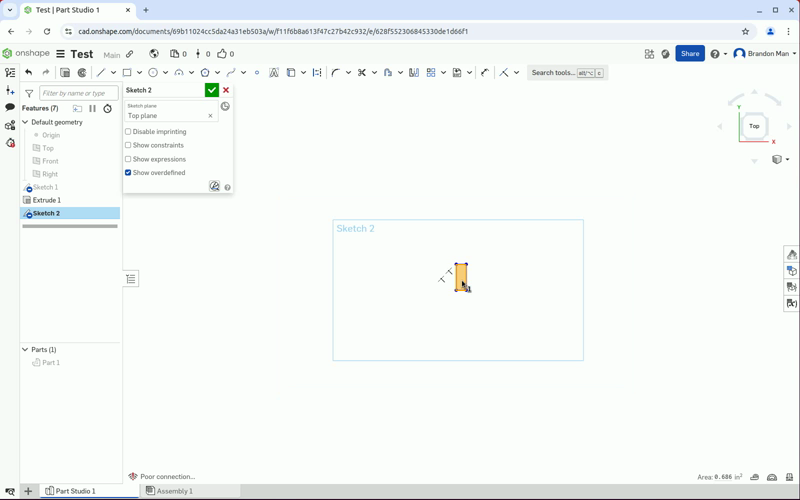
scroll(-6)
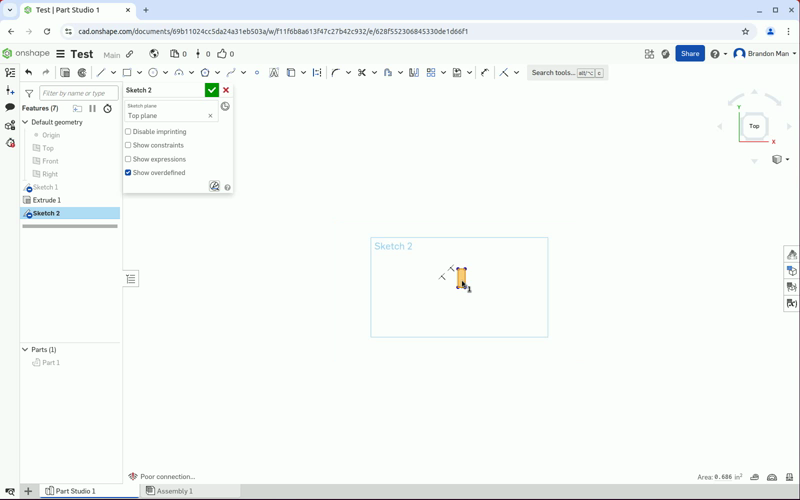
scroll(-6)
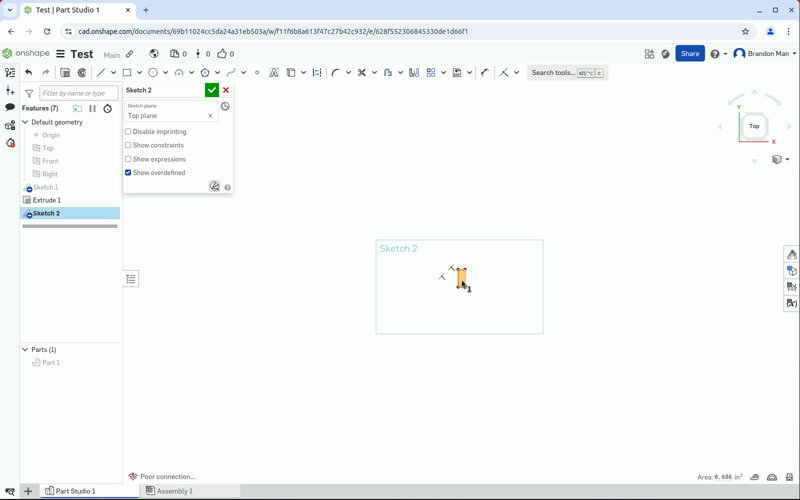
scroll(-6)
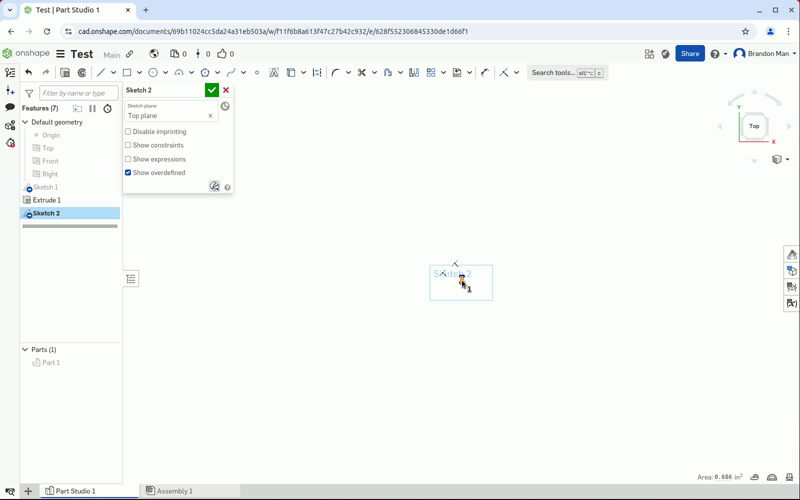
mouse_move(73, 352)
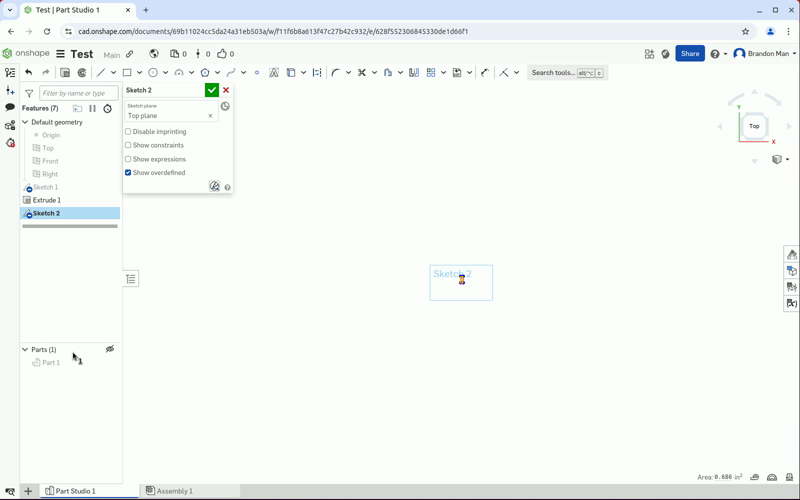
key(shift+y)
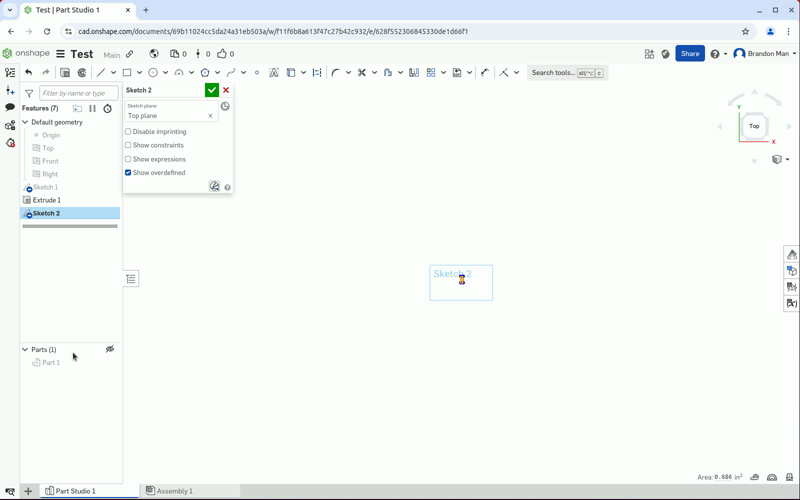
key(shift+e)
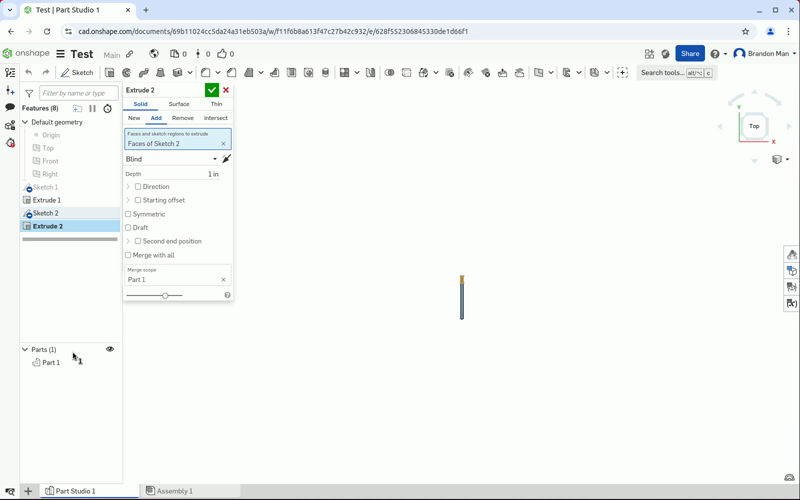
mouse_move(143, 106)
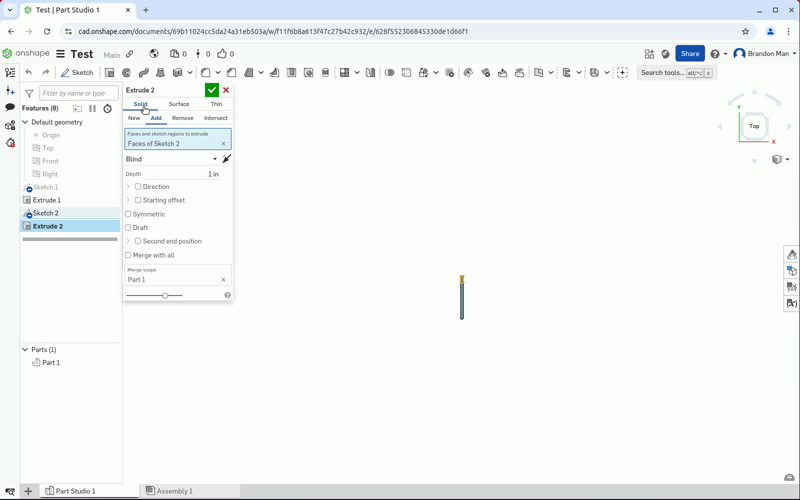
click(143, 106)
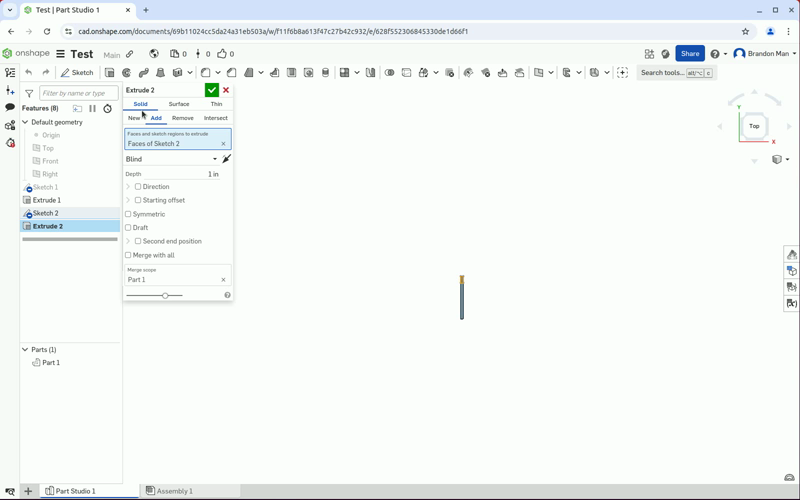
mouse_move(137, 120)
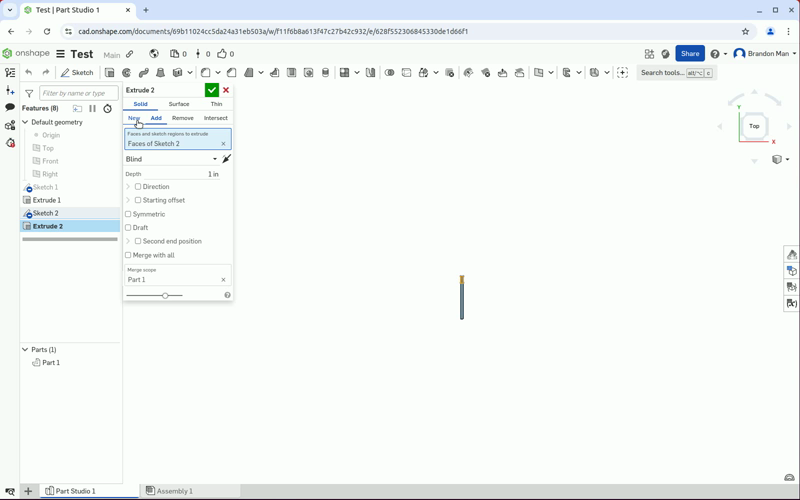
click(137, 120)
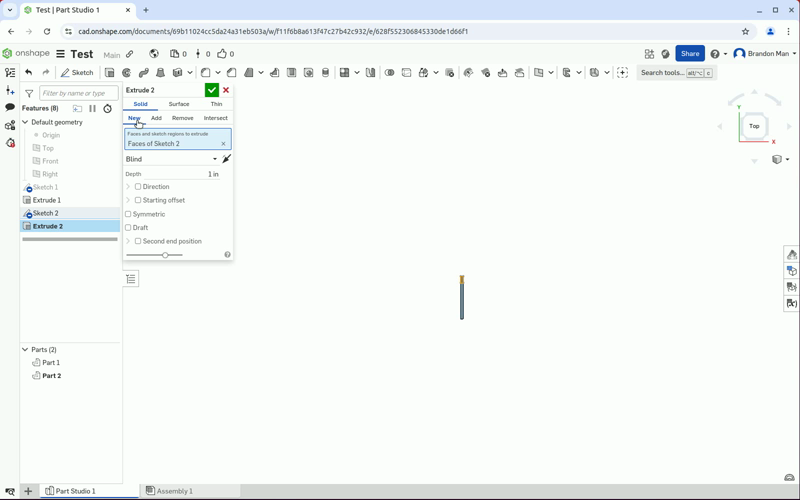
key(tab, 4)
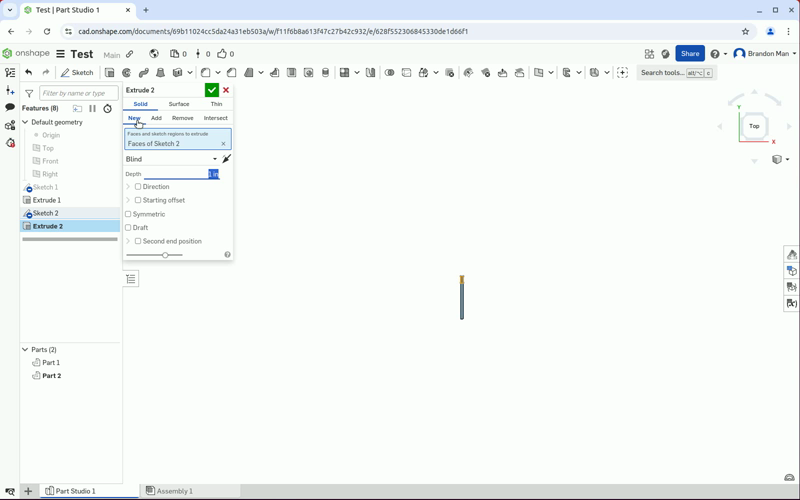
text(4.574)
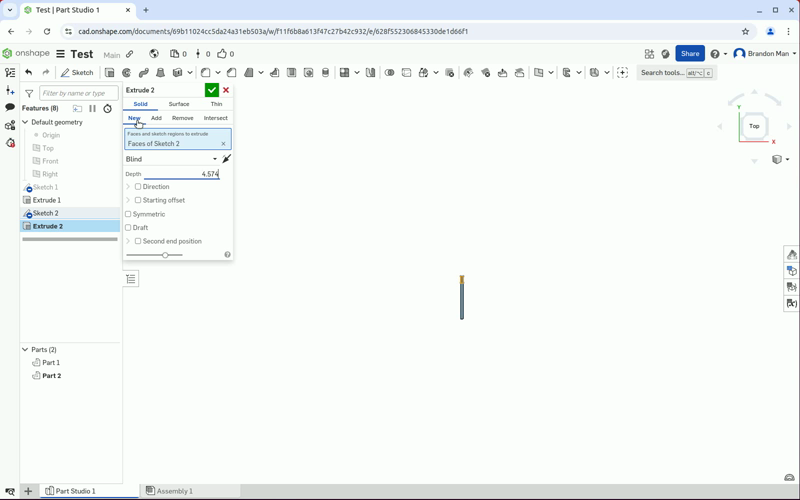
key(tab, 3)
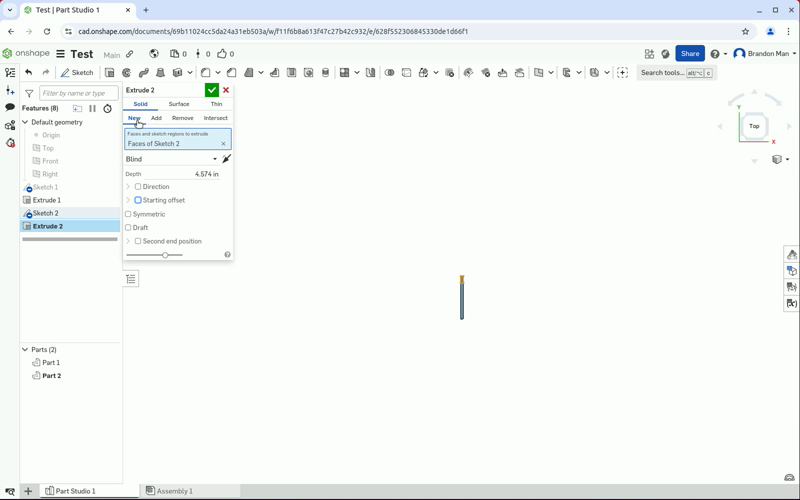
key(tab, 2)
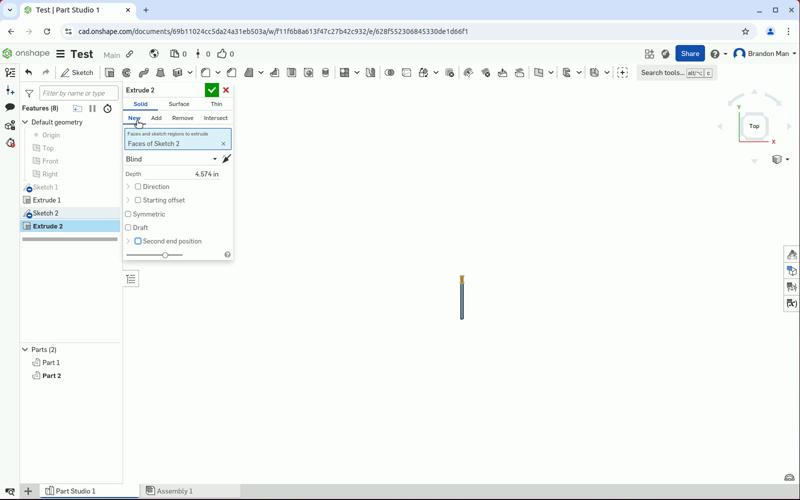
key(space)
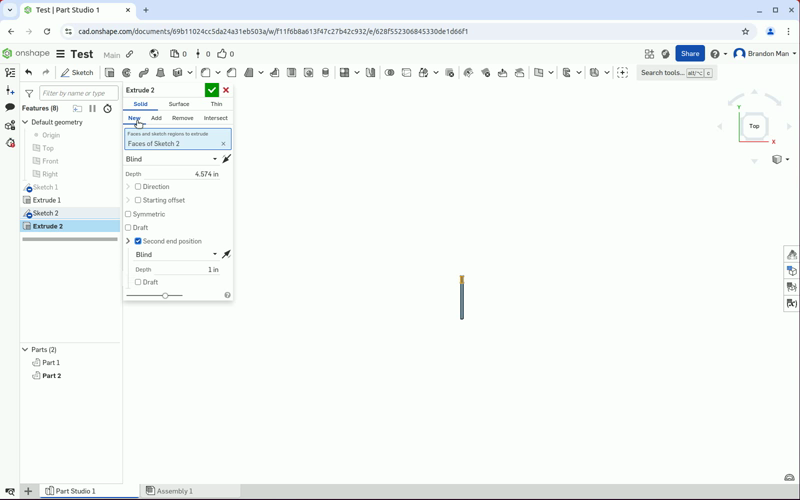
key(tab, 3)
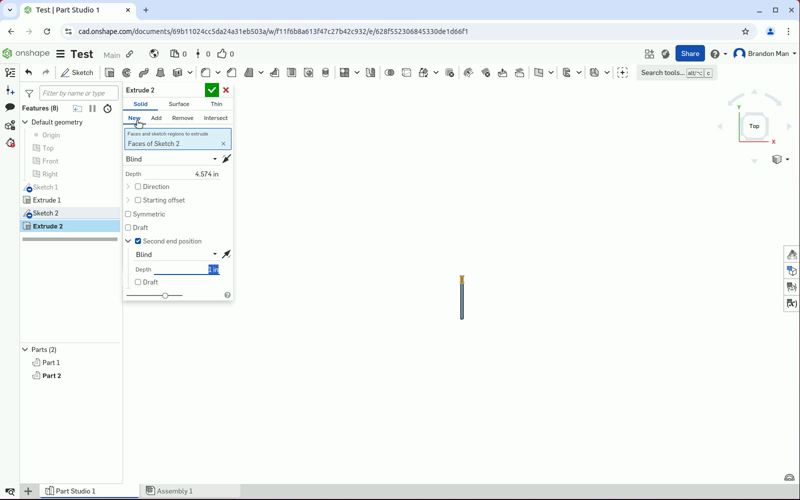
text(23.108)
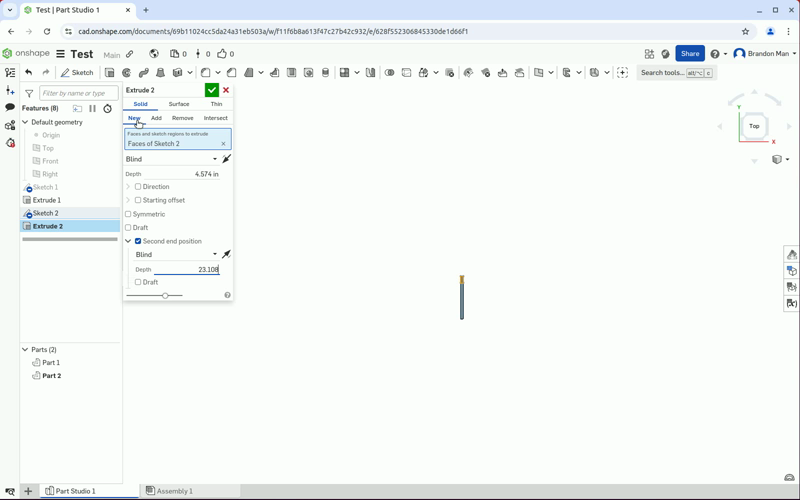
key(enter)
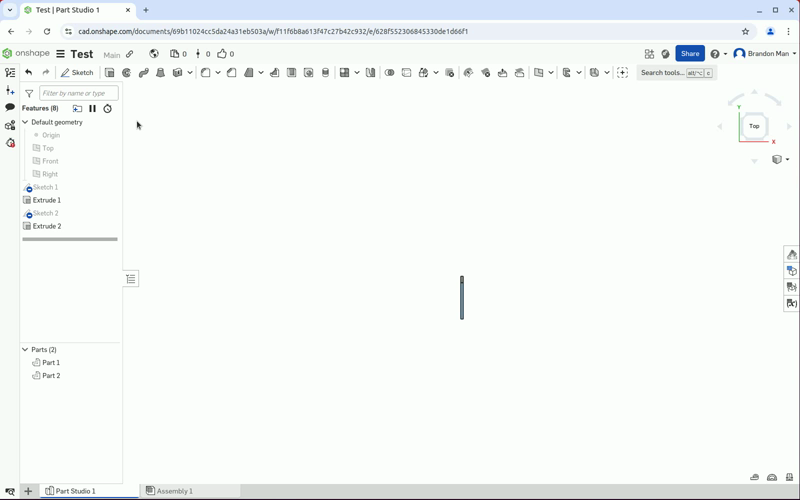
key(shift+h)
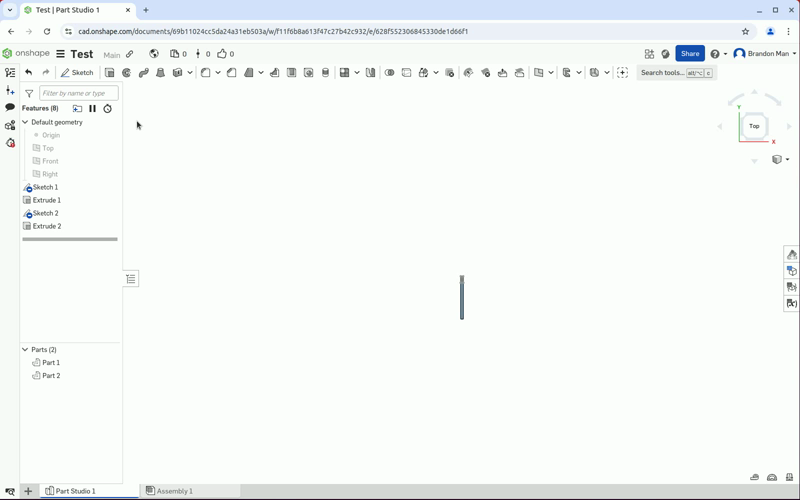
key(shift+h)
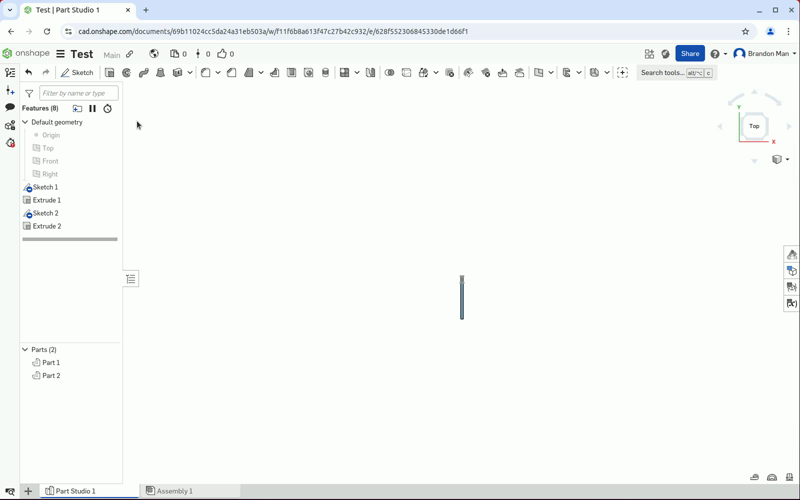
key(shift+7)
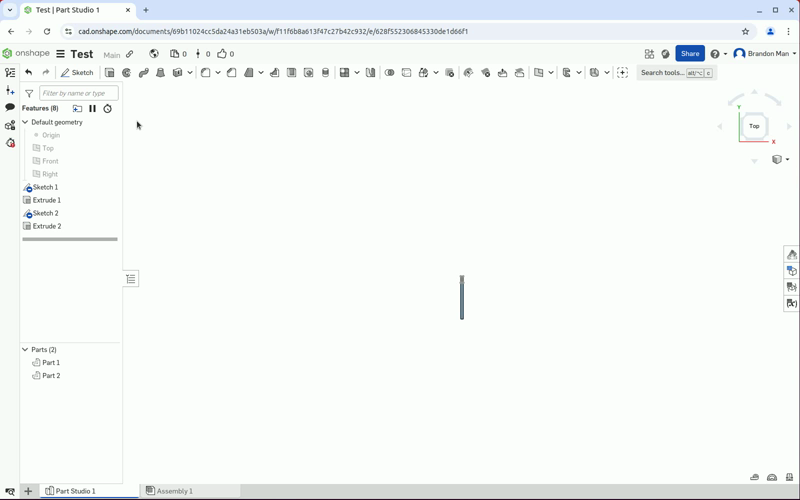
key(up, 3)
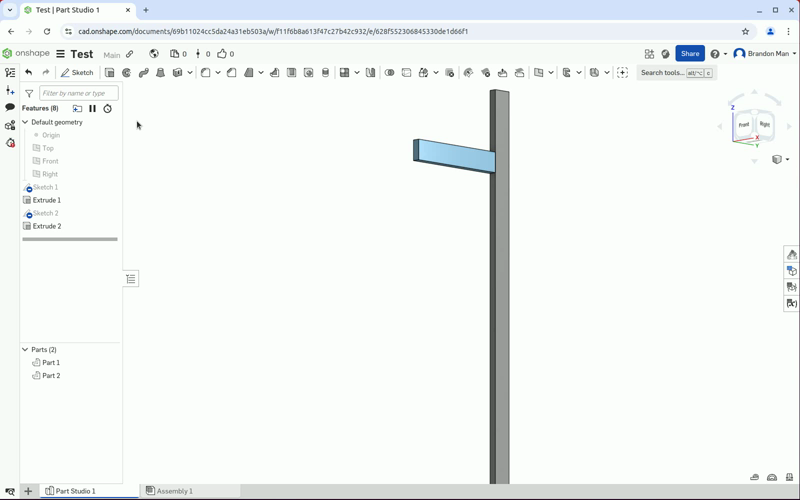
key(left, 3)
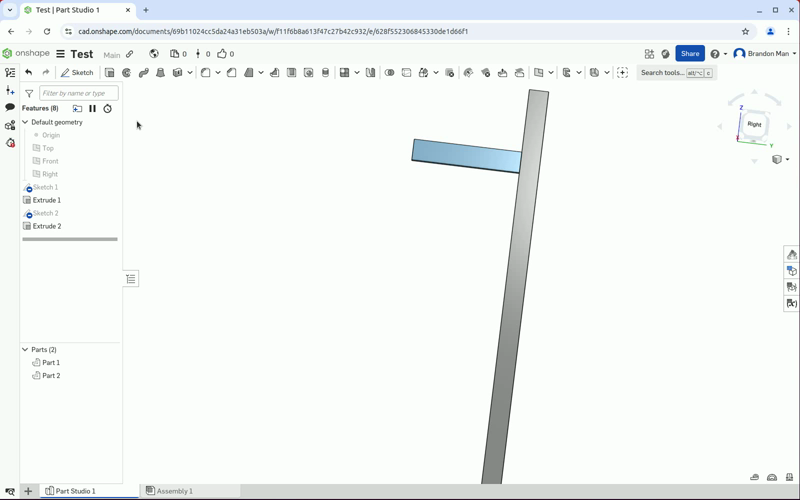
key(right, 3)
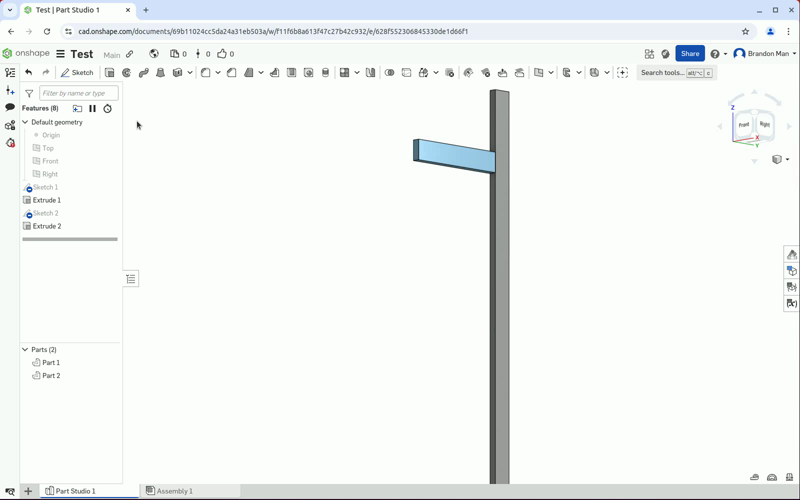
key(down, 3)
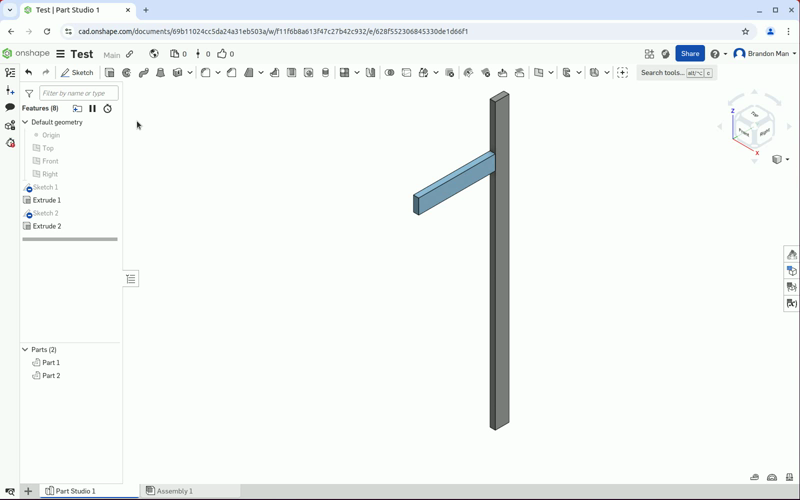
mouse_move(73, 189)
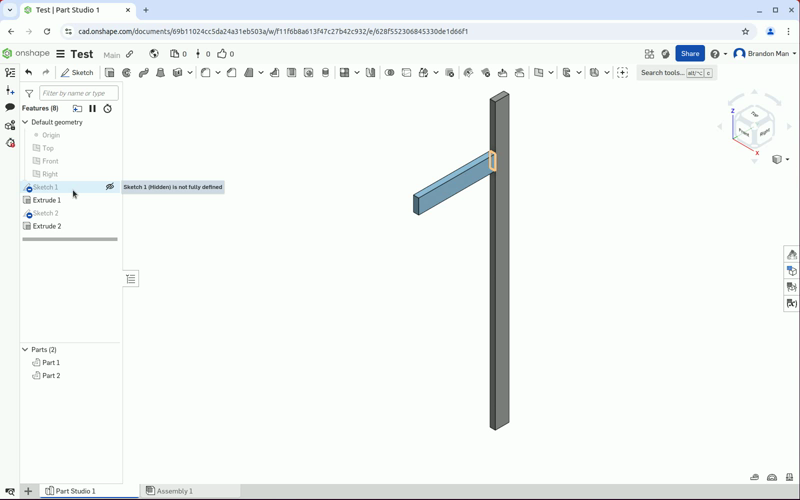
click(73, 189)